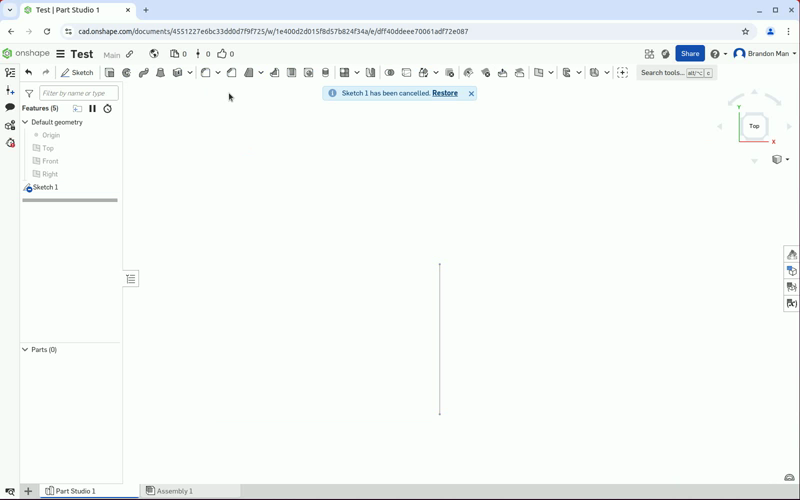
key(shift+h)
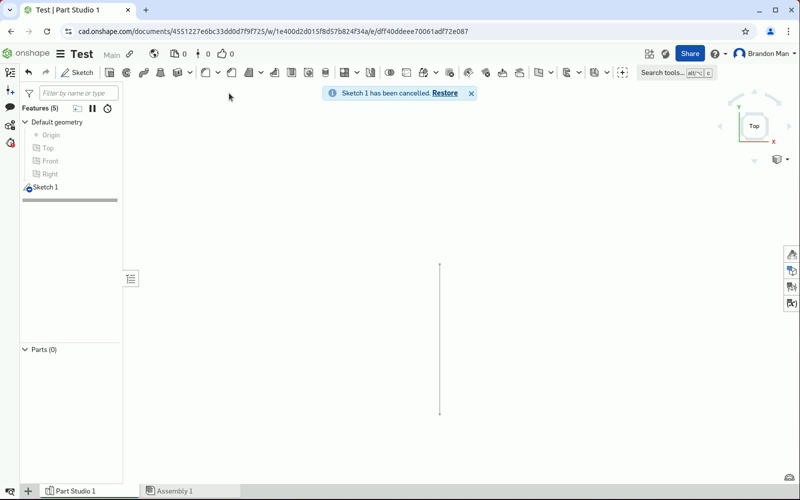
key(shift+s)
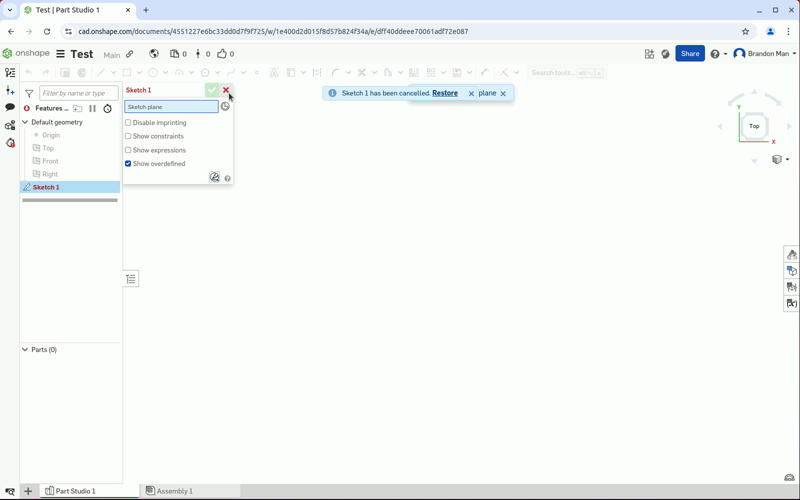
mouse_move(73, 150)
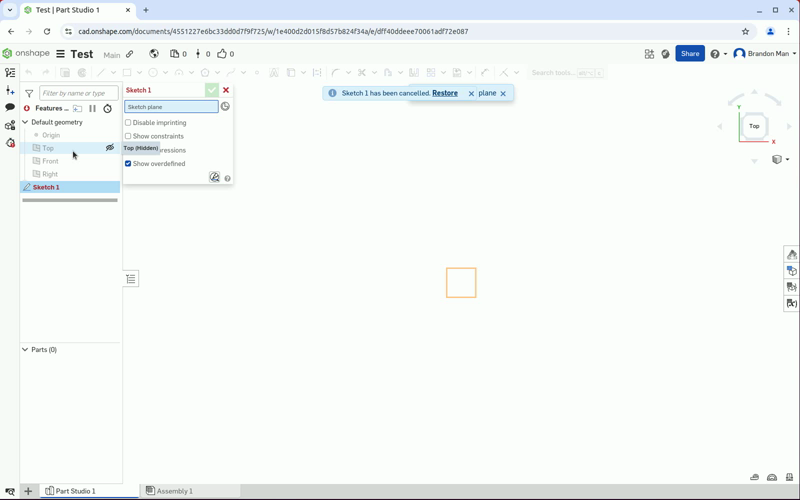
click(73, 150)
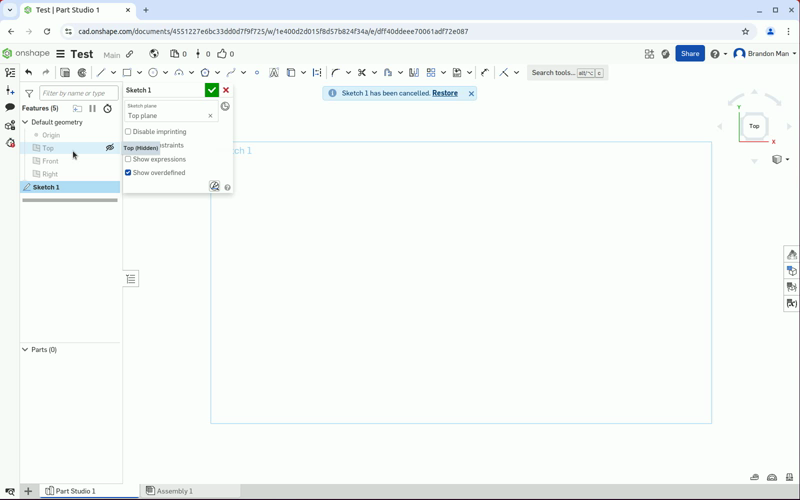
mouse_move(73, 352)
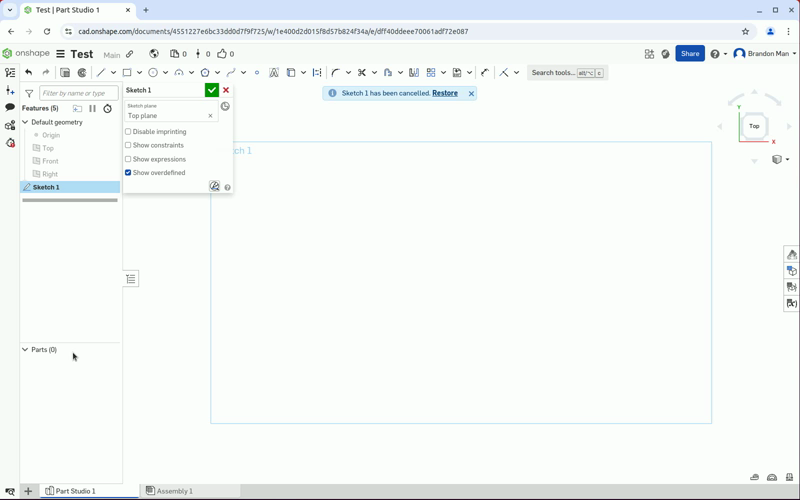
key(y)
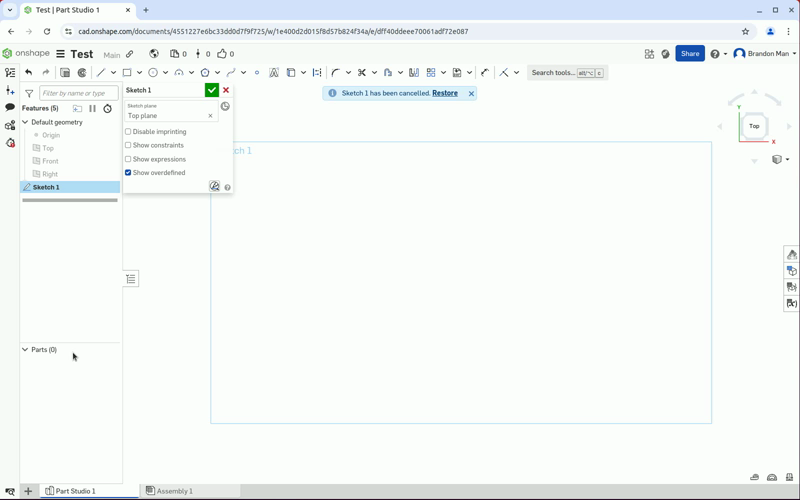
key(a)
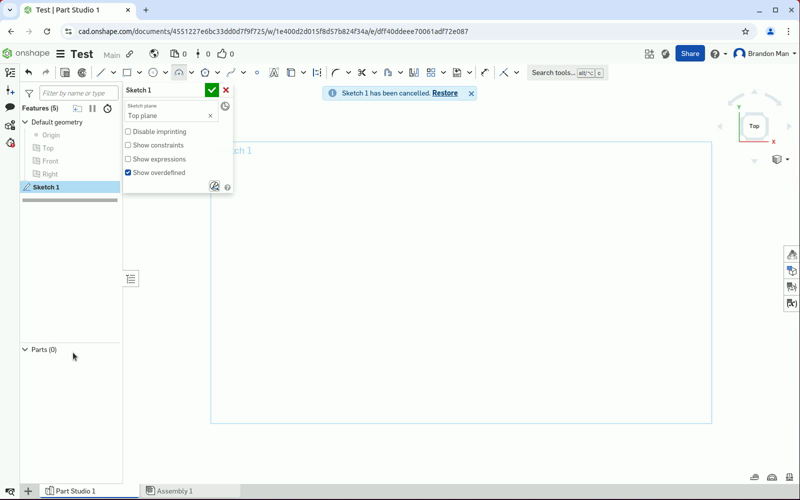
key_down(shift)
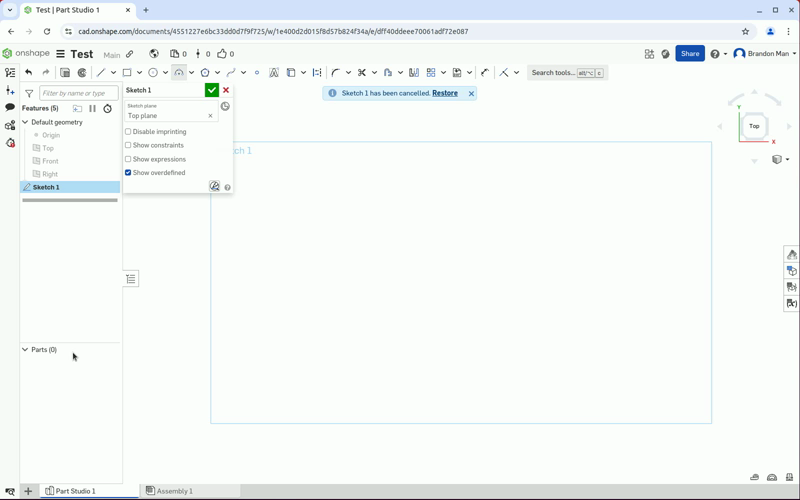
mouse_move(460, 386)
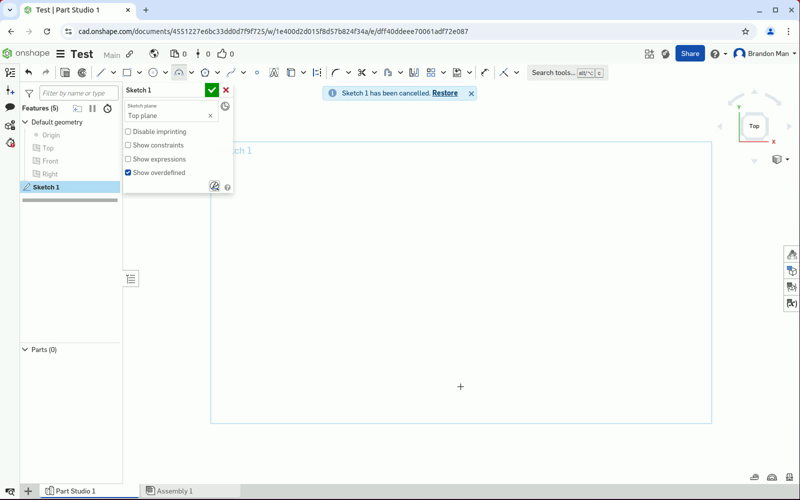
click(460, 386)
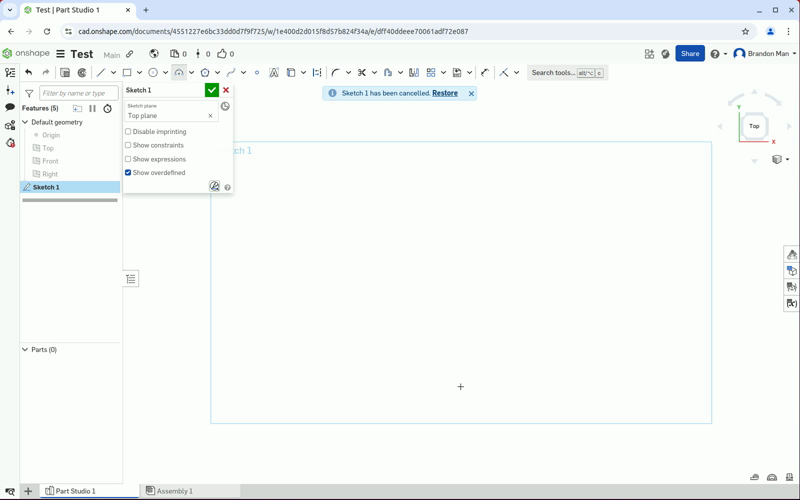
key_up(shift)
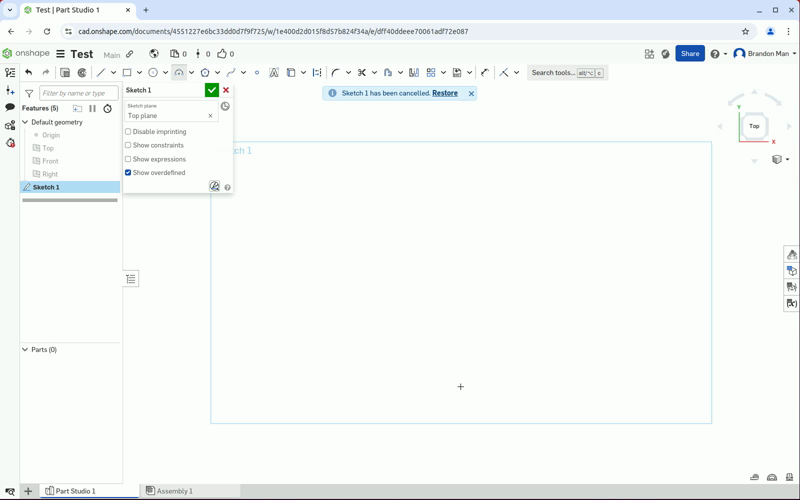
key_down(shift)
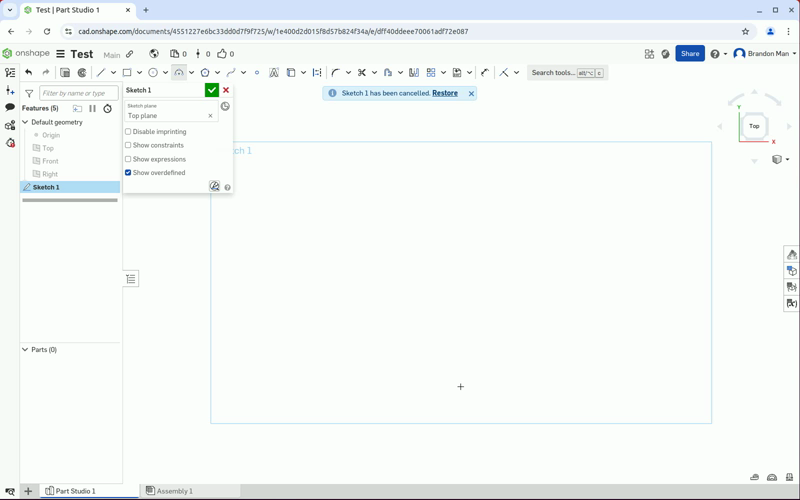
mouse_move(470, 396)
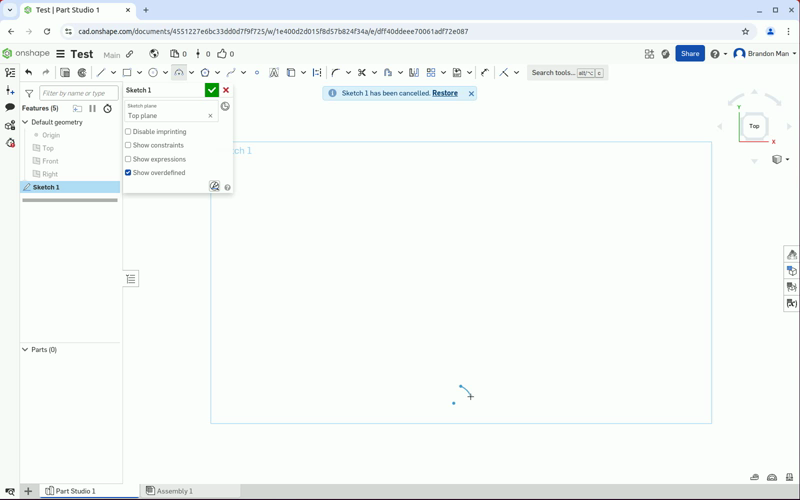
click(470, 396)
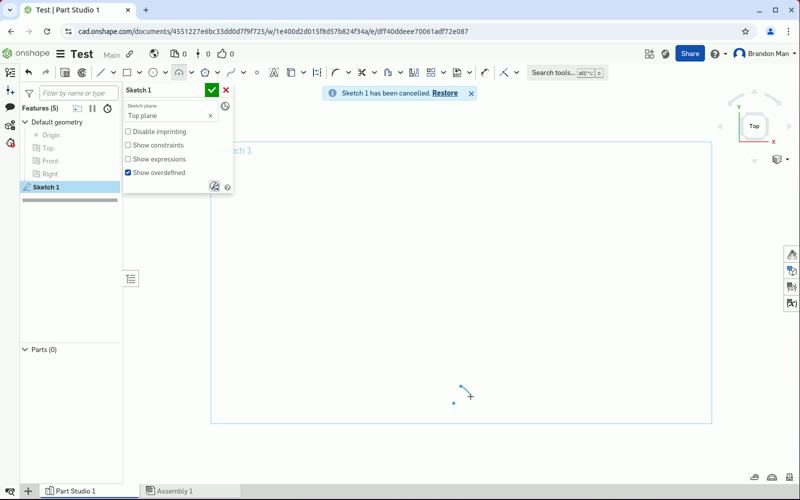
mouse_move(463, 393)
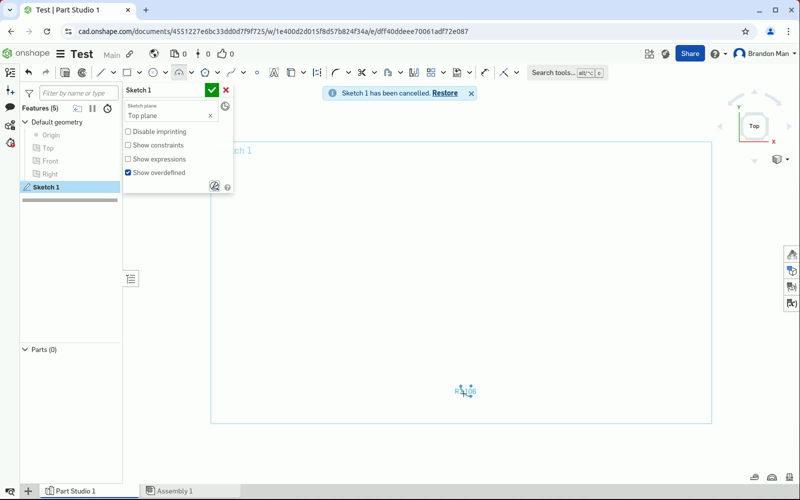
click(463, 393)
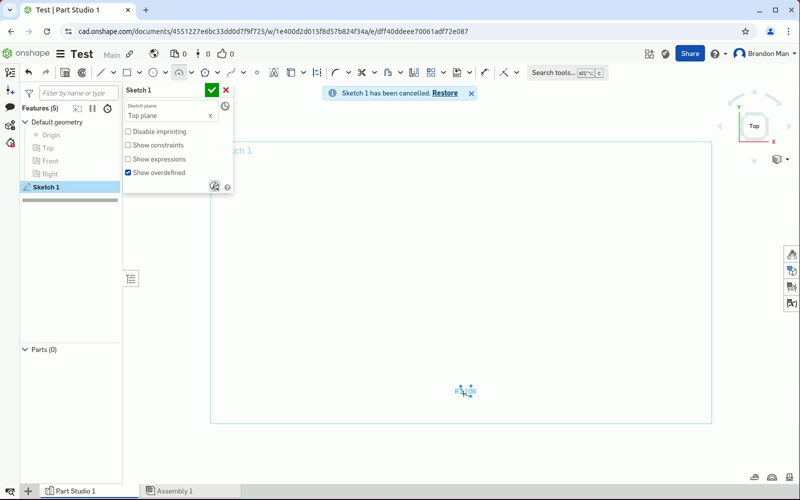
key_up(shift)
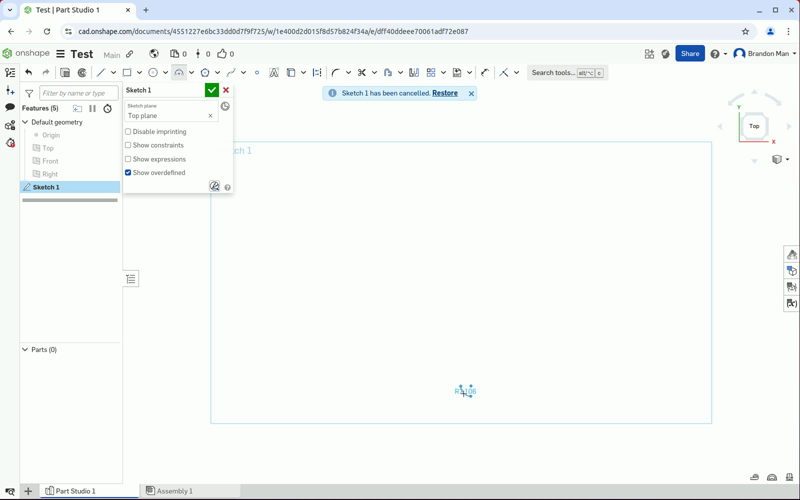
key(esc)
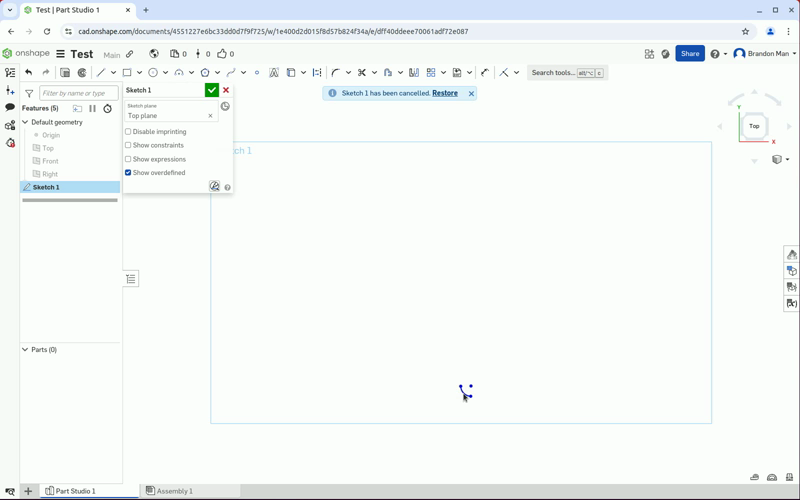
key(l)
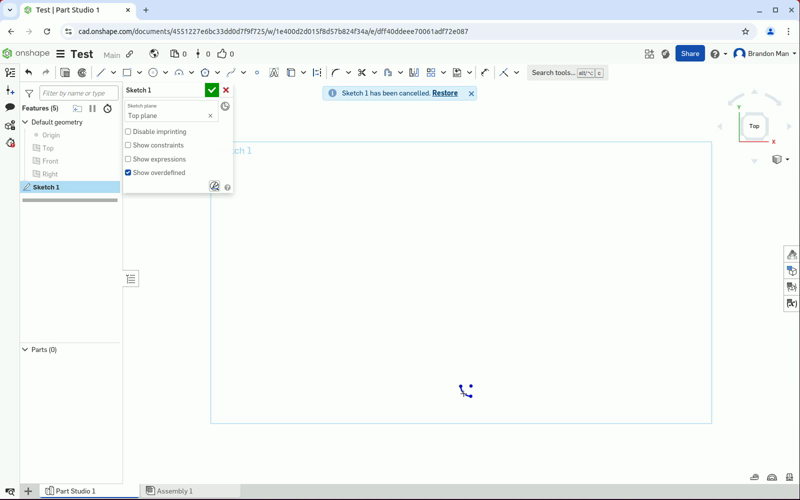
mouse_move(470, 396)
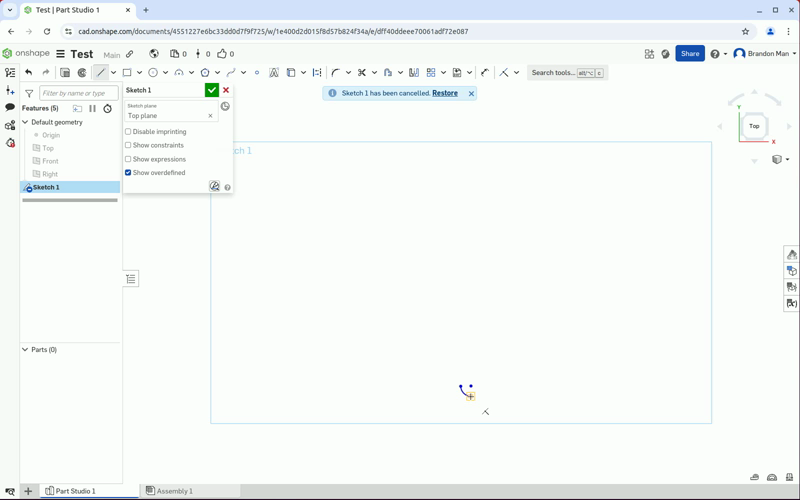
click(470, 396)
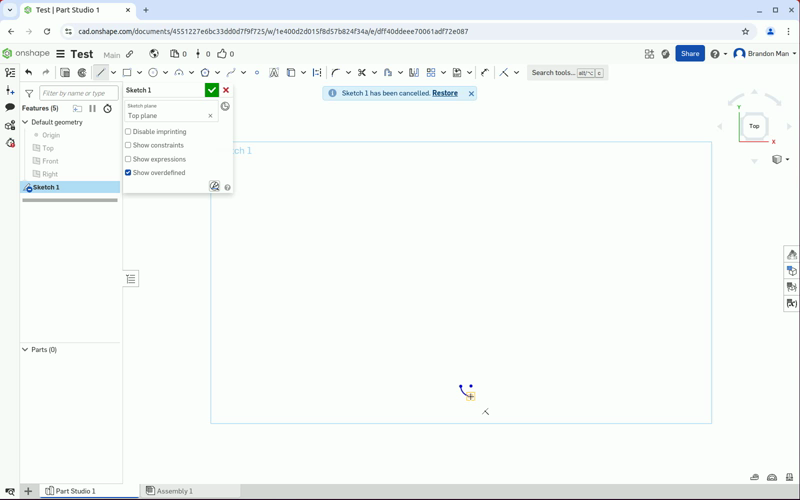
key_down(shift)
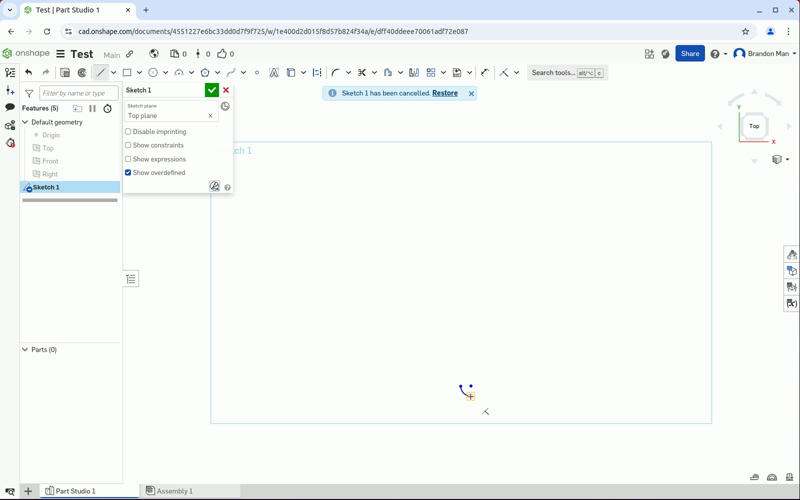
mouse_move(500, 396)
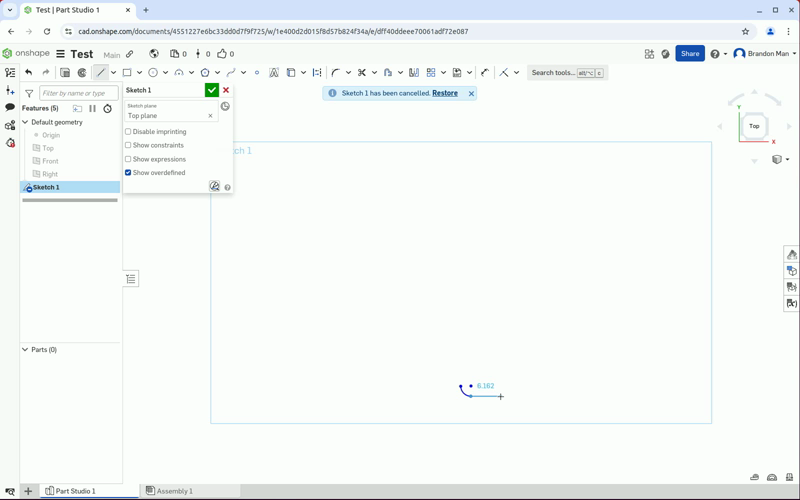
mouse_move(517, 396)
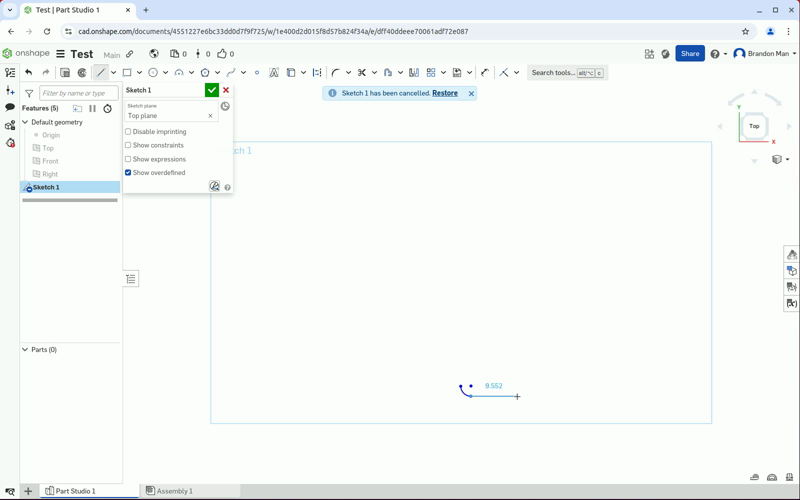
click(517, 396)
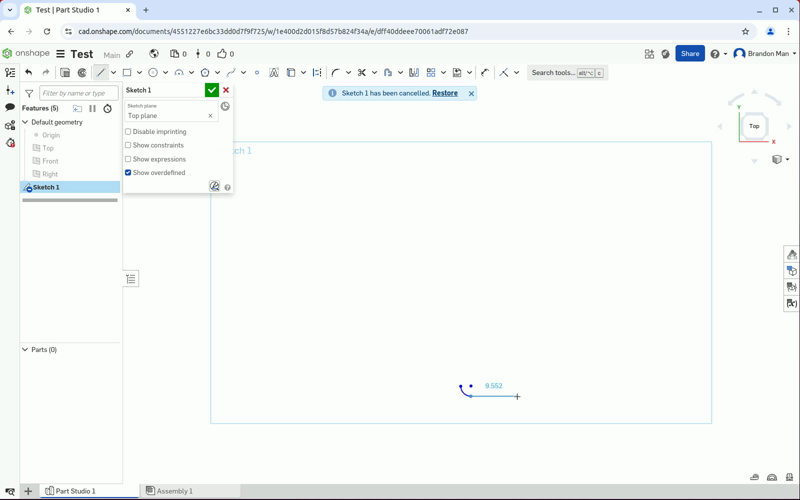
key_up(shift)
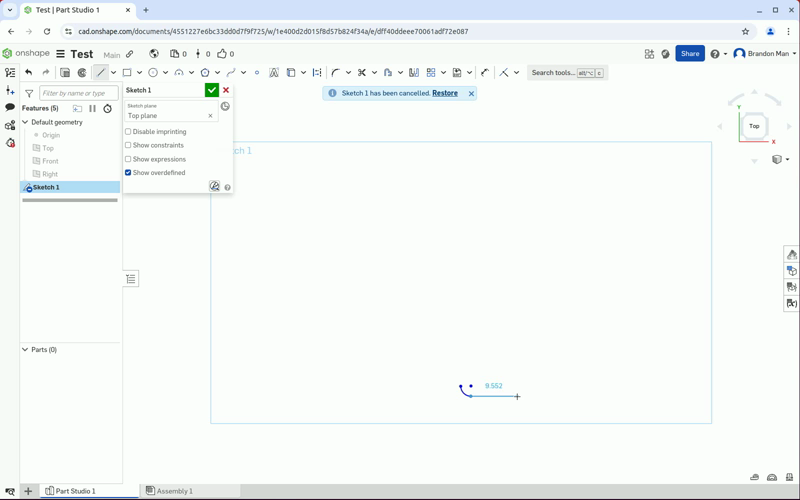
key_down(shift)
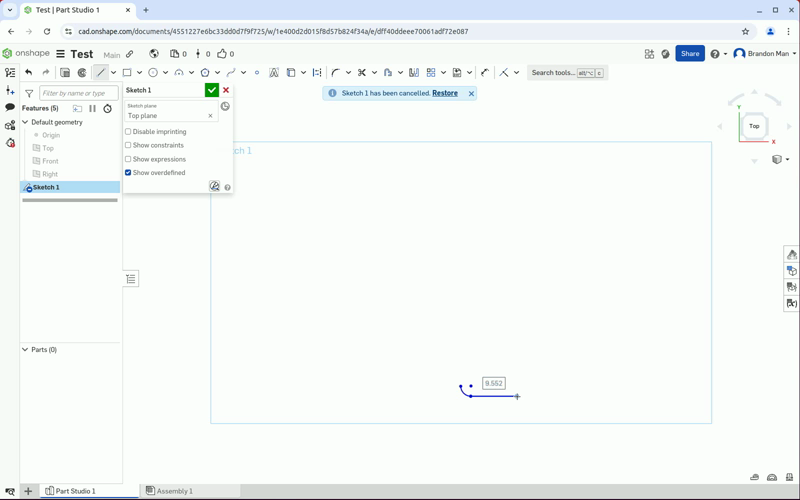
mouse_move(547, 396)
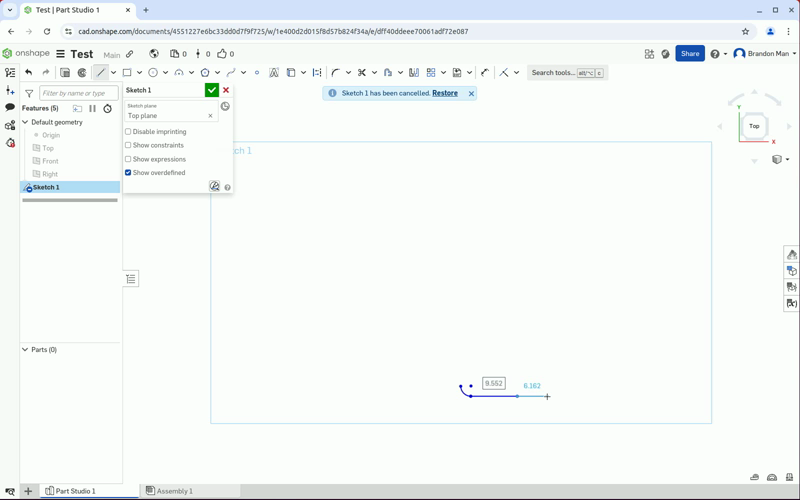
mouse_move(517, 357)
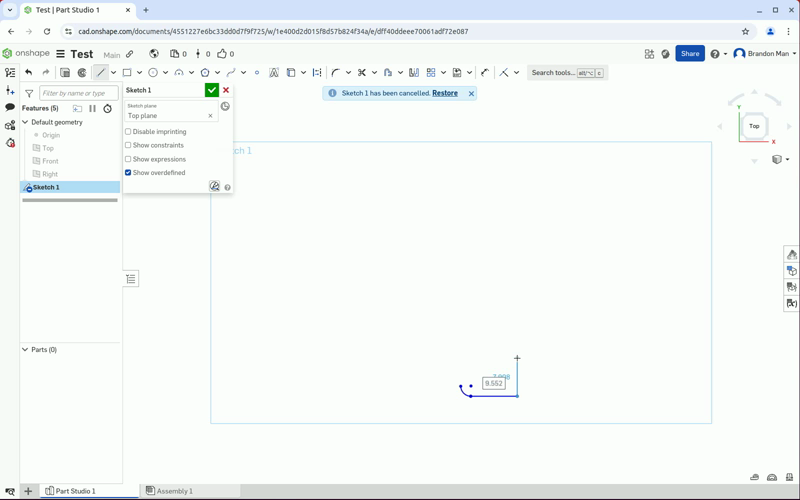
click(517, 357)
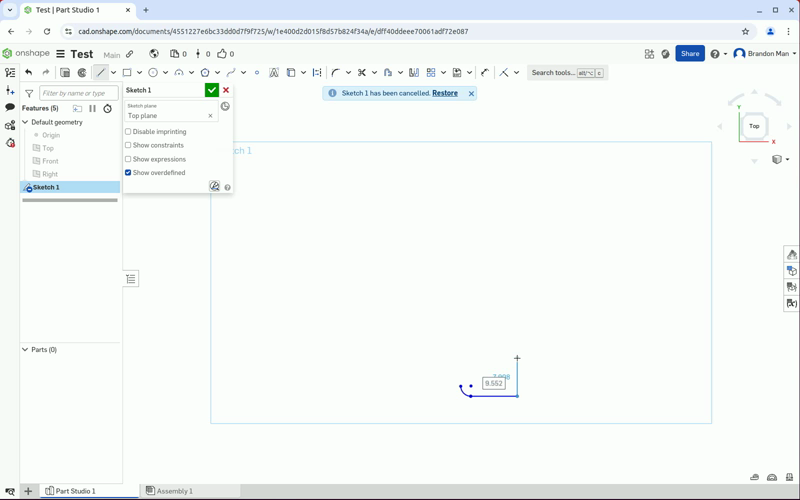
key_up(shift)
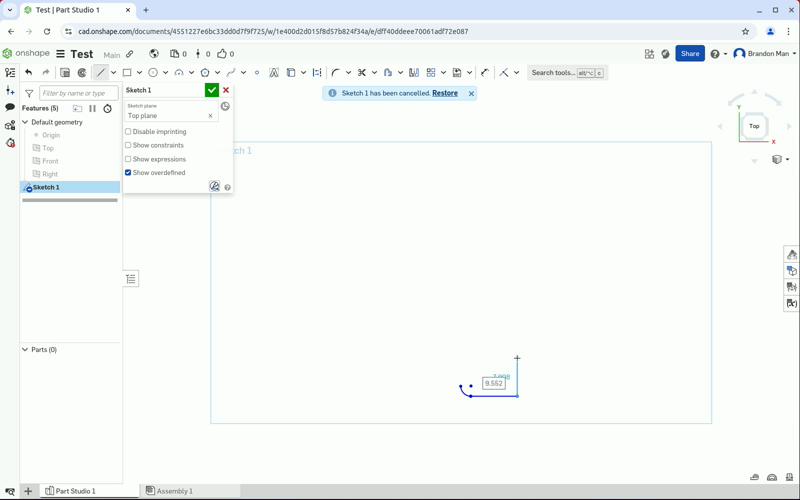
key(esc)
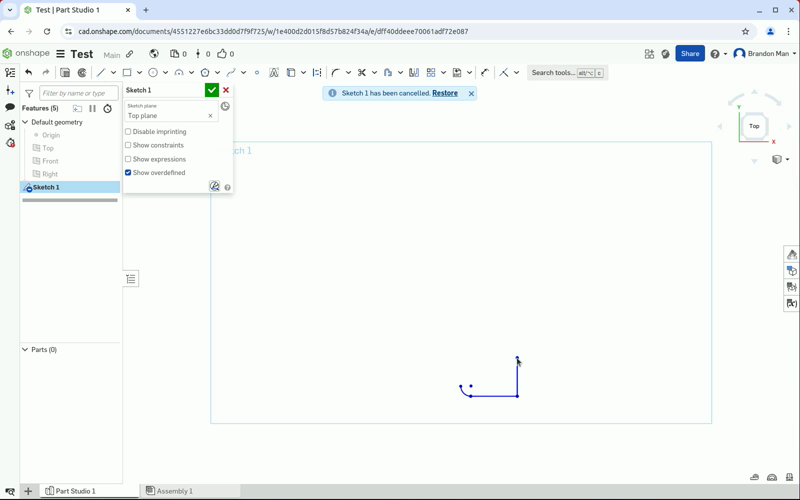
key(a)
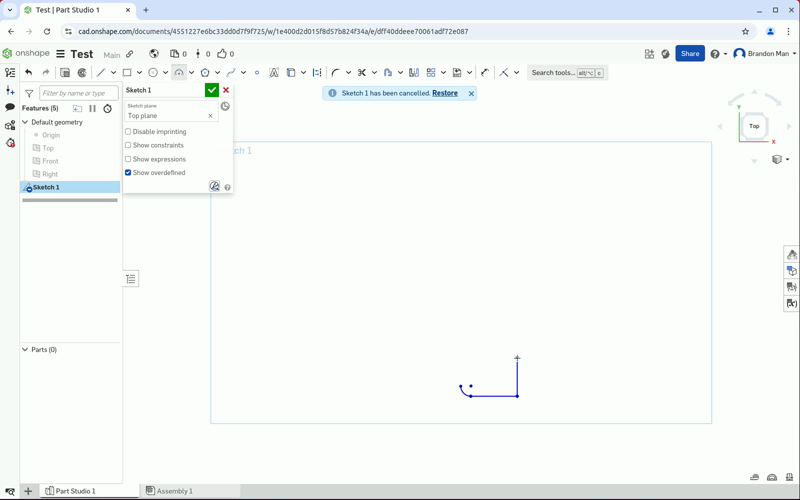
mouse_move(517, 357)
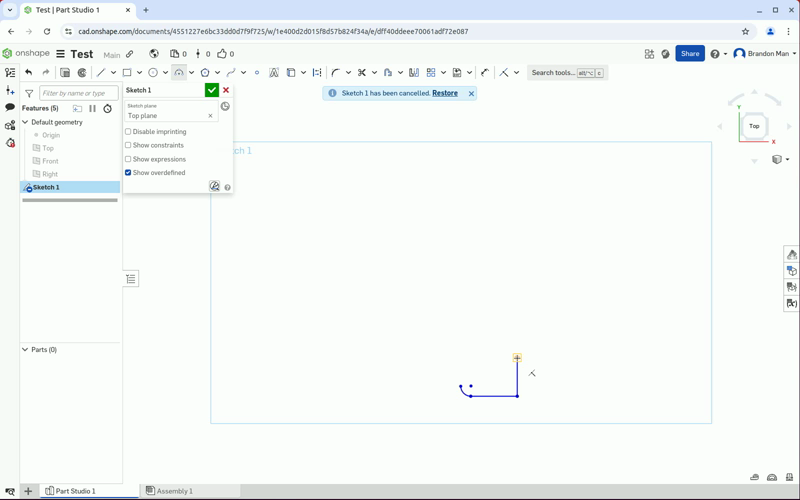
click(517, 357)
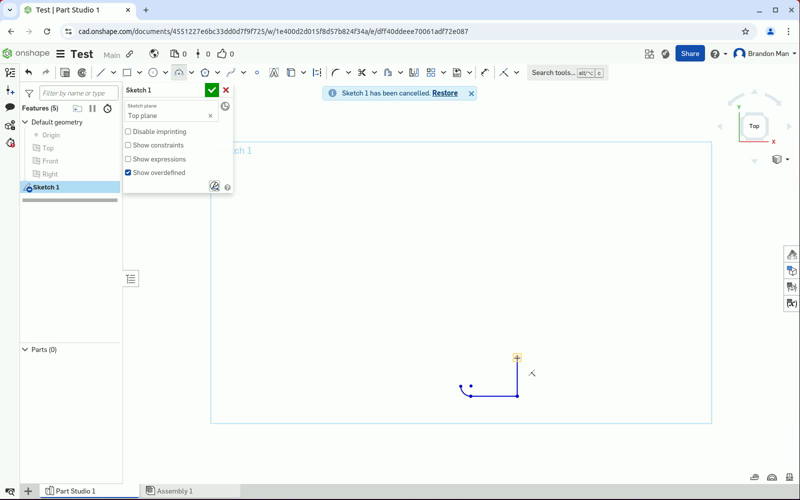
key_down(shift)
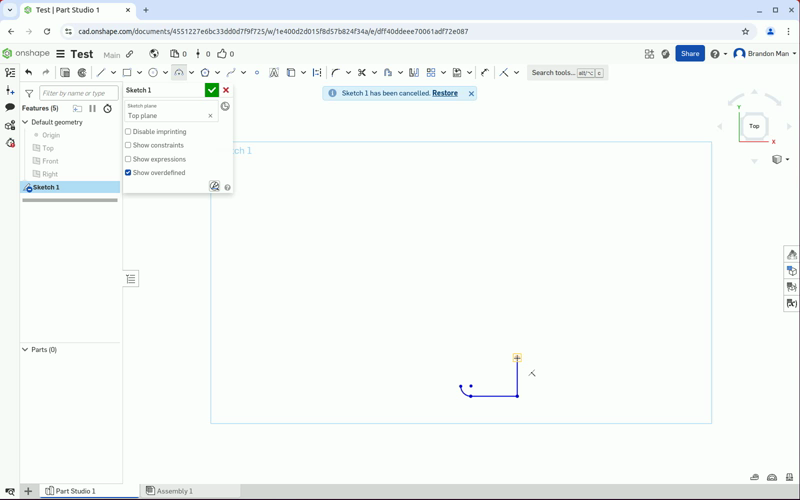
mouse_move(517, 319)
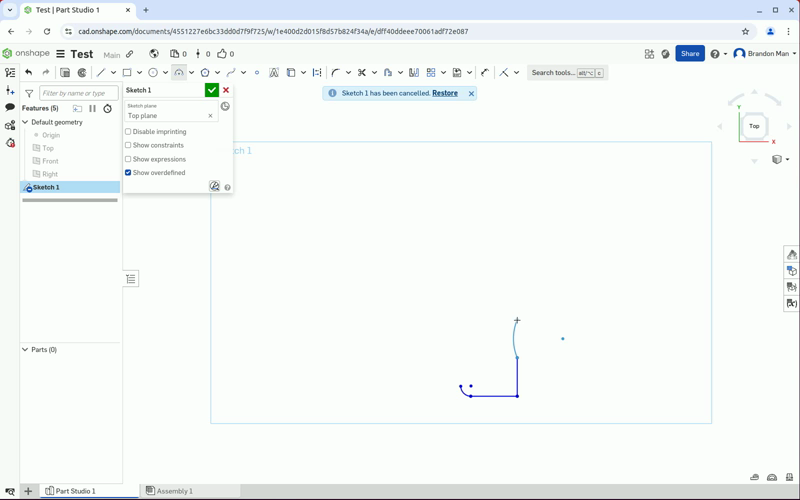
click(517, 319)
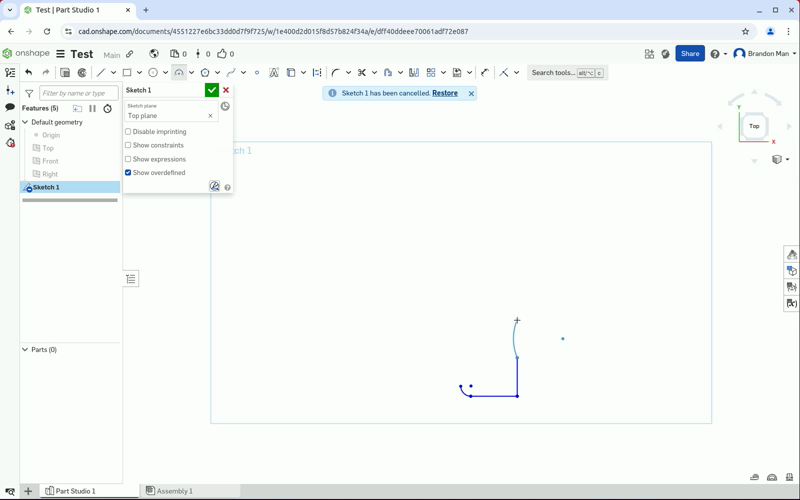
mouse_move(498, 338)
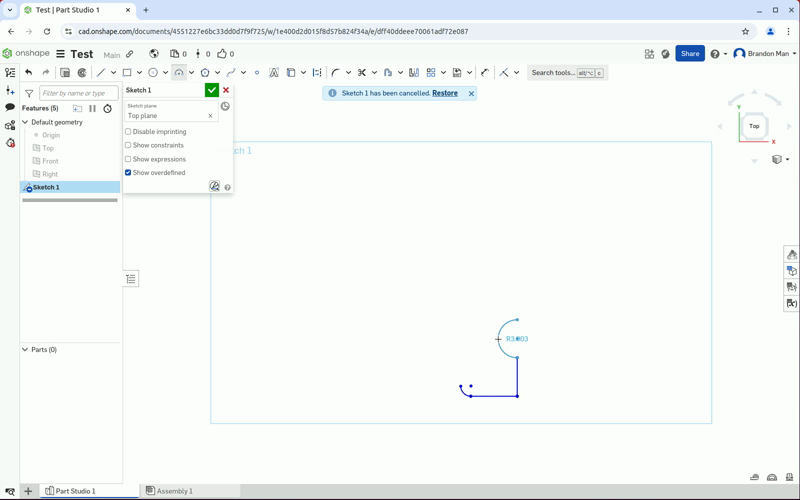
click(498, 338)
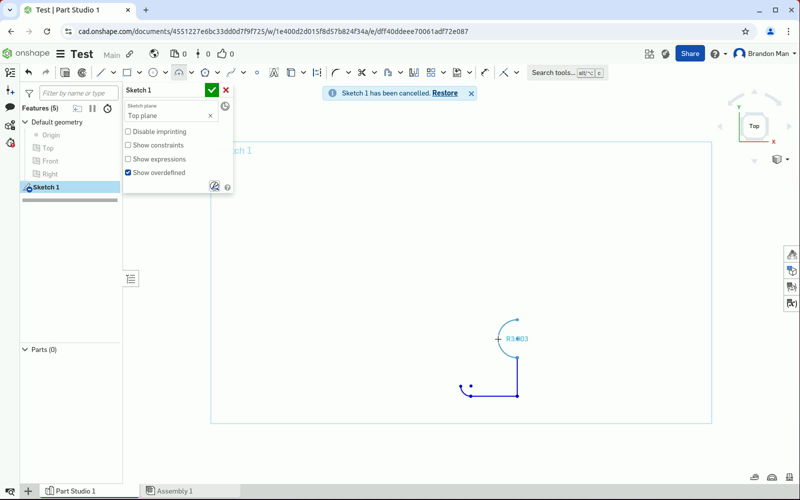
key_up(shift)
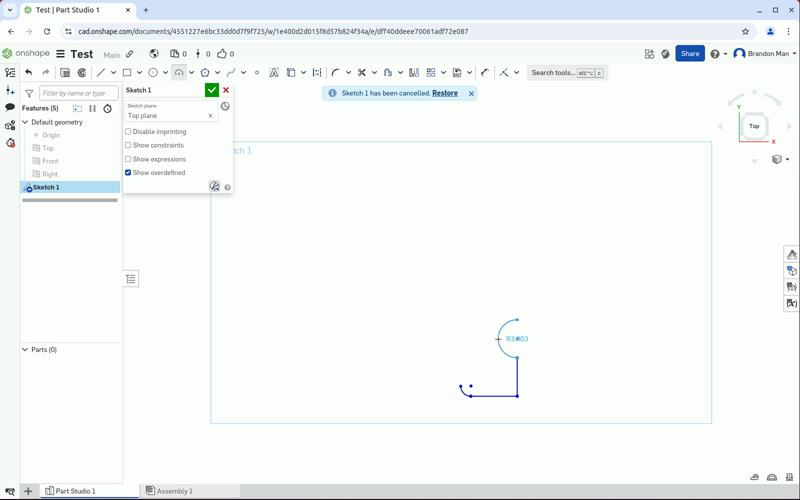
key(esc)
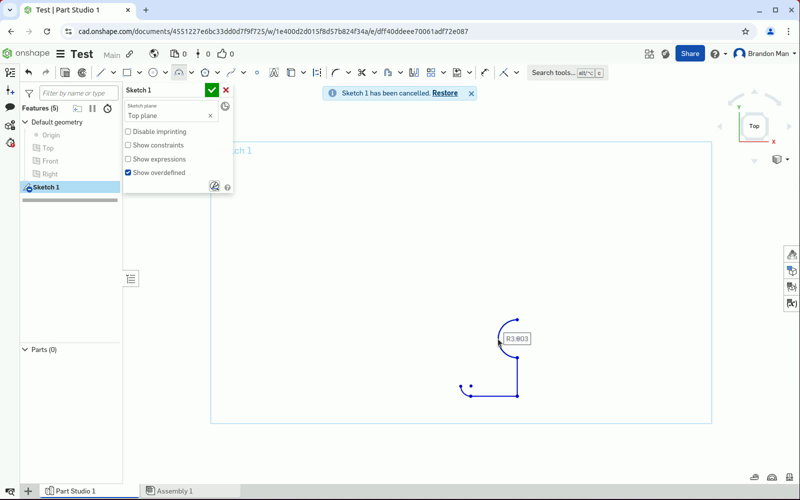
key(l)
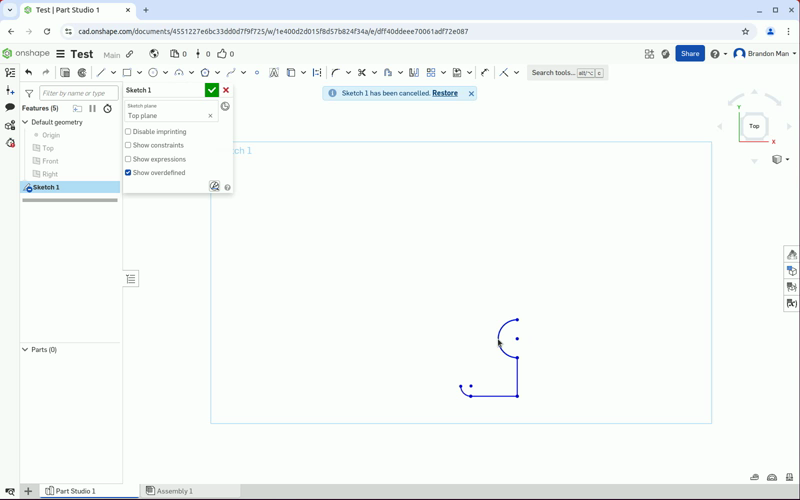
mouse_move(517, 319)
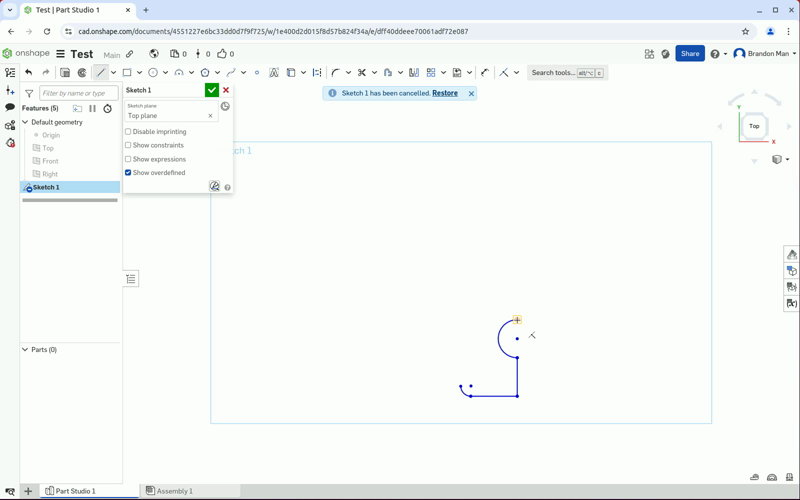
click(517, 319)
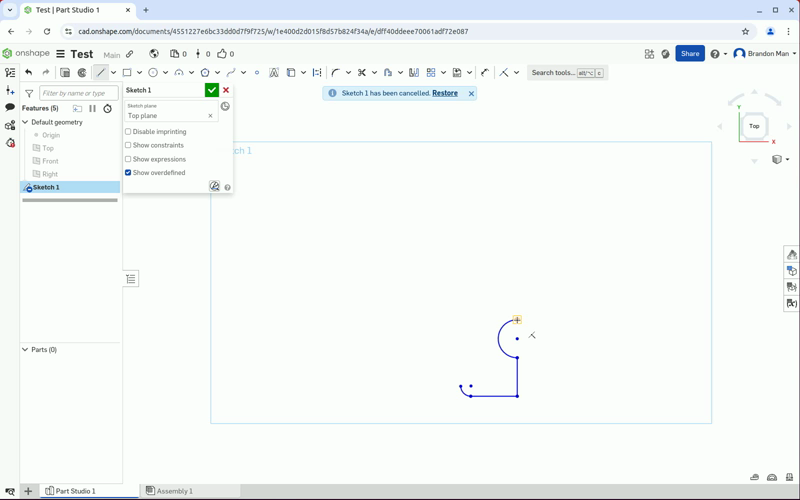
key_down(shift)
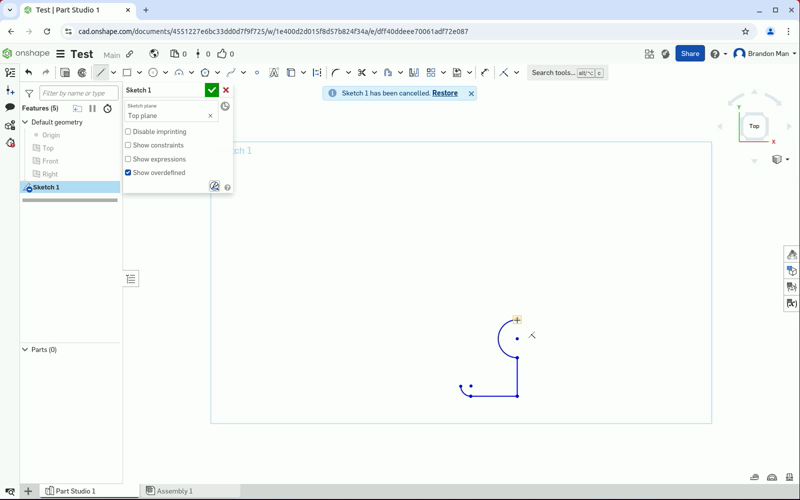
mouse_move(547, 319)
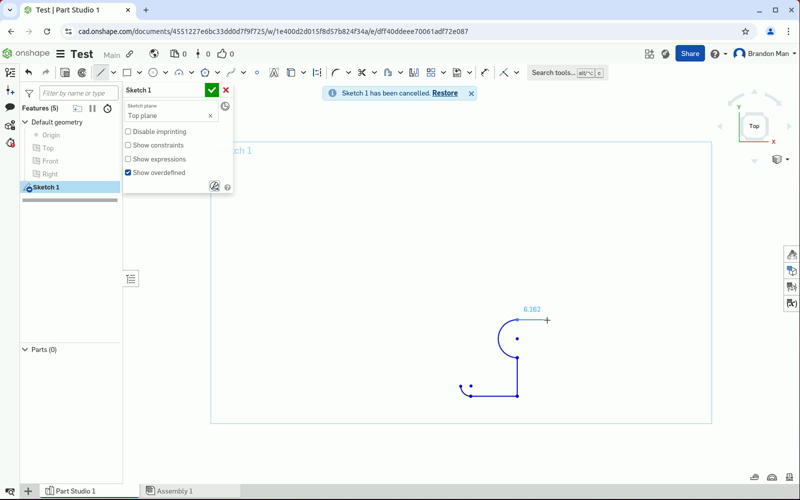
mouse_move(517, 282)
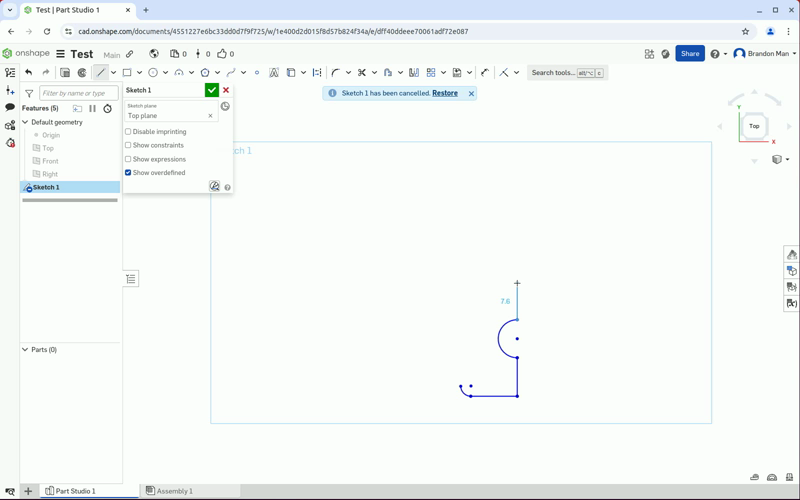
click(517, 282)
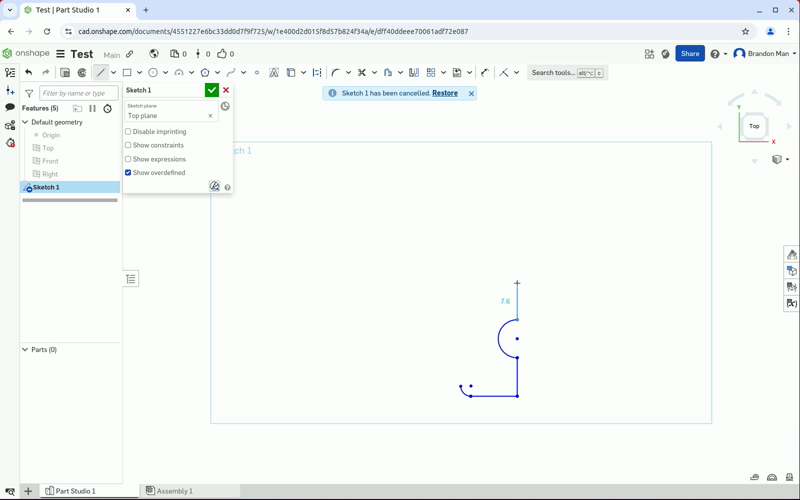
key_up(shift)
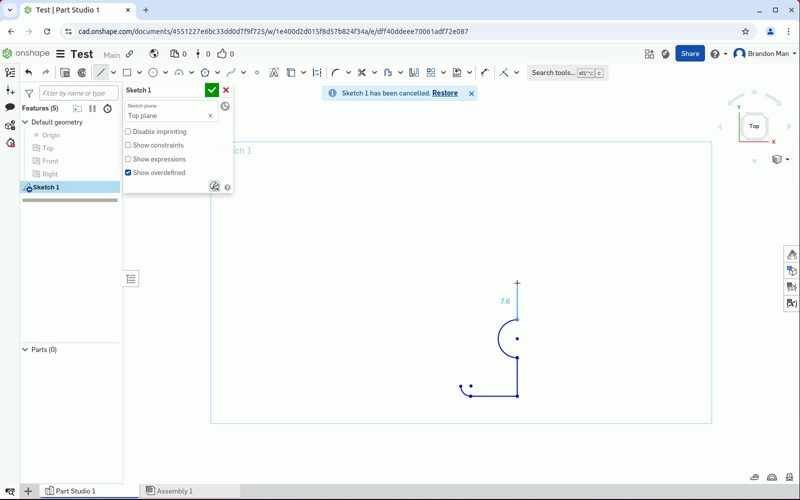
key_down(shift)
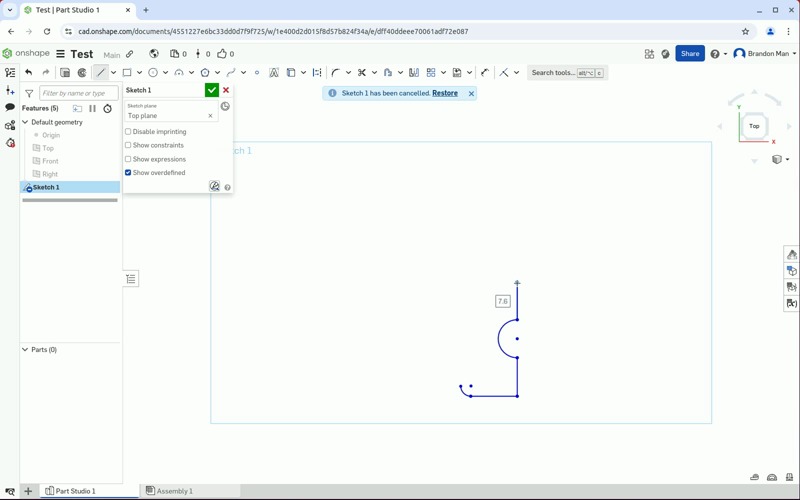
mouse_move(547, 282)
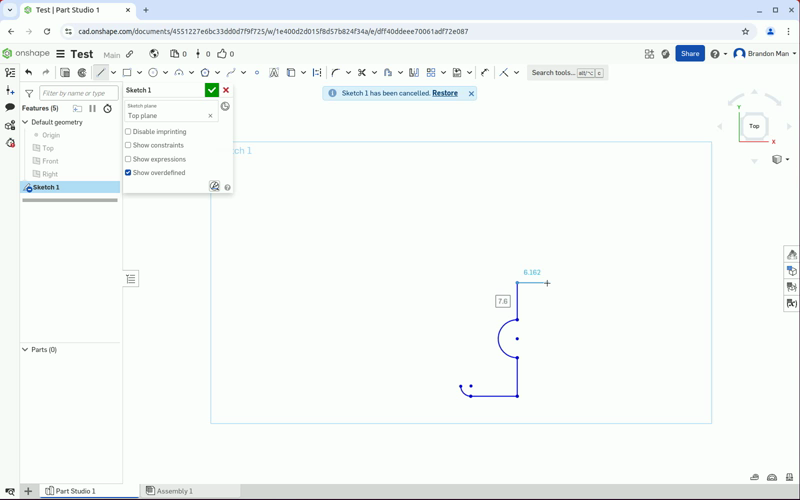
mouse_move(470, 282)
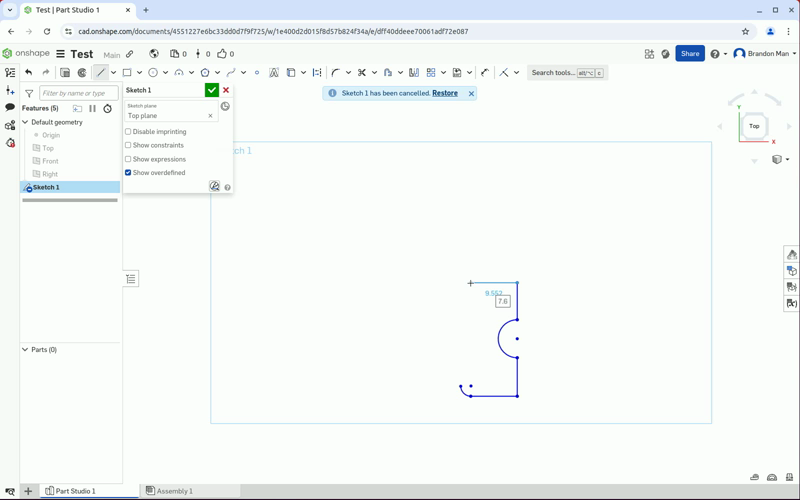
click(470, 282)
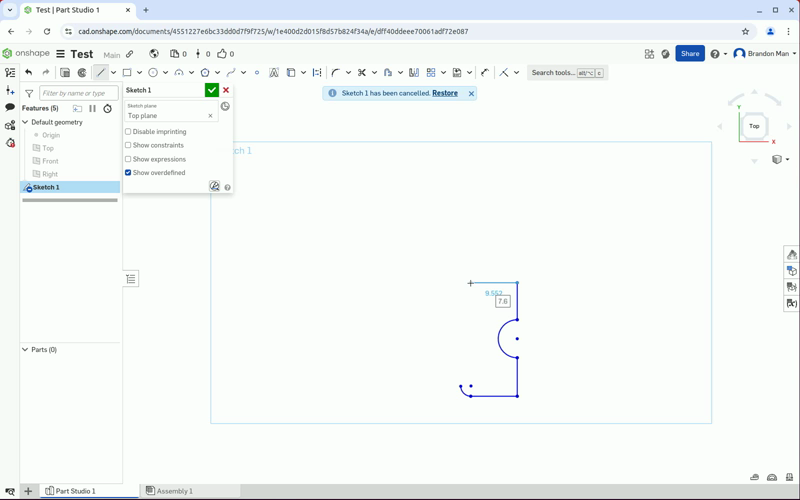
key_up(shift)
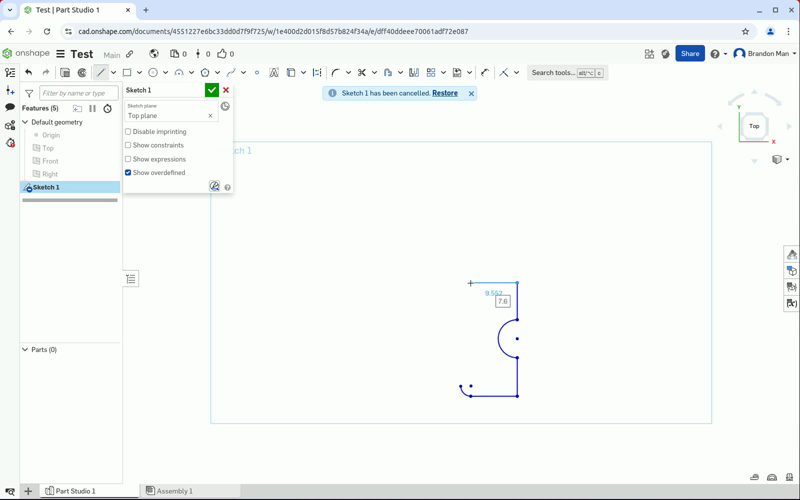
key(esc)
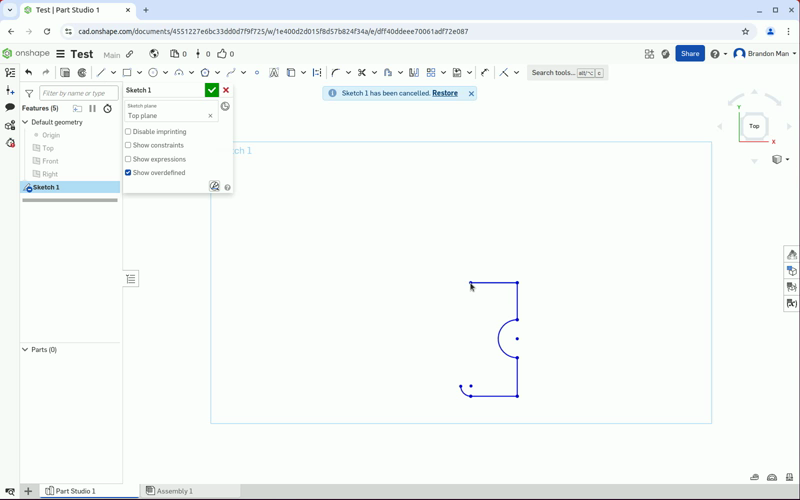
key(a)
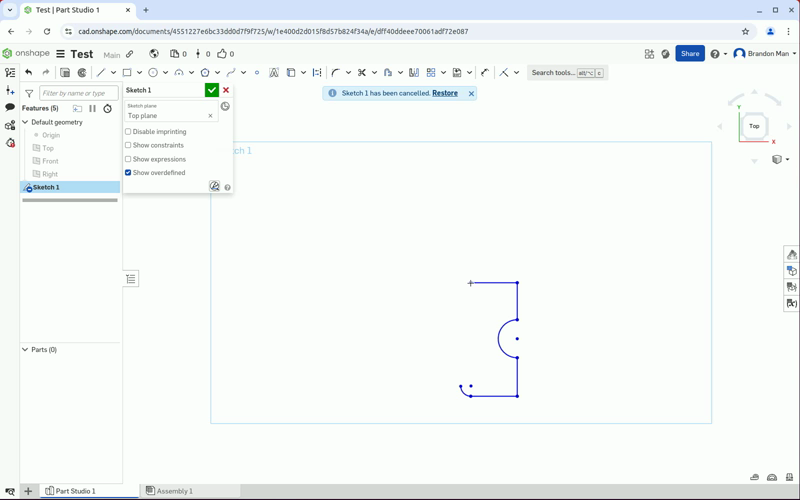
mouse_move(470, 282)
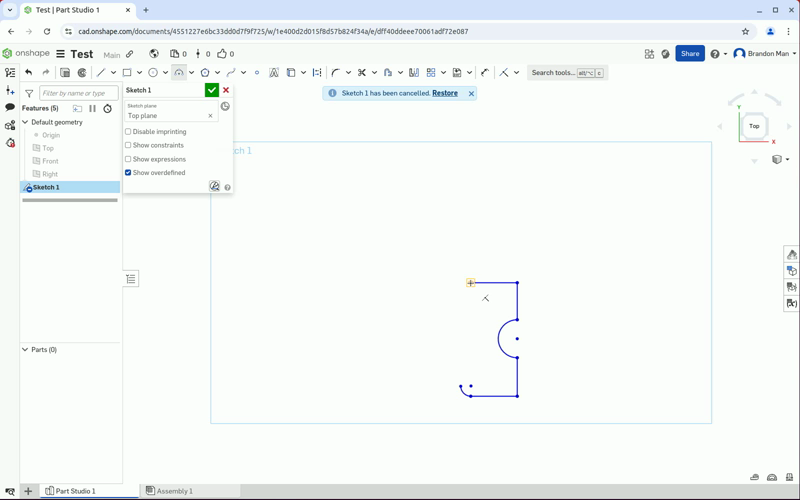
click(470, 282)
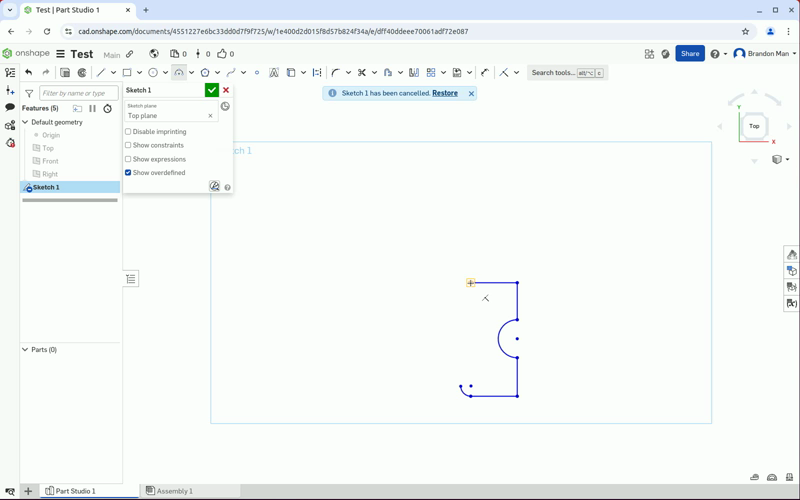
key_down(shift)
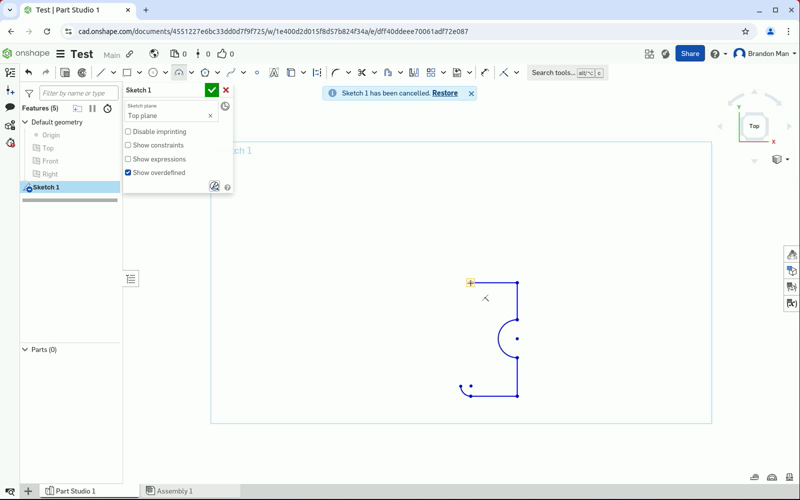
mouse_move(460, 292)
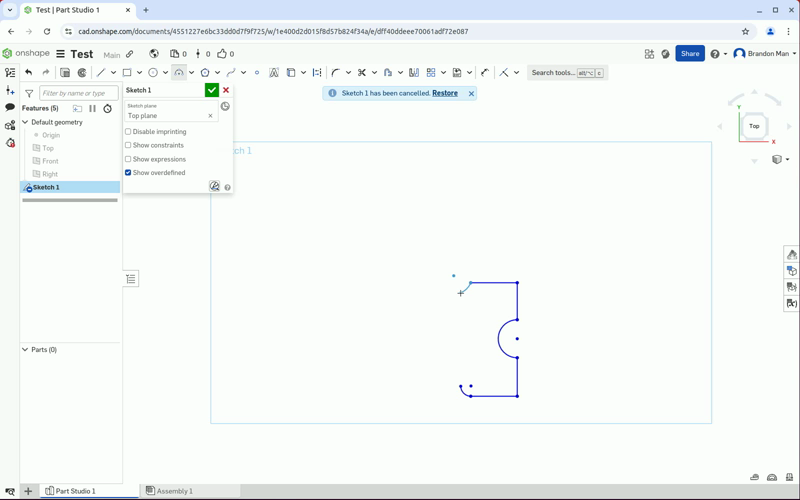
click(460, 292)
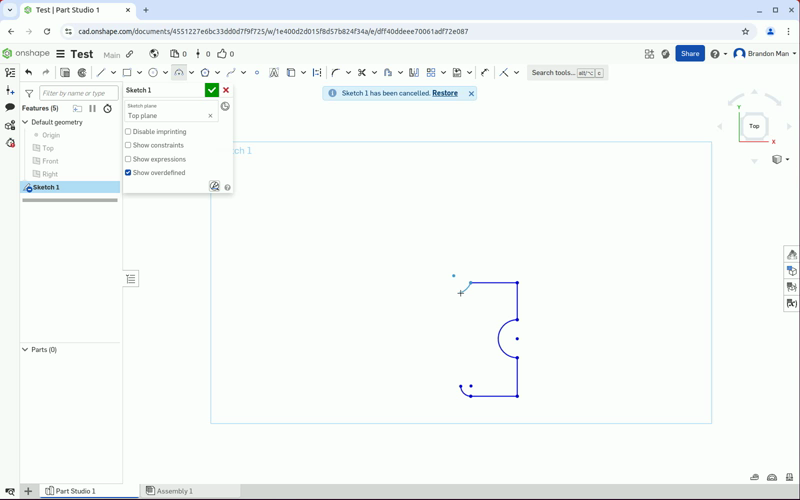
mouse_move(463, 285)
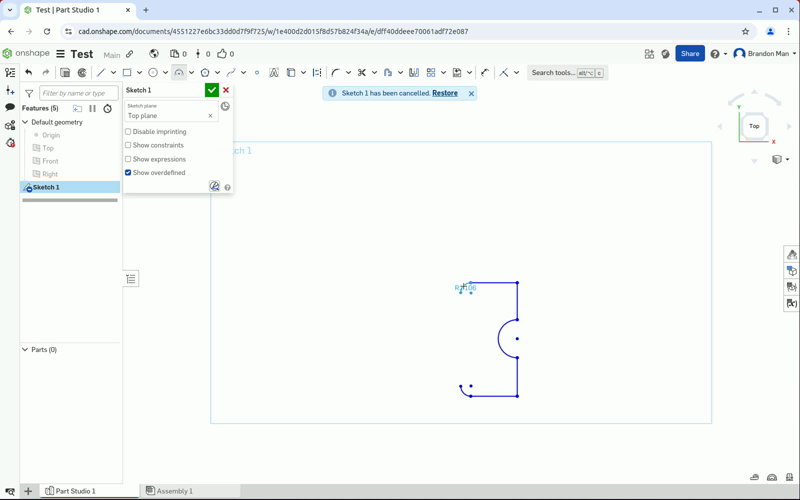
click(463, 285)
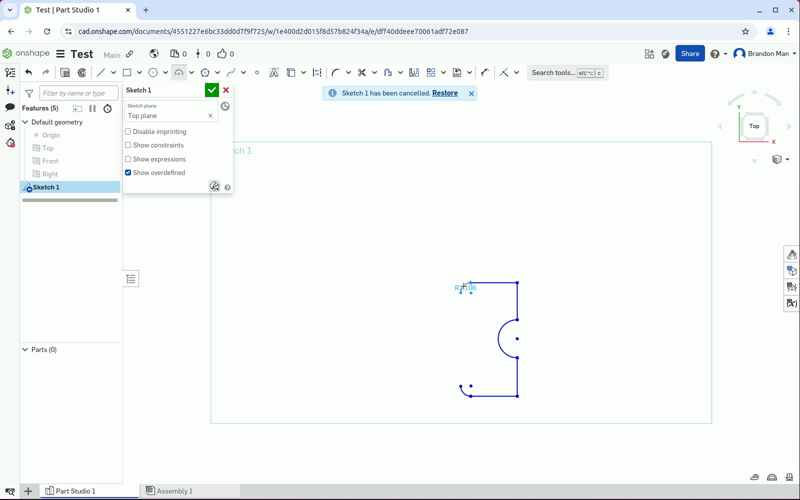
key_up(shift)
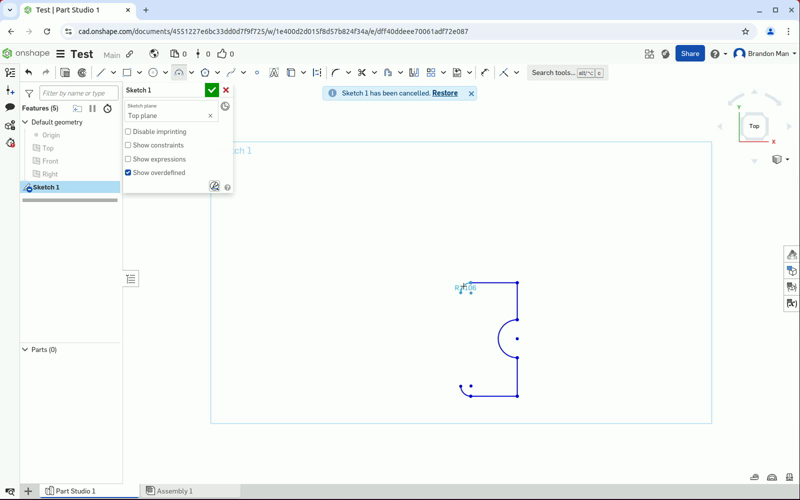
key(esc)
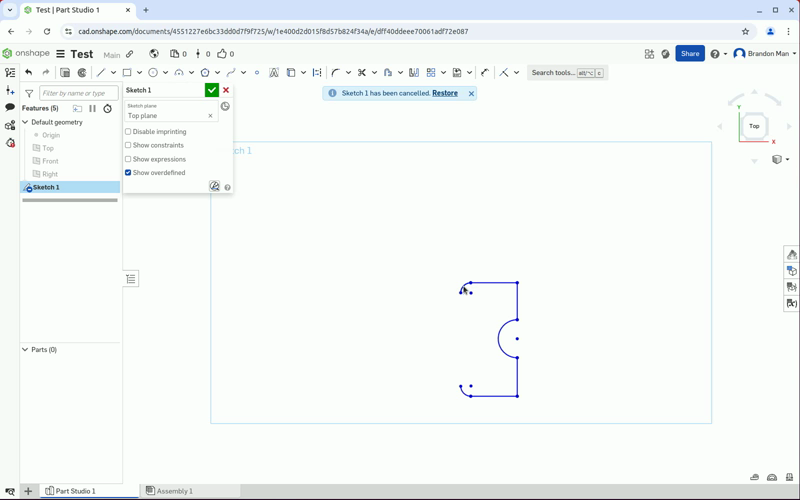
key(l)
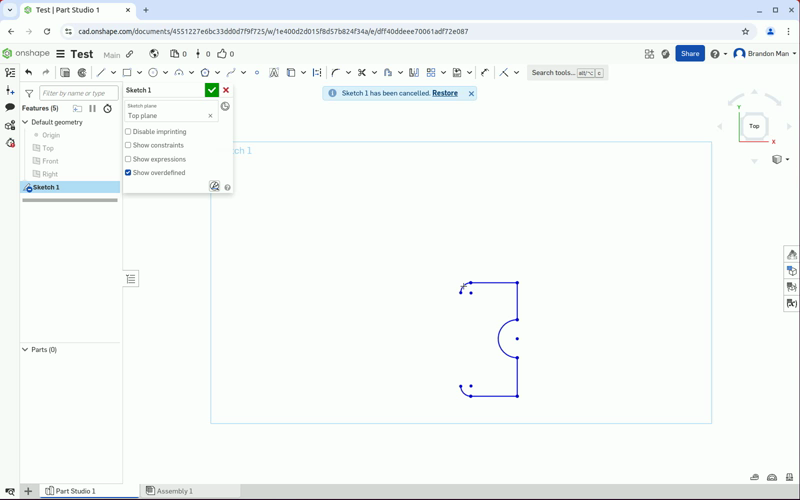
mouse_move(460, 292)
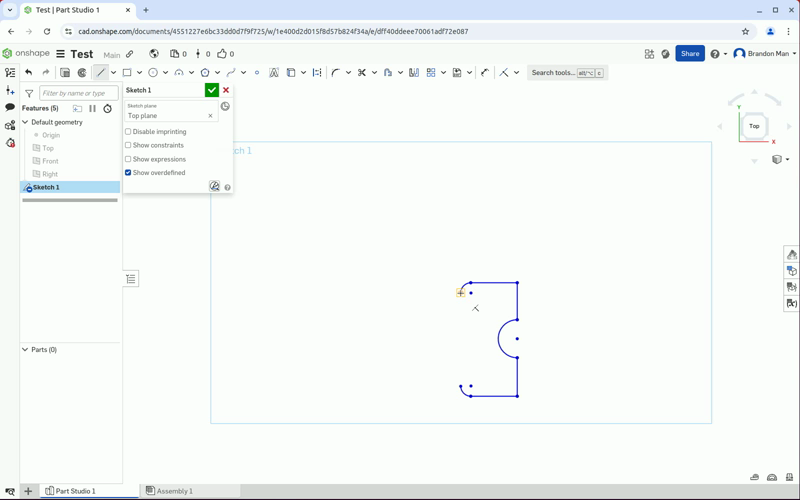
click(460, 292)
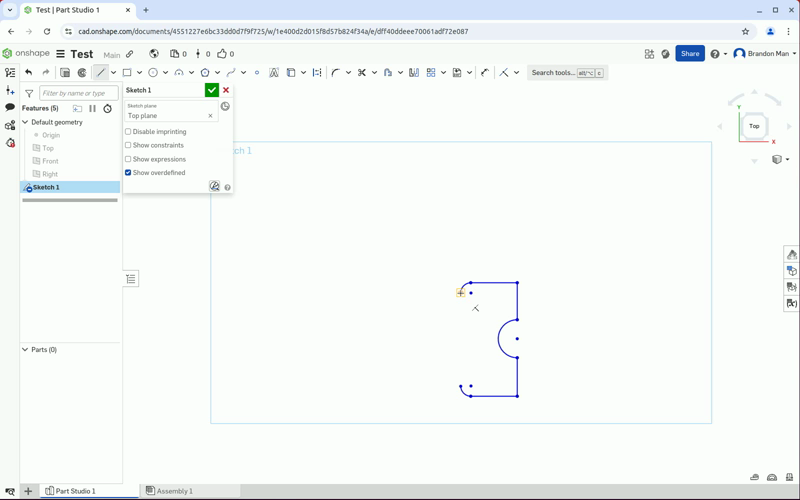
key_down(shift)
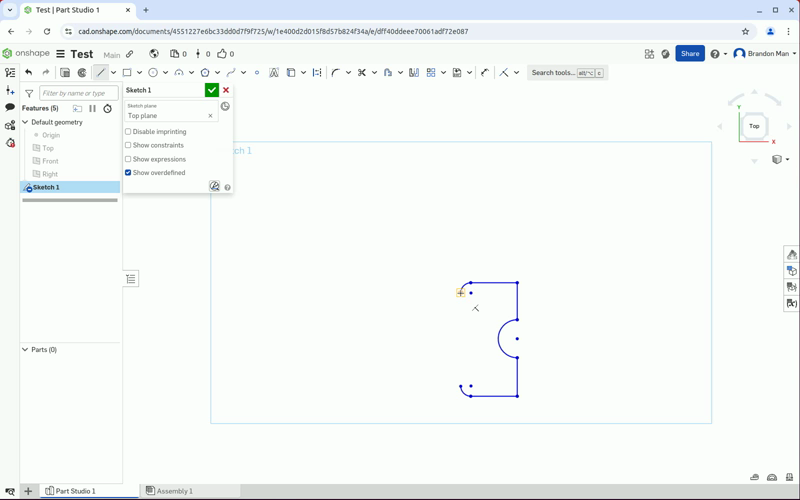
mouse_move(460, 386)
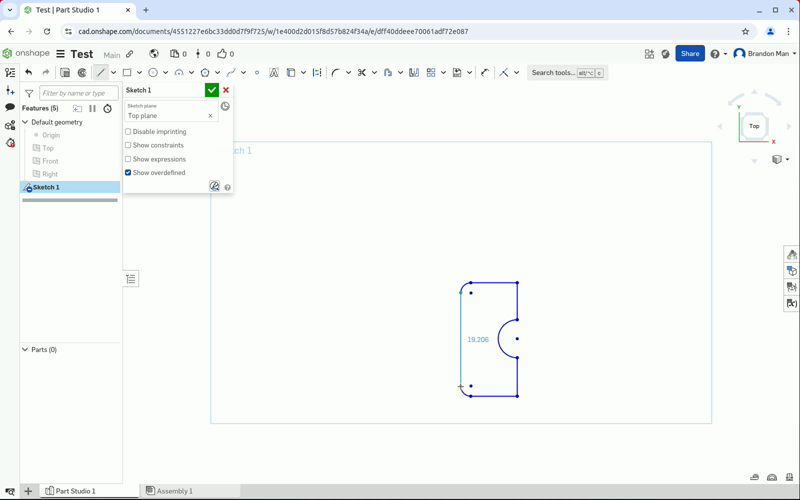
key_up(shift)
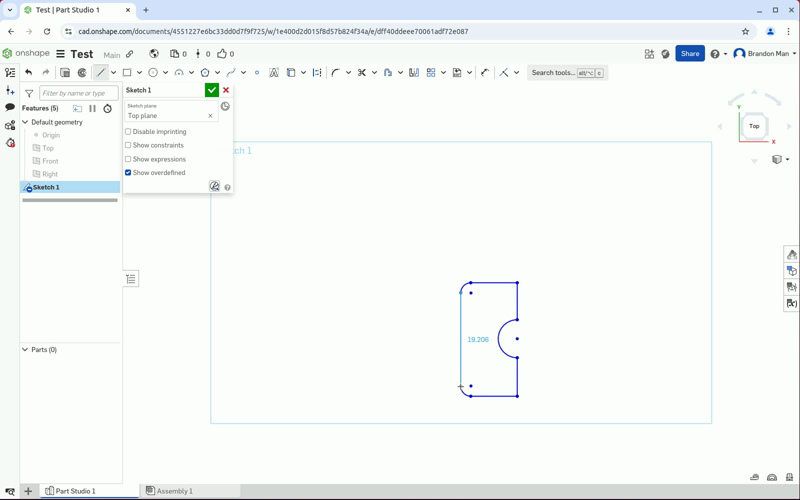
click(460, 386)
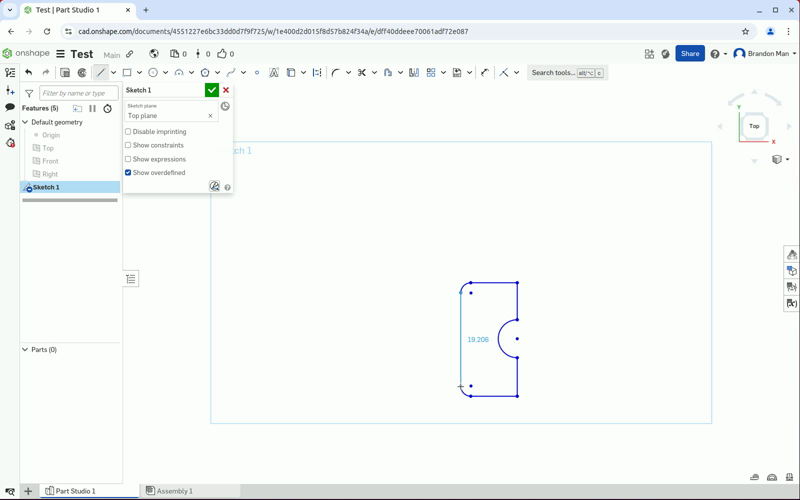
key(esc)
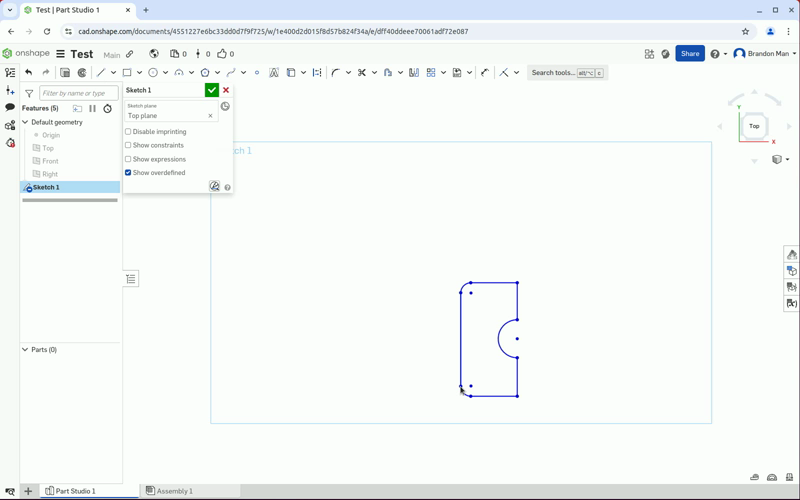
mouse_move(495, 292)
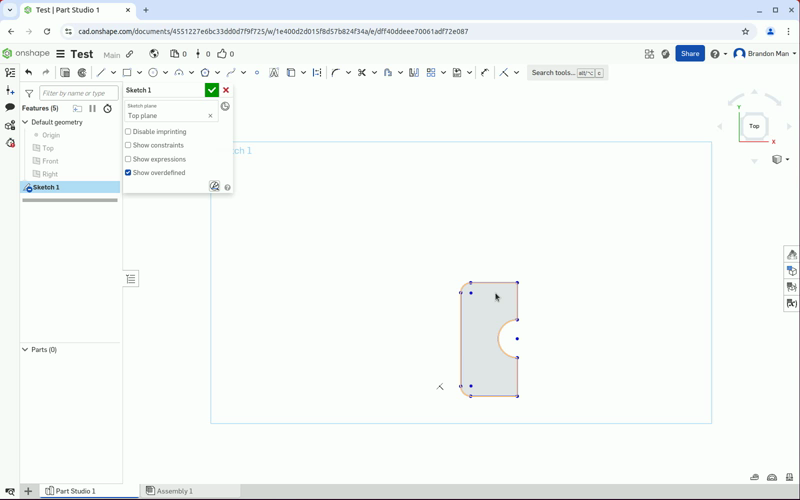
scroll(6)
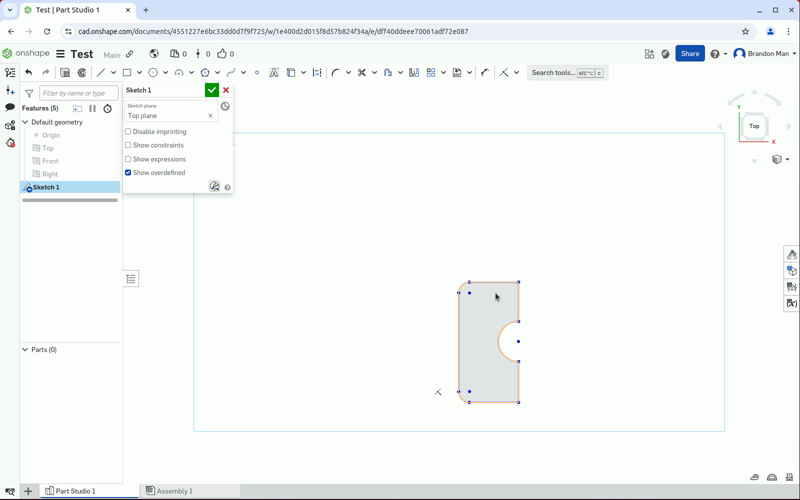
scroll(6)
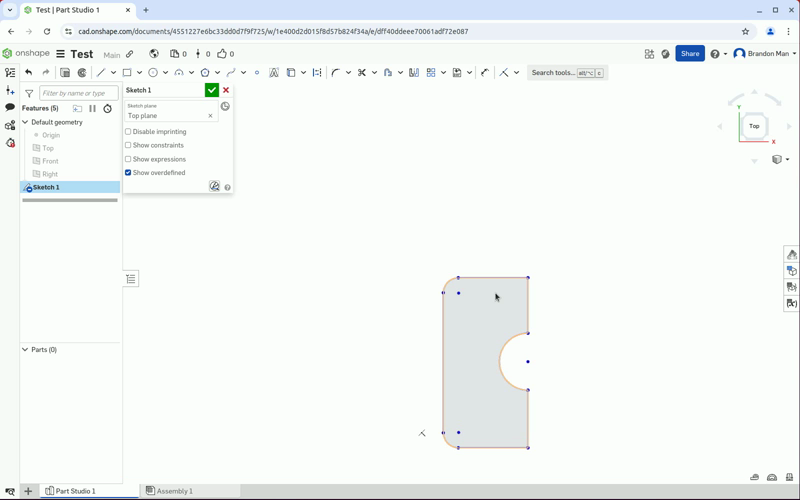
scroll(6)
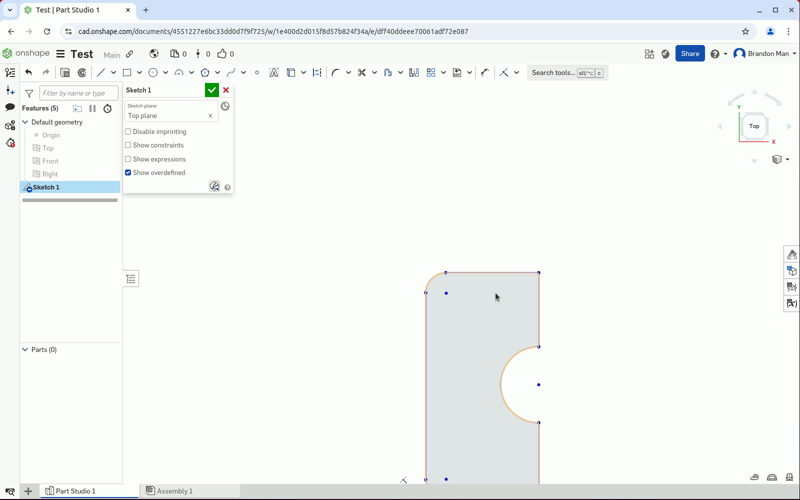
scroll(6)
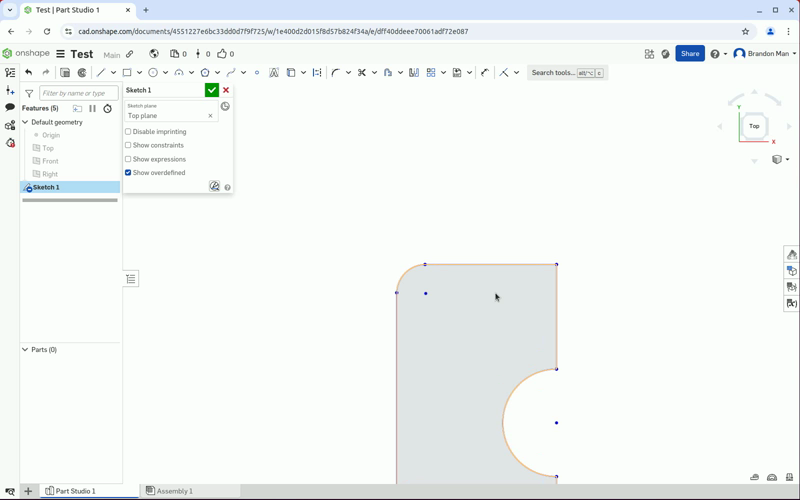
scroll(6)
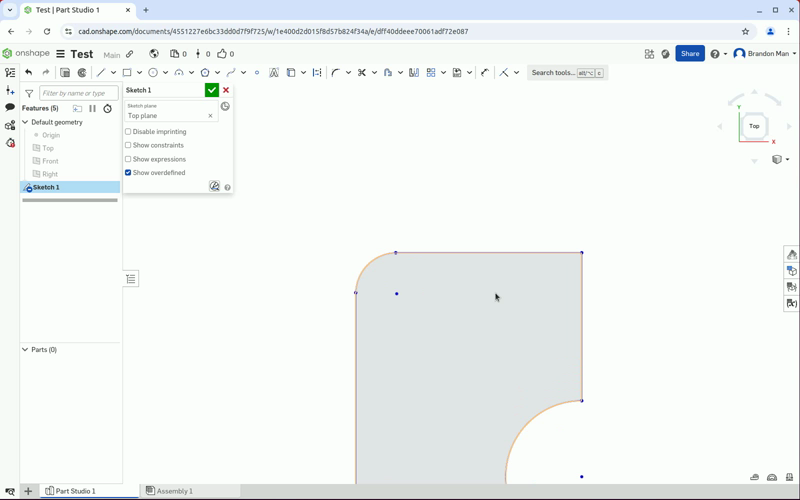
scroll(6)
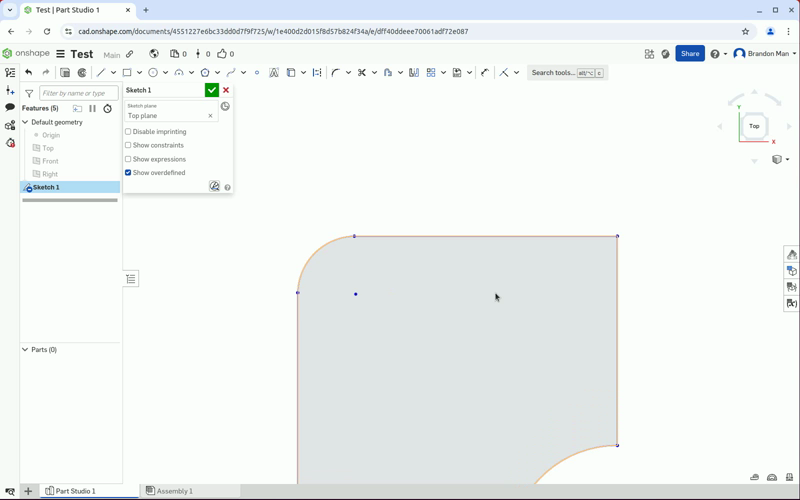
scroll(6)
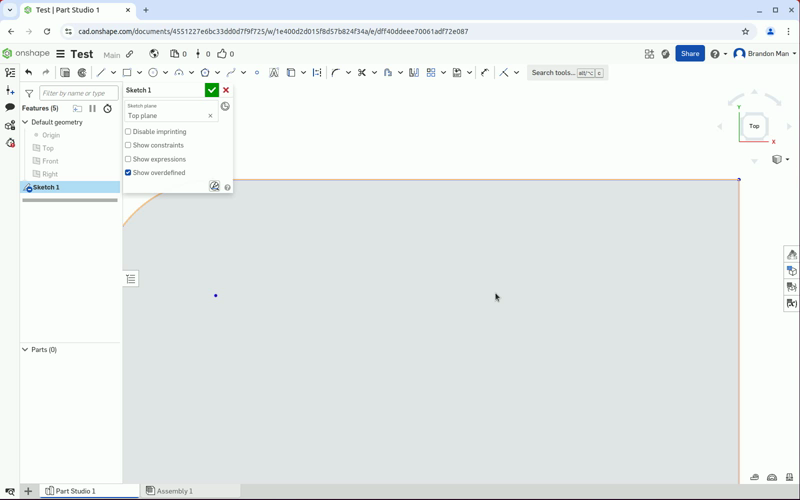
click(495, 292)
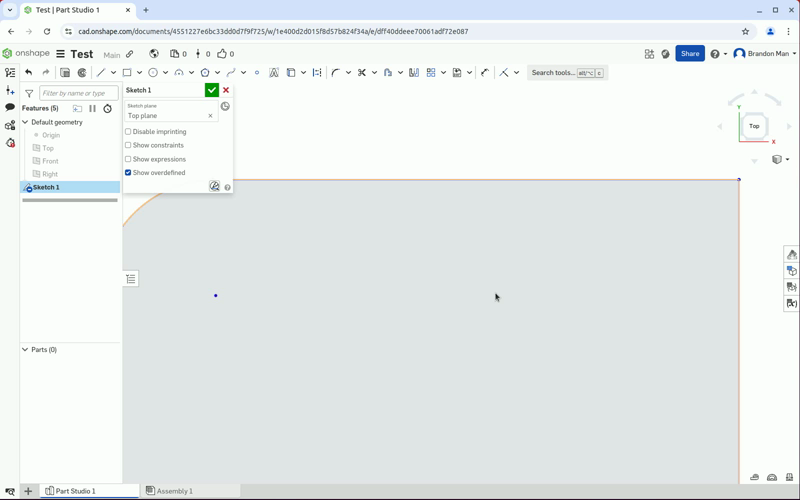
scroll(-6)
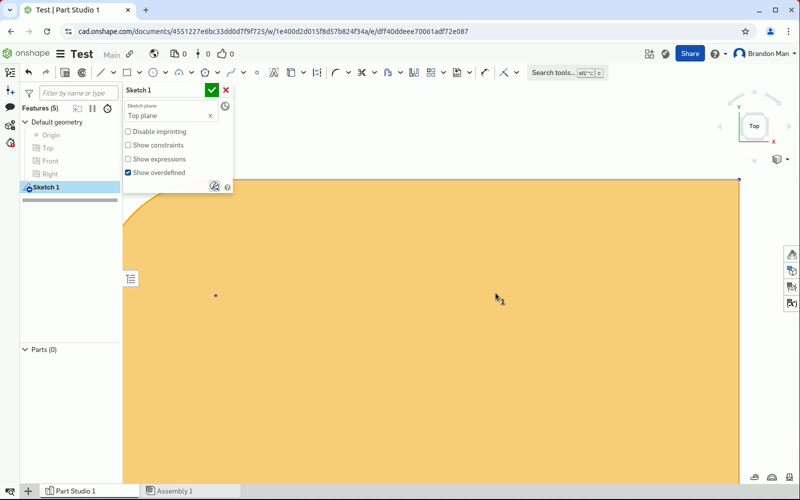
scroll(-6)
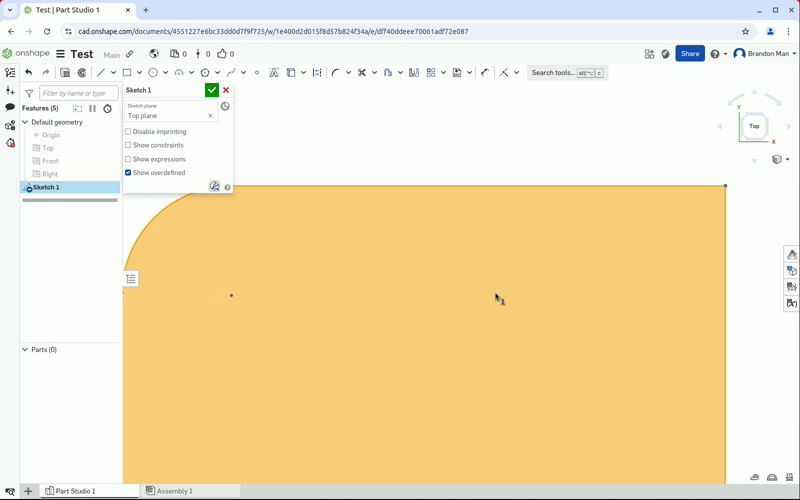
scroll(-6)
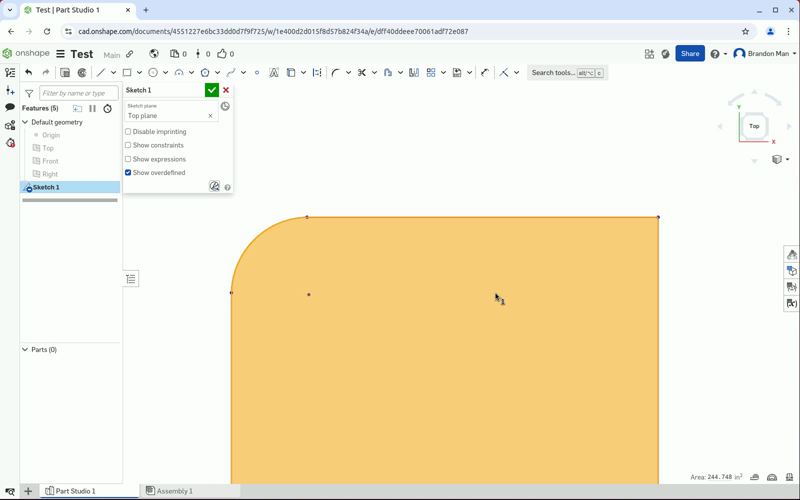
scroll(-6)
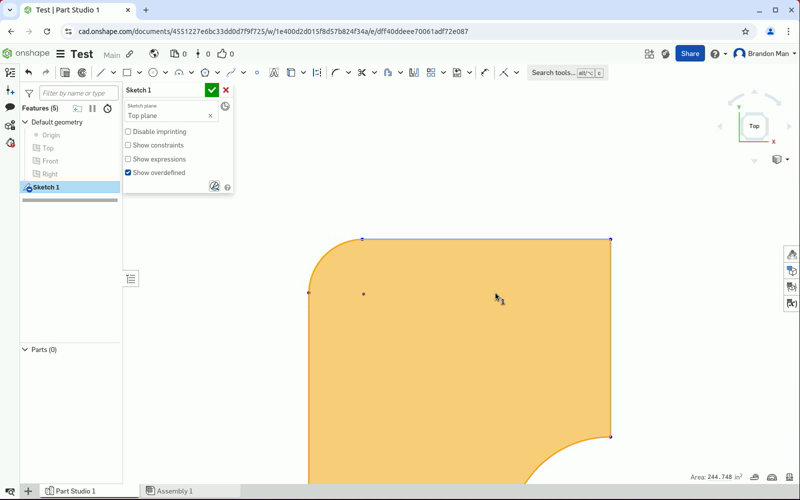
scroll(-6)
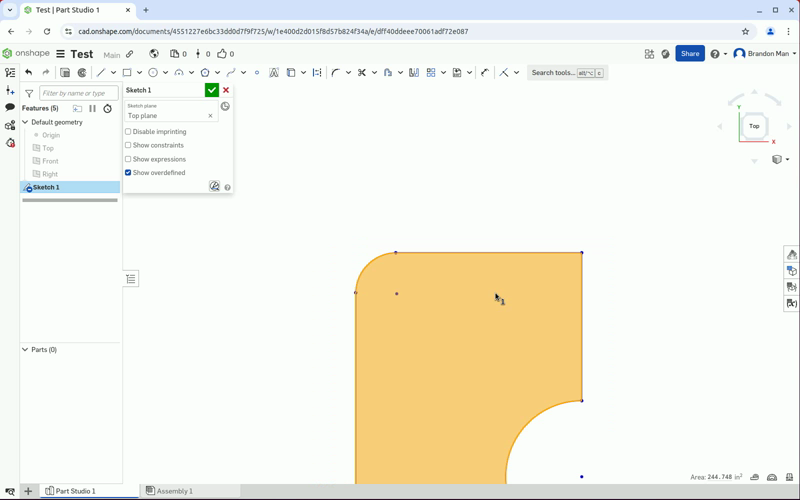
scroll(-6)
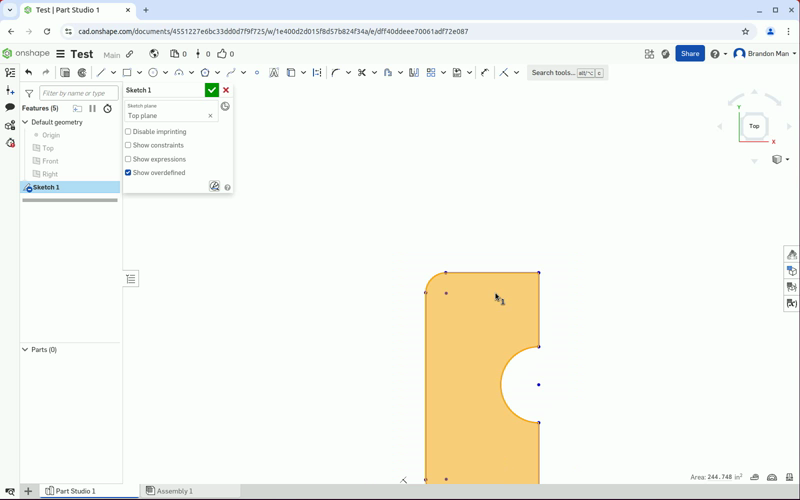
scroll(-6)
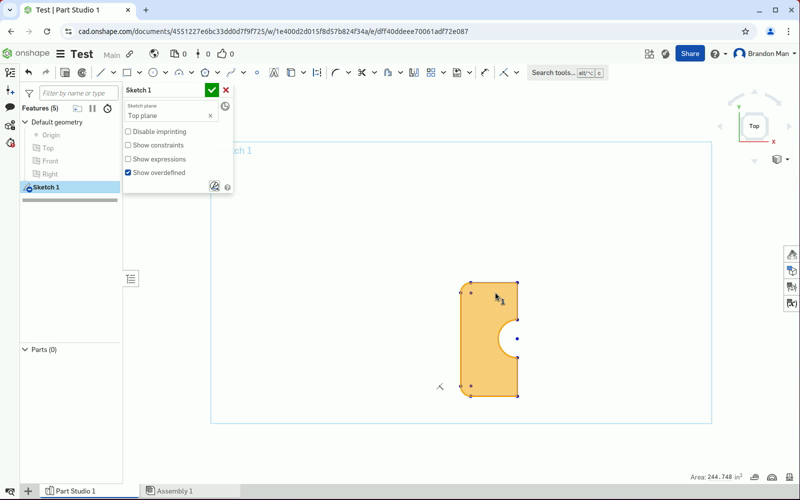
mouse_move(73, 352)
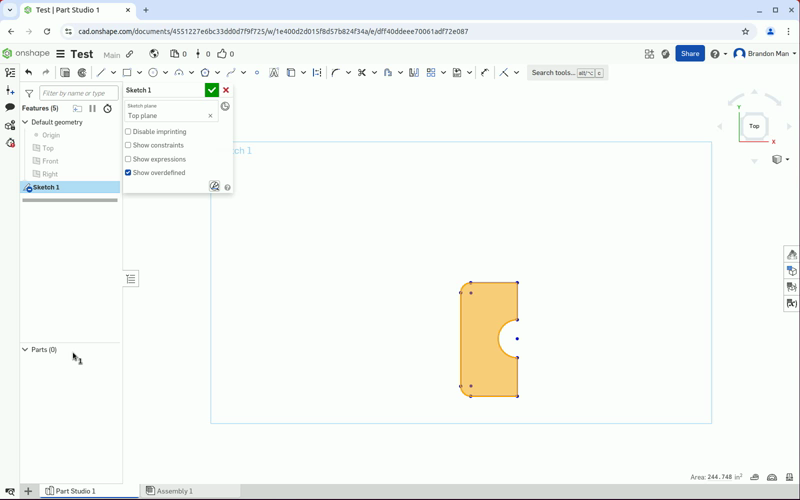
key(shift+y)
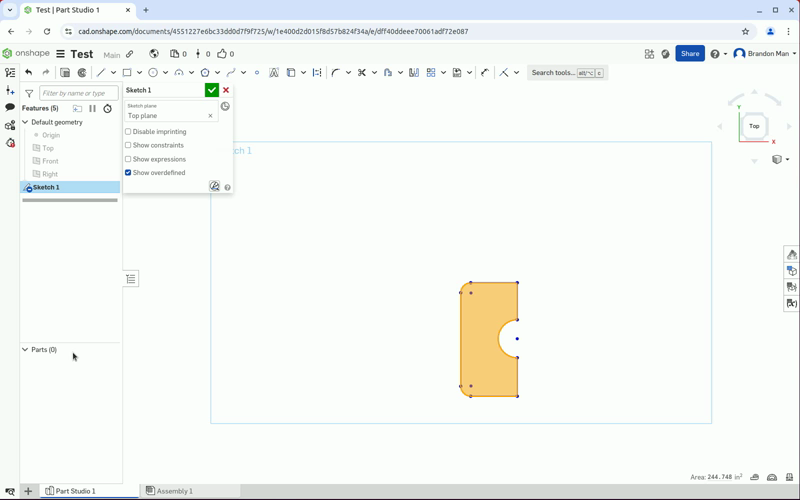
key(shift+e)
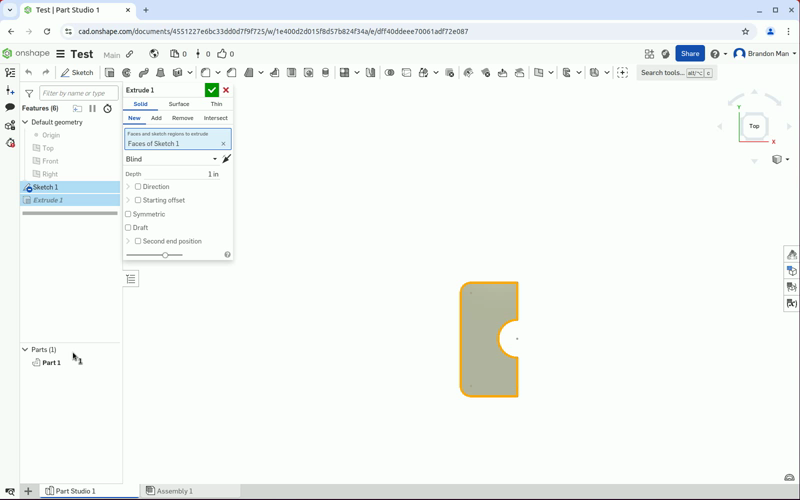
mouse_move(143, 106)
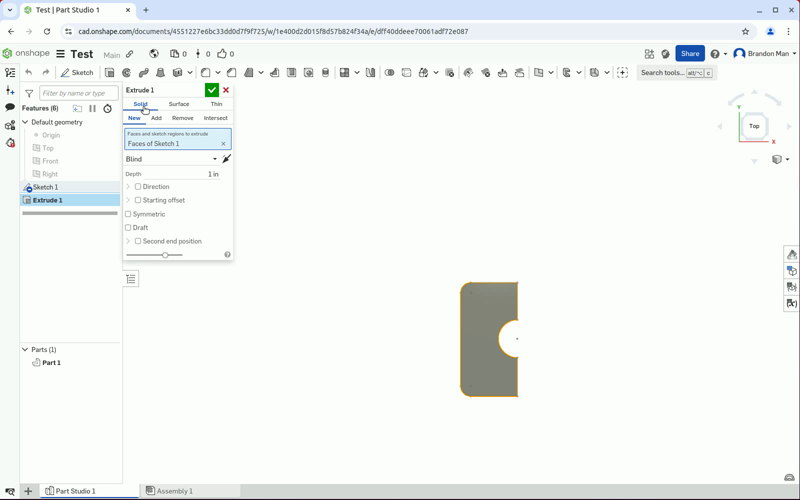
click(143, 106)
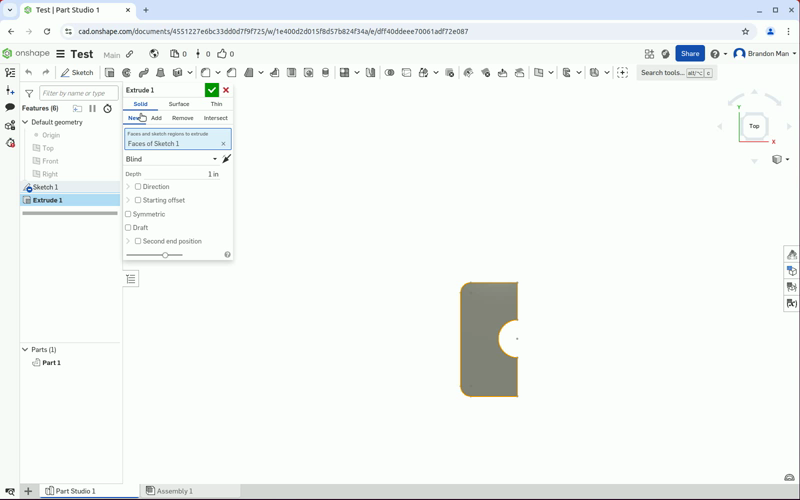
mouse_move(137, 120)
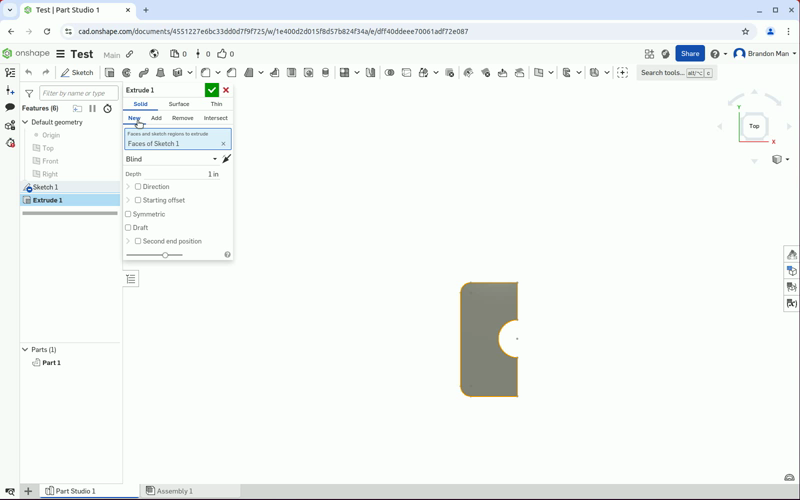
click(137, 120)
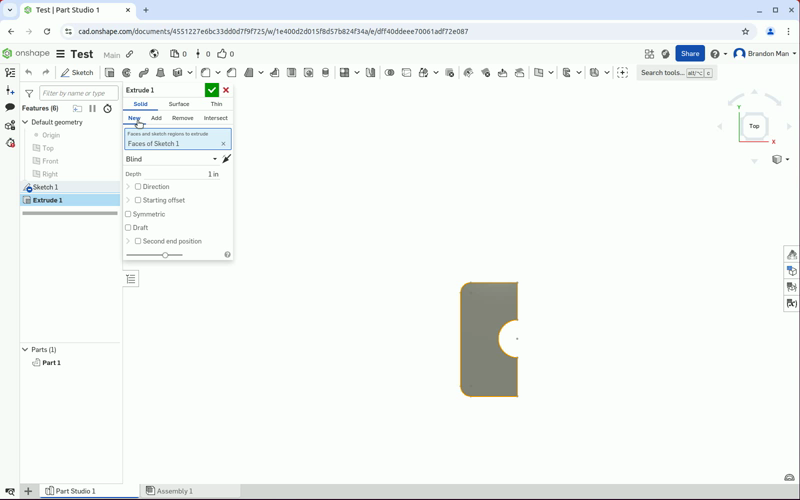
key(tab, 4)
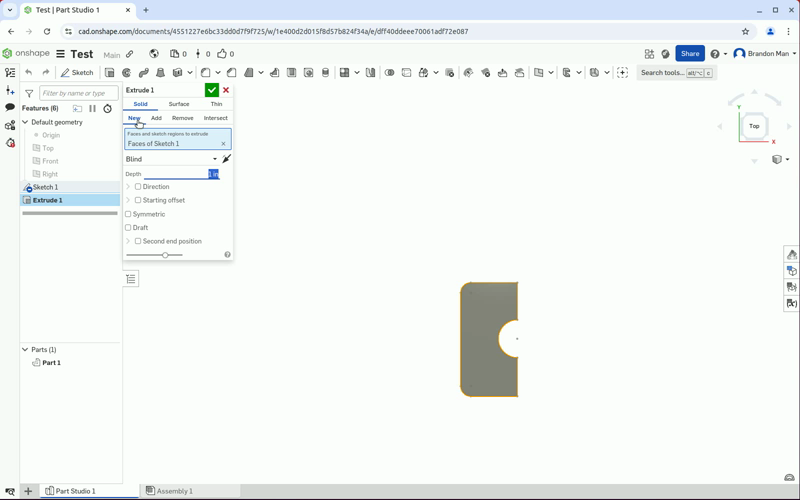
text(0.963)
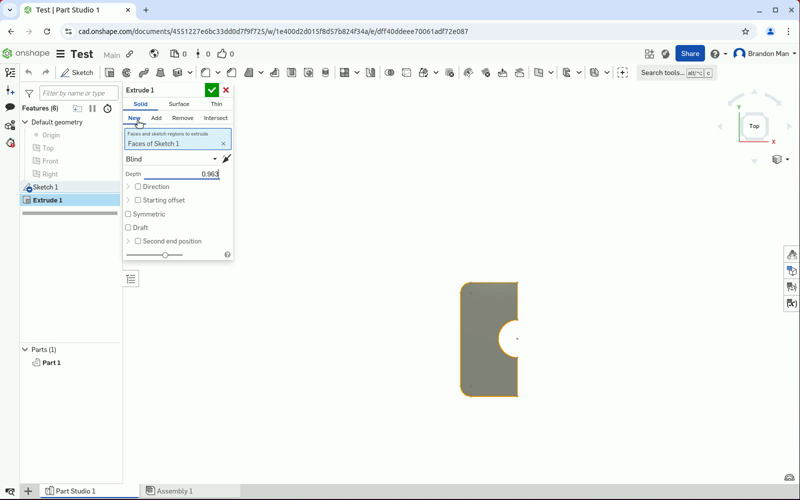
key(enter)
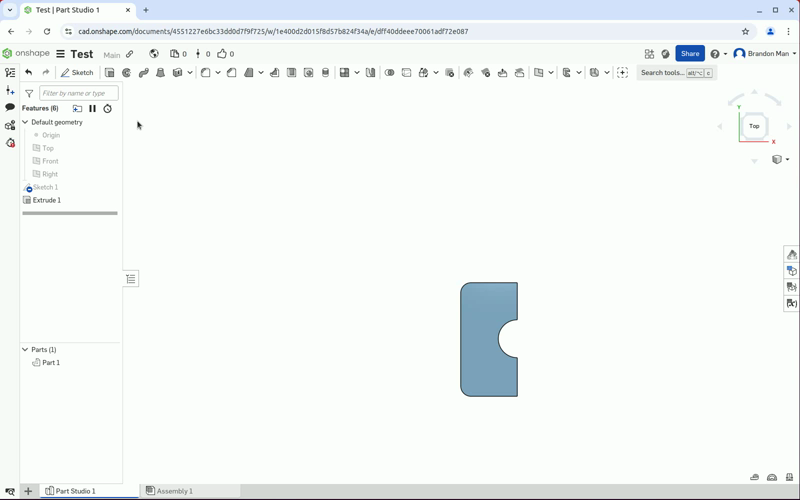
key(shift+h)
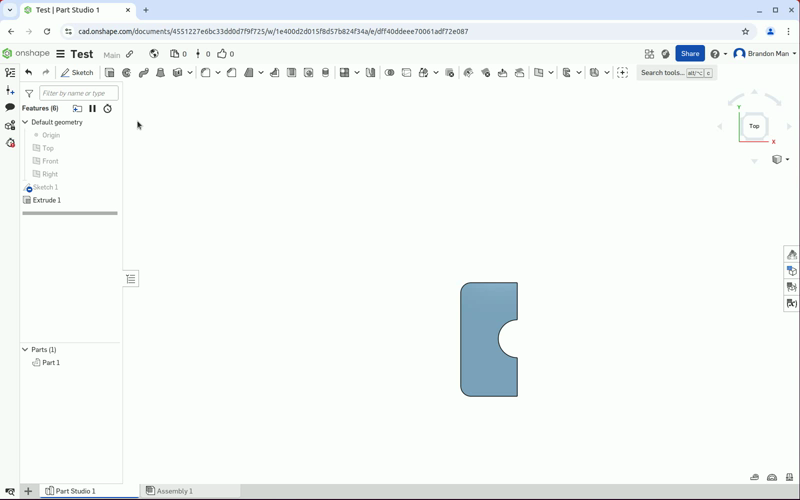
key(shift+h)
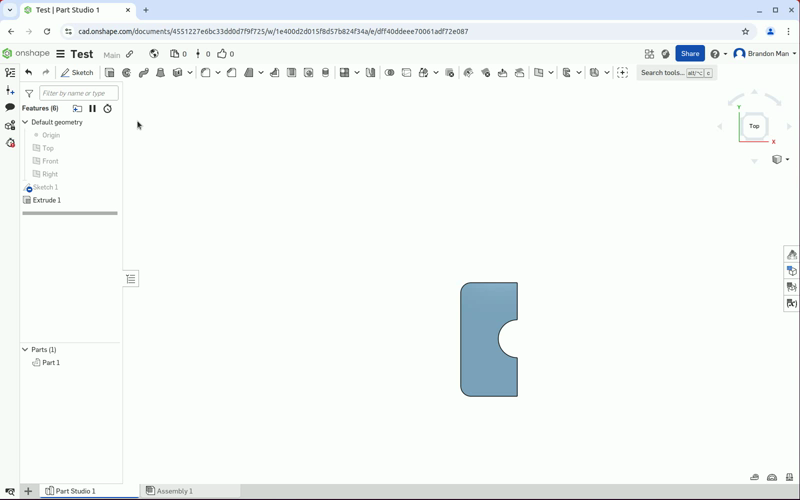
mouse_move(73, 189)
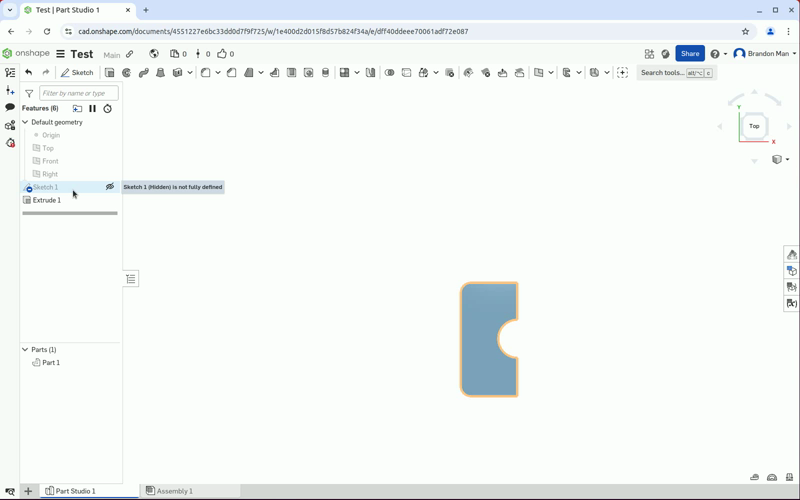
click(73, 189)
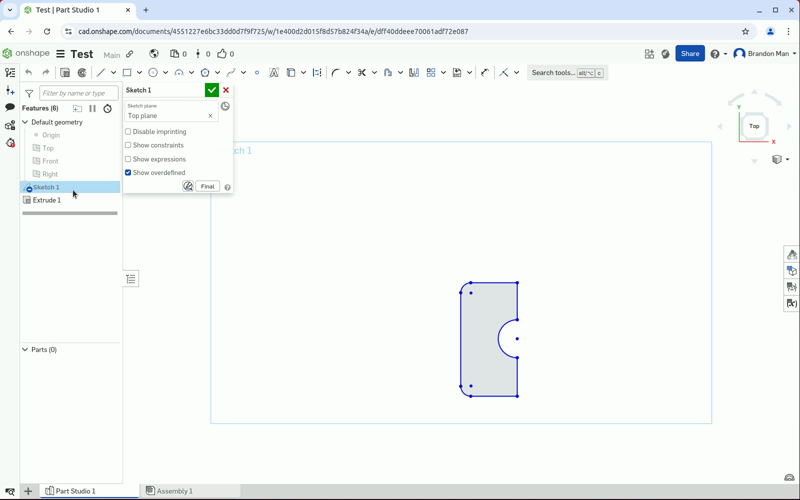
mouse_move(229, 92)
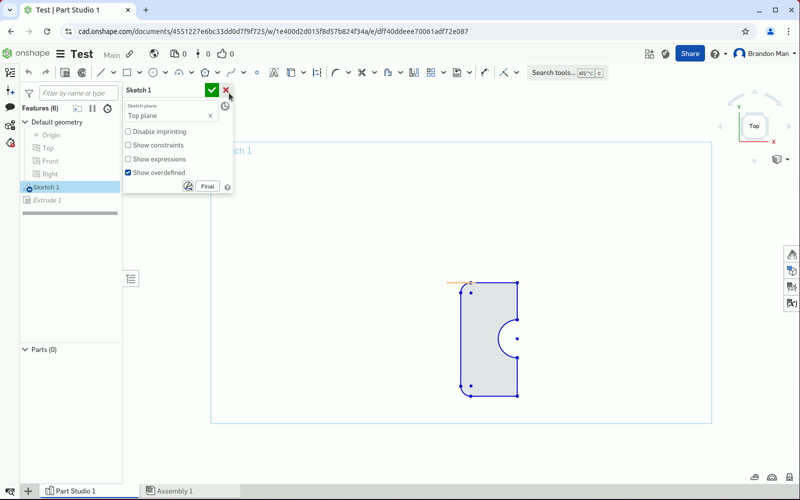
click(229, 92)
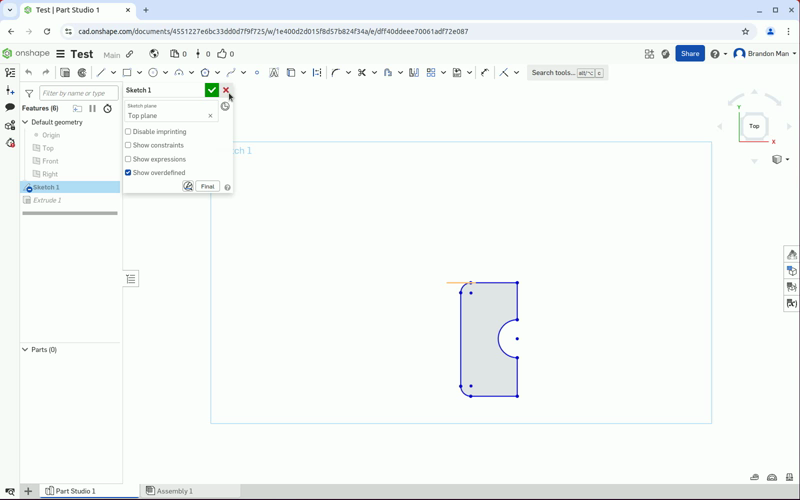
key(shift+s)
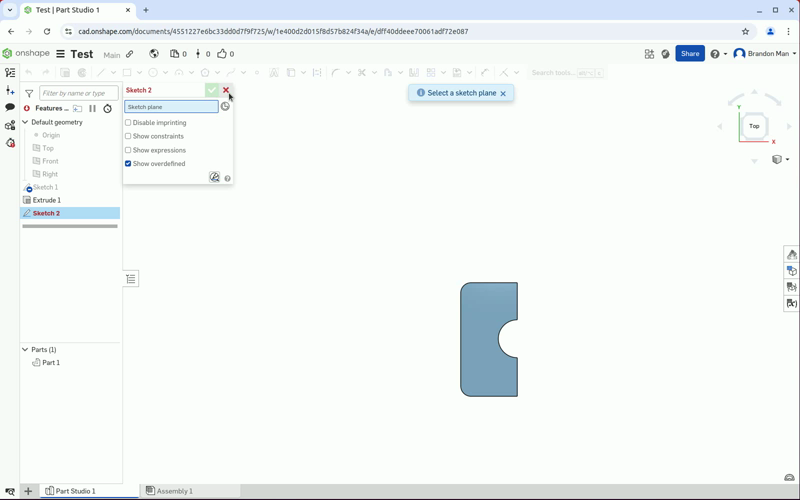
mouse_move(73, 150)
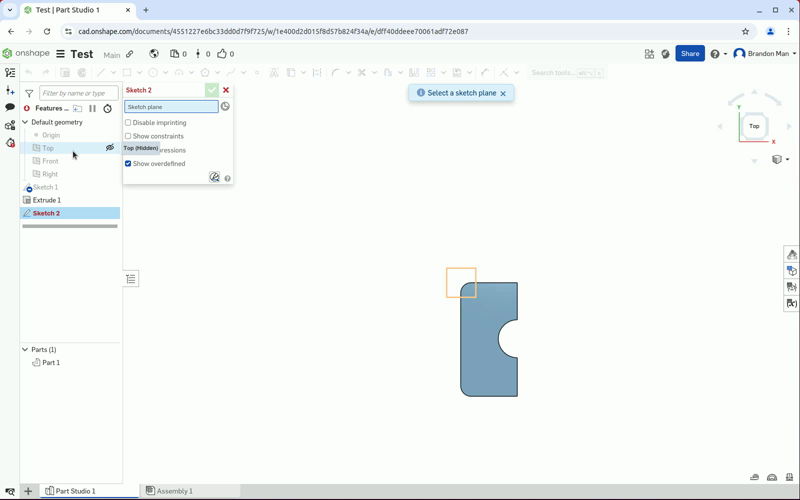
click(73, 150)
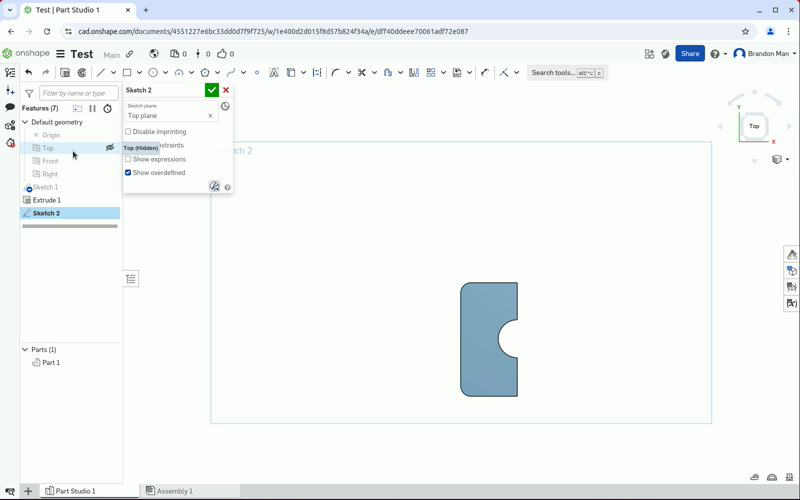
mouse_move(73, 352)
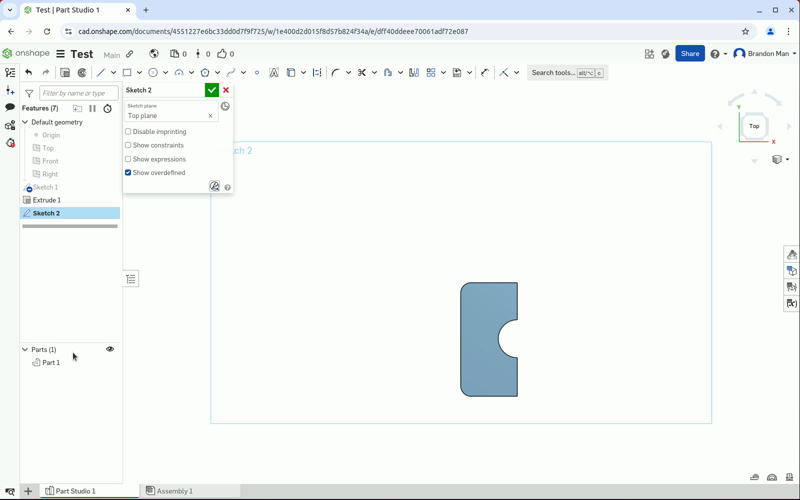
key(y)
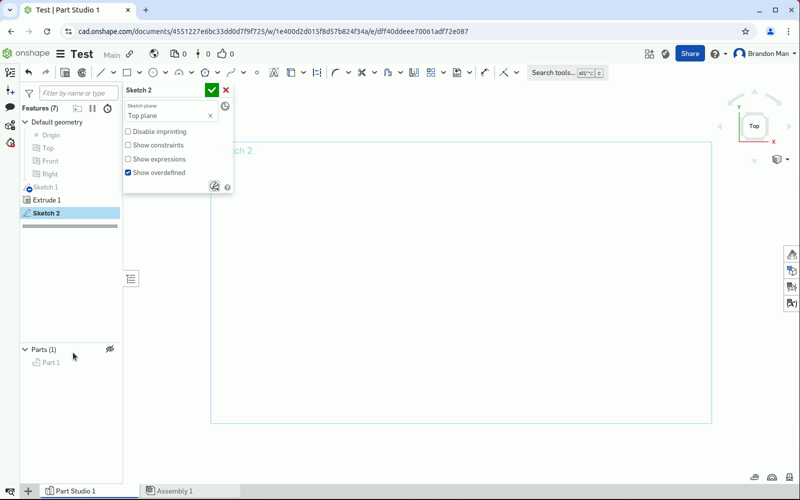
key(l)
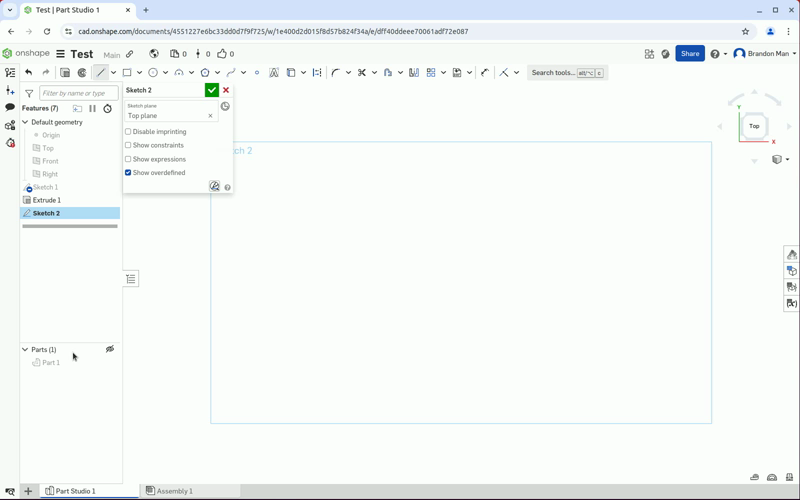
key_down(shift)
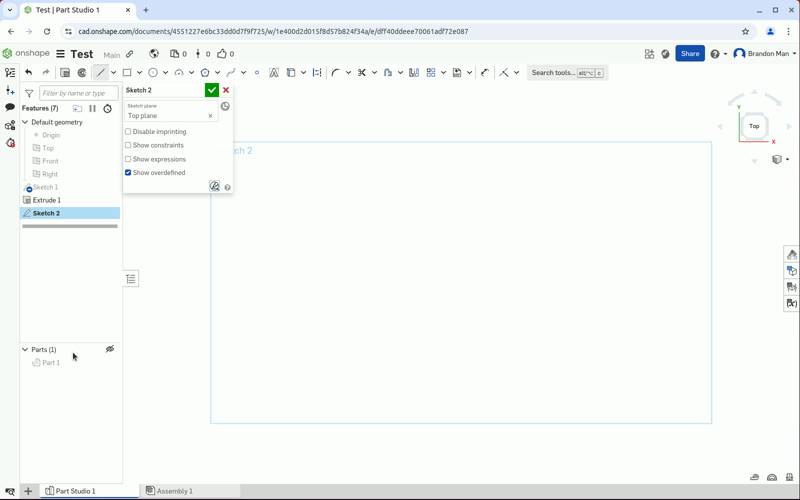
mouse_move(516, 395)
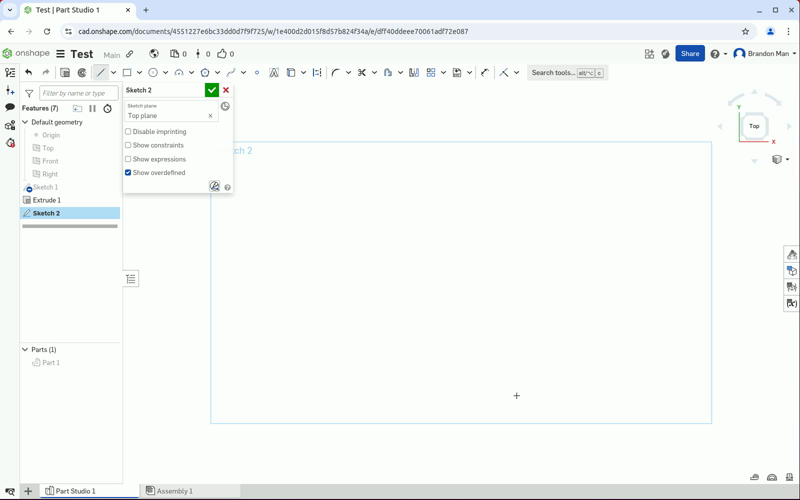
click(516, 395)
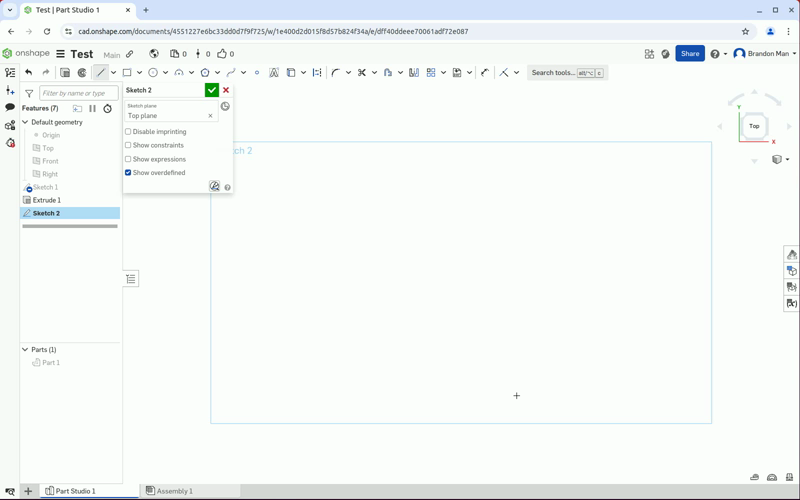
key_up(shift)
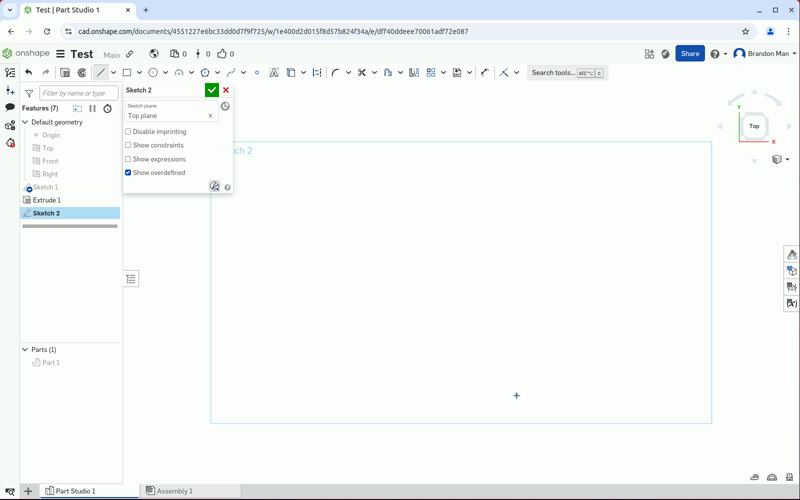
key_down(shift)
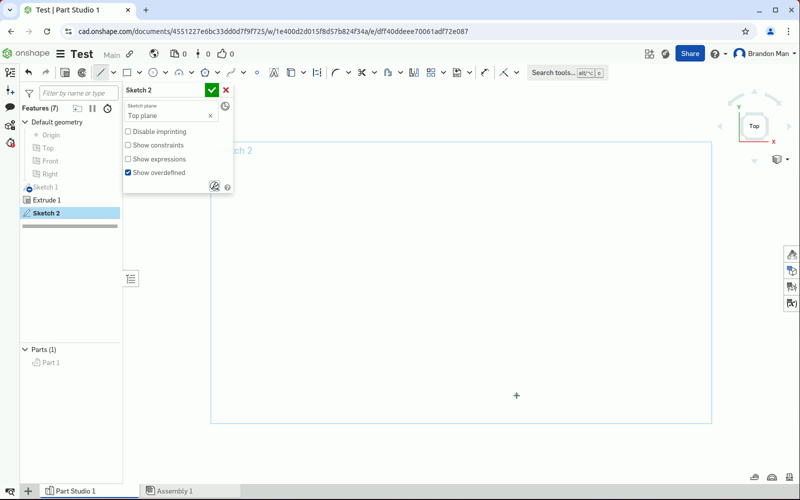
mouse_move(546, 395)
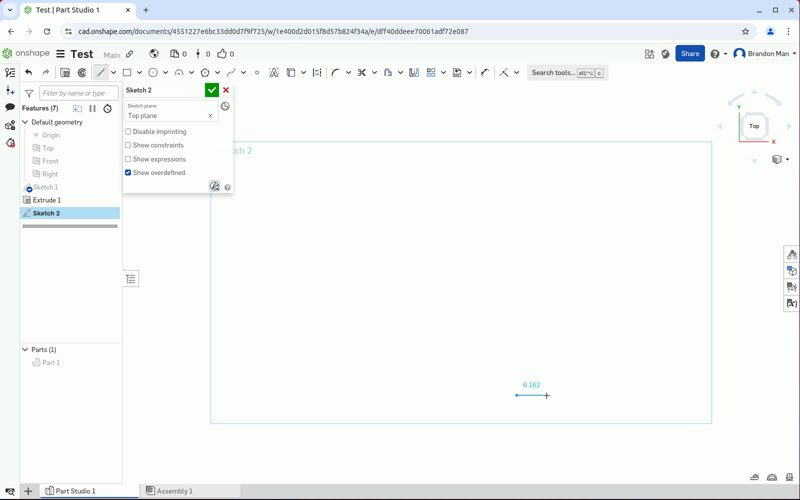
mouse_move(564, 395)
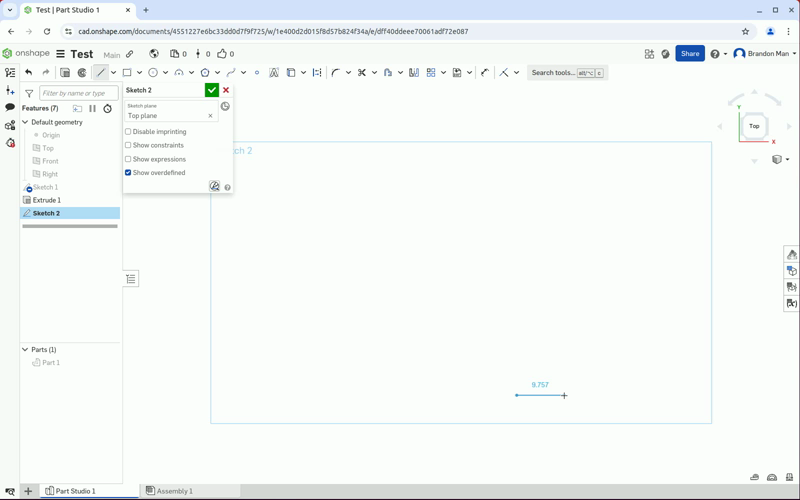
click(564, 395)
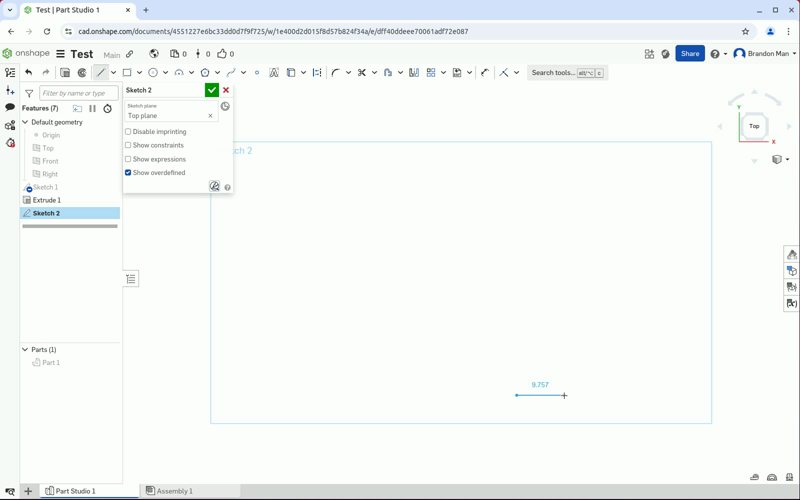
key_up(shift)
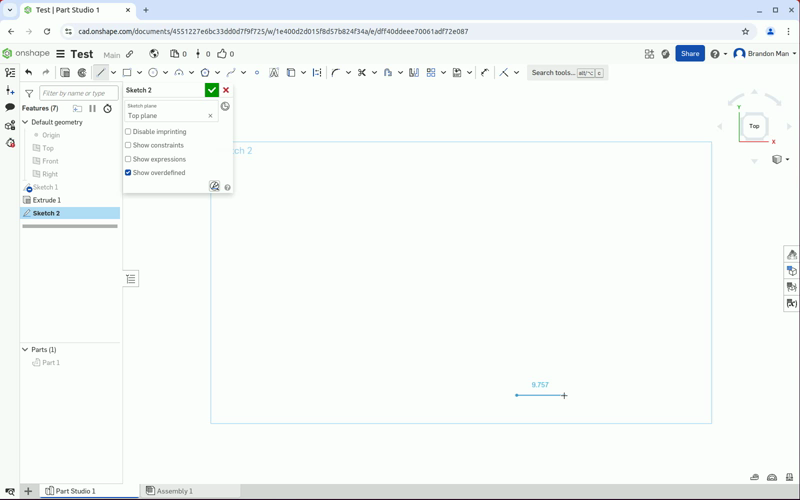
key(esc)
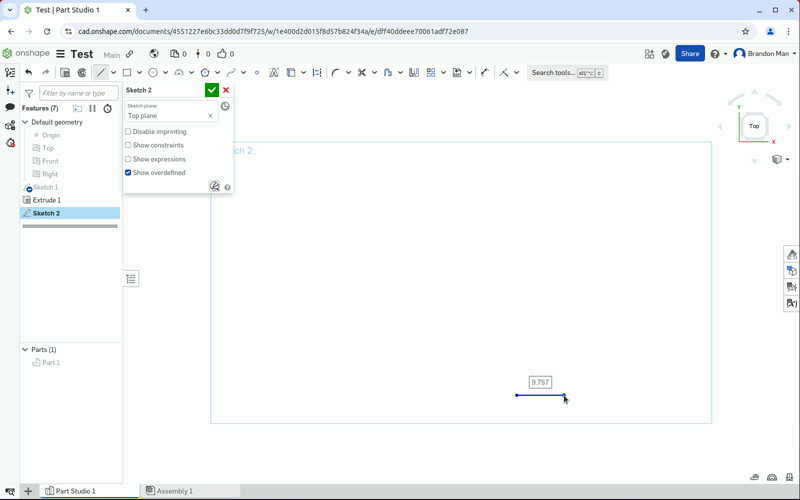
key(a)
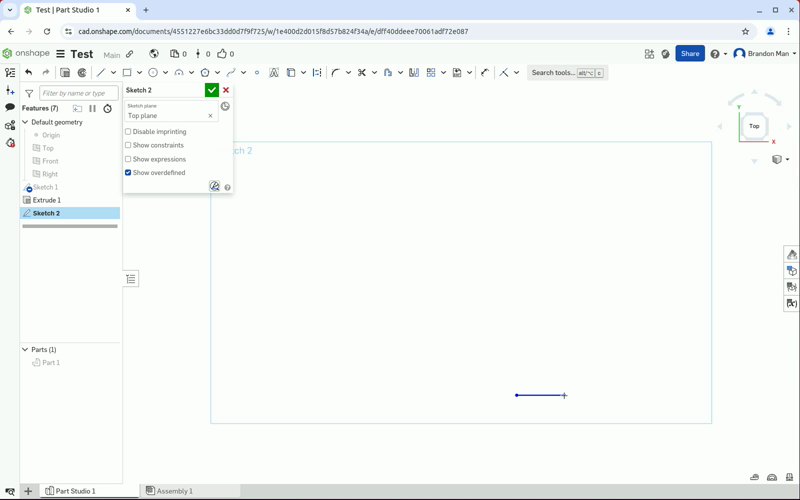
mouse_move(564, 395)
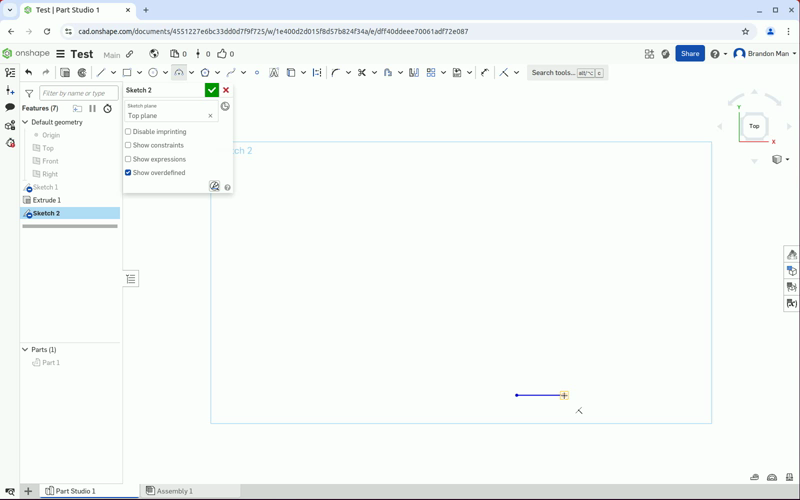
click(564, 395)
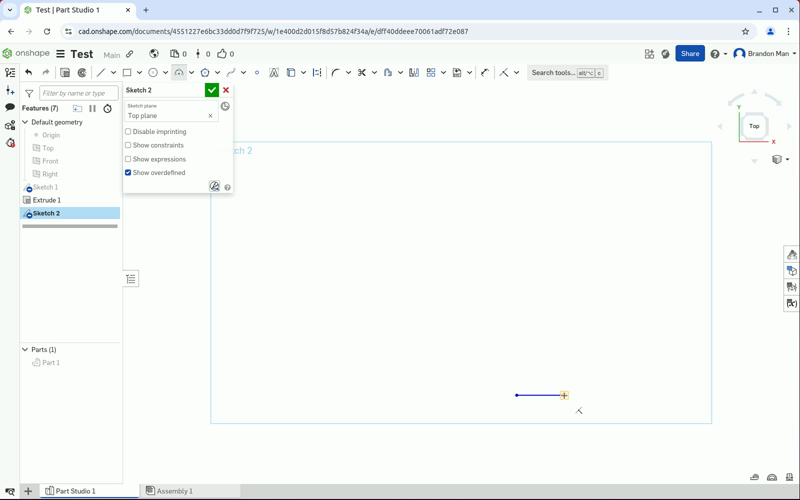
key_down(shift)
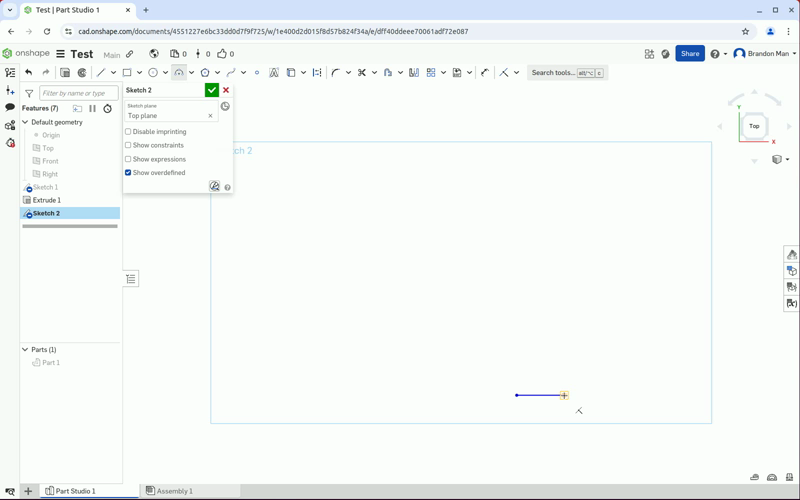
mouse_move(573, 385)
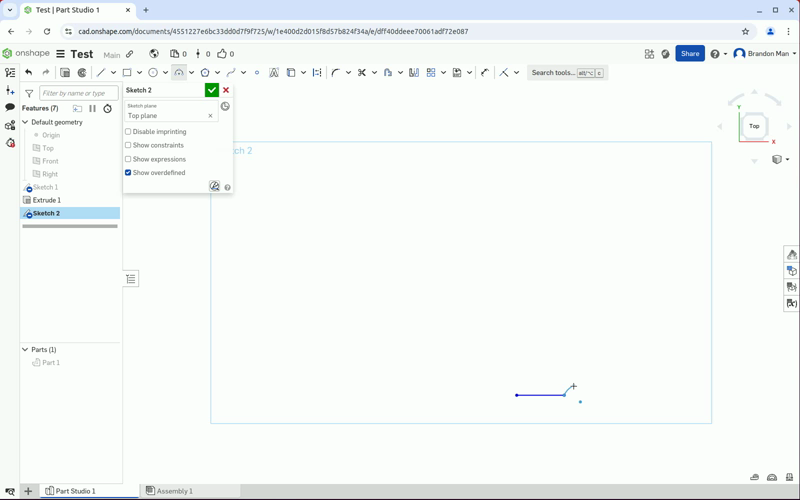
click(573, 385)
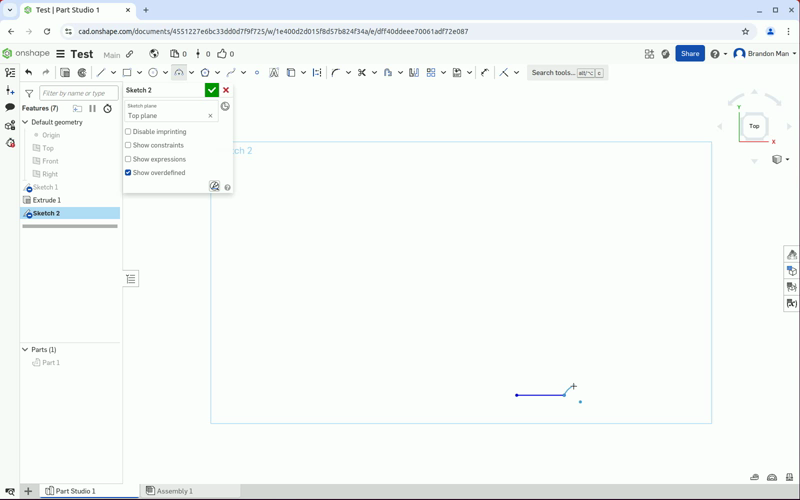
mouse_move(571, 392)
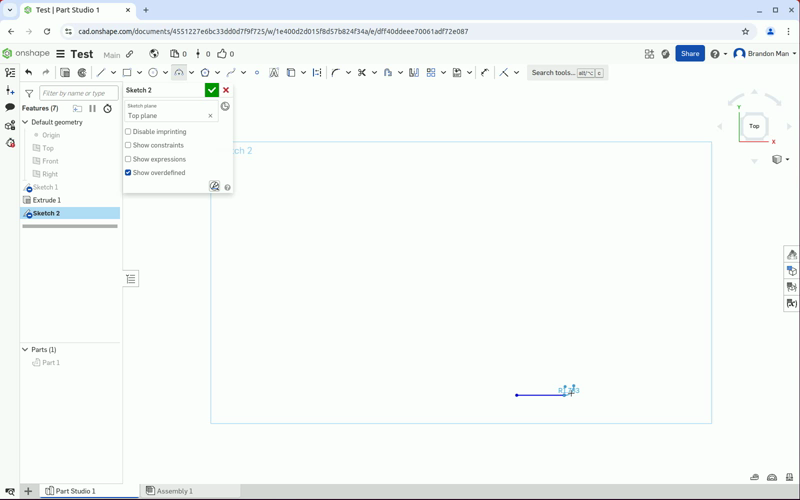
click(571, 392)
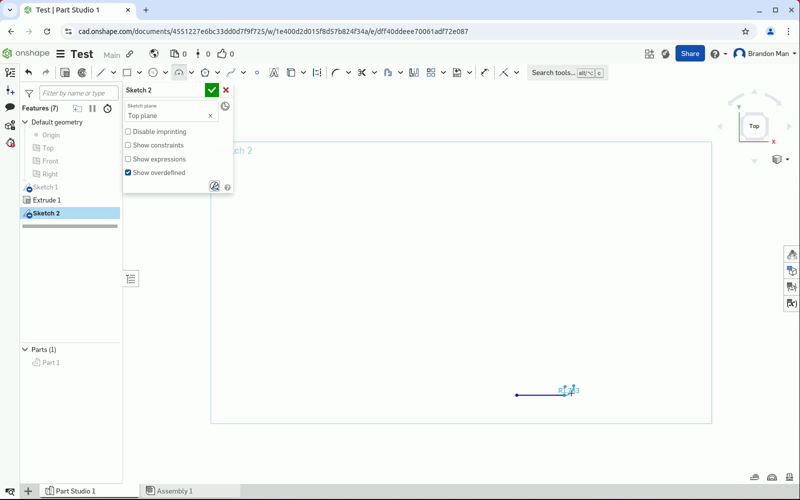
key_up(shift)
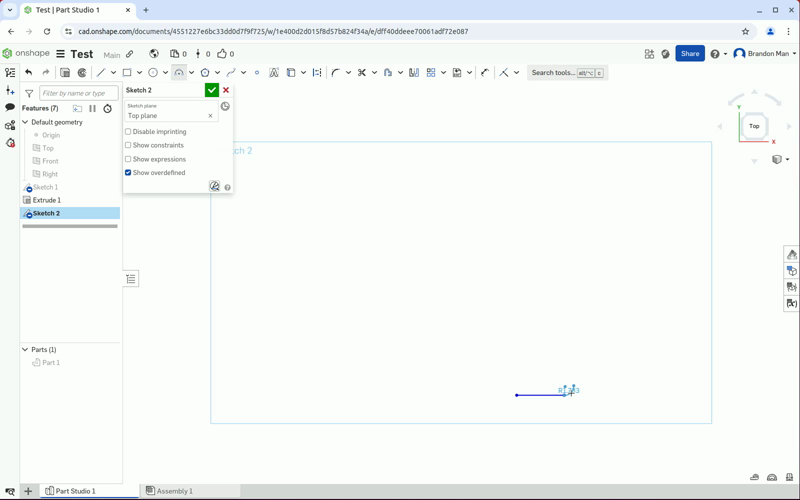
key(esc)
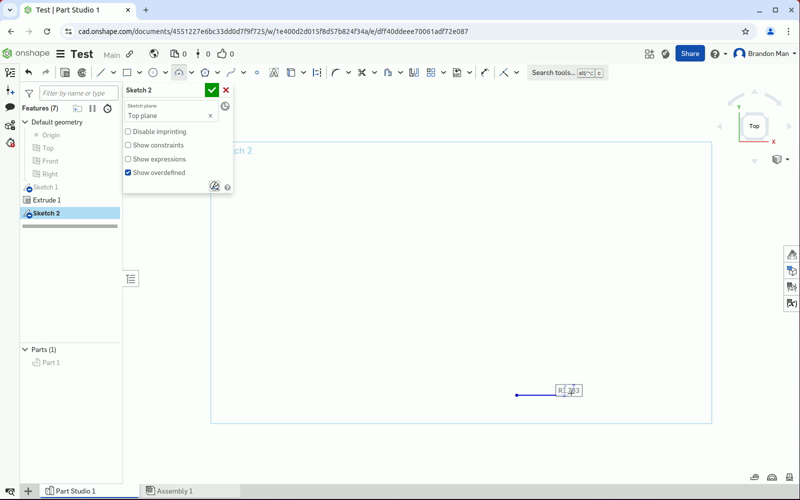
key(l)
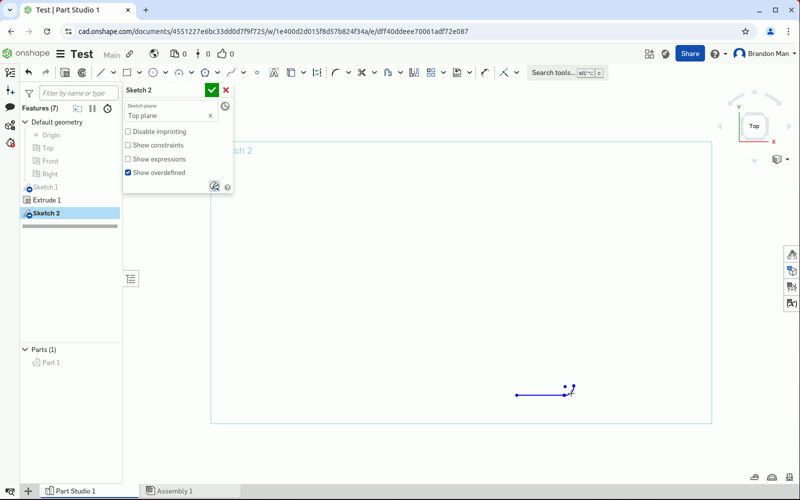
mouse_move(573, 385)
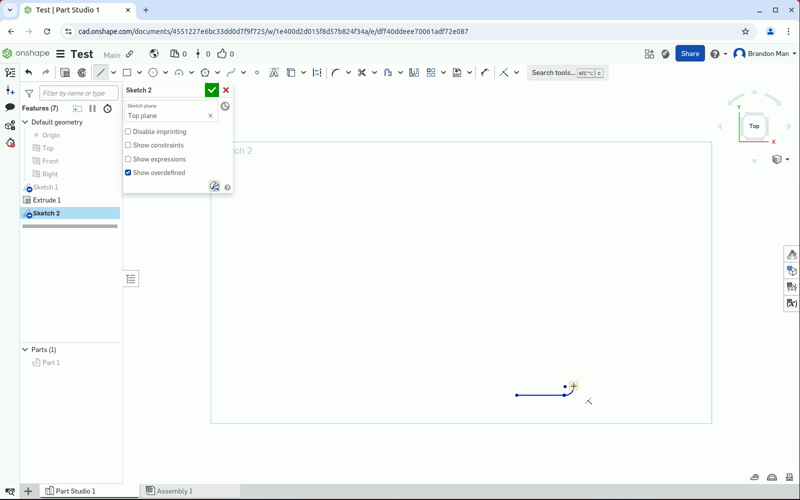
click(573, 385)
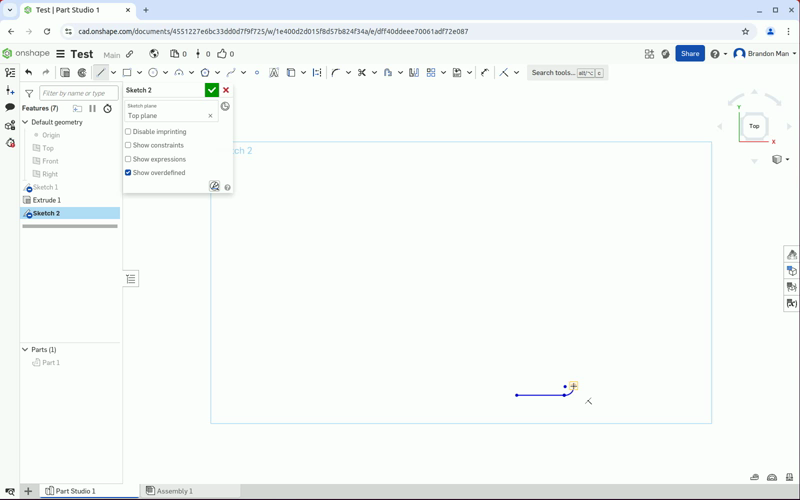
key_down(shift)
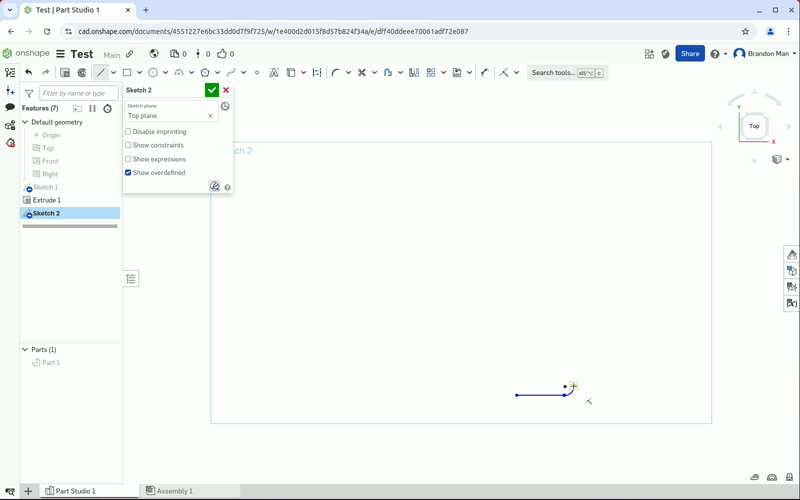
mouse_move(573, 292)
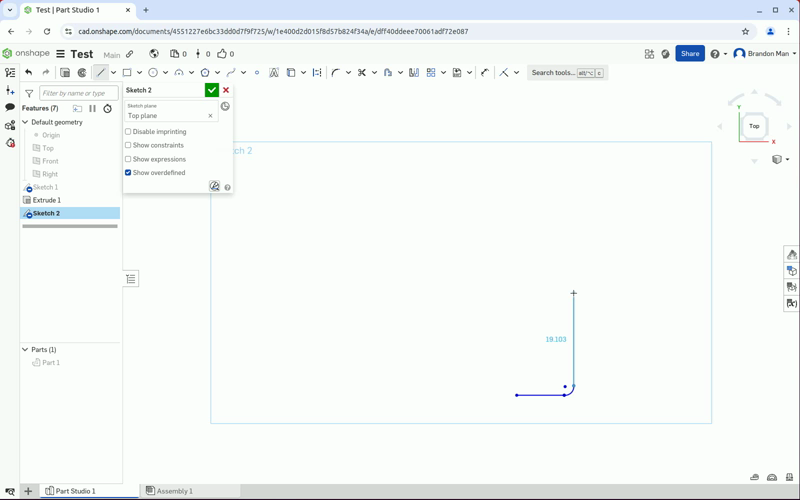
click(573, 292)
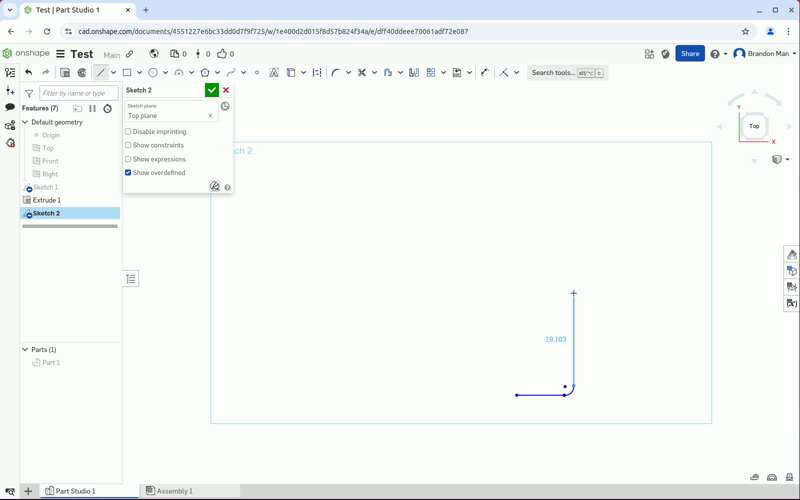
key_up(shift)
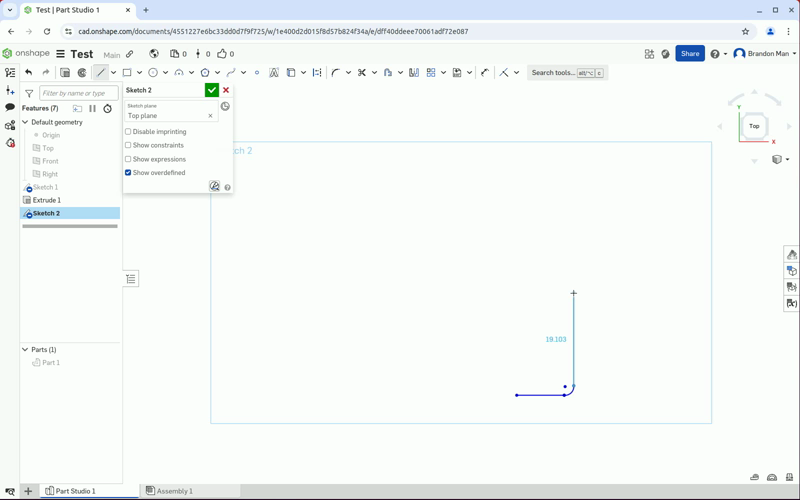
key(esc)
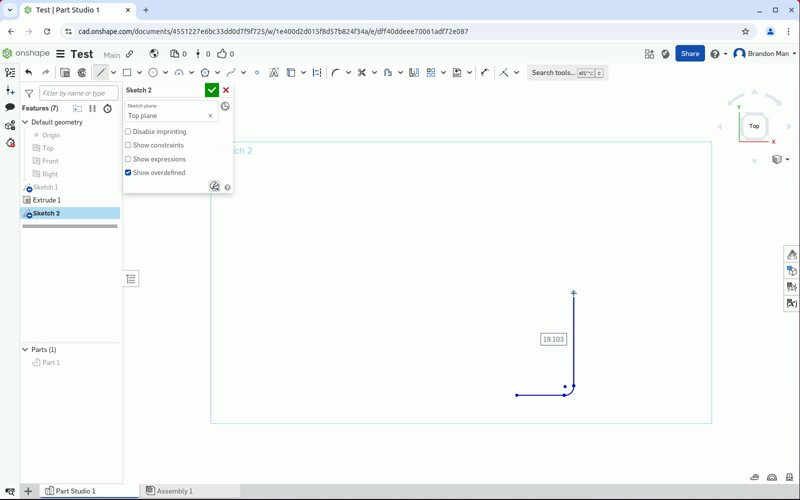
key(a)
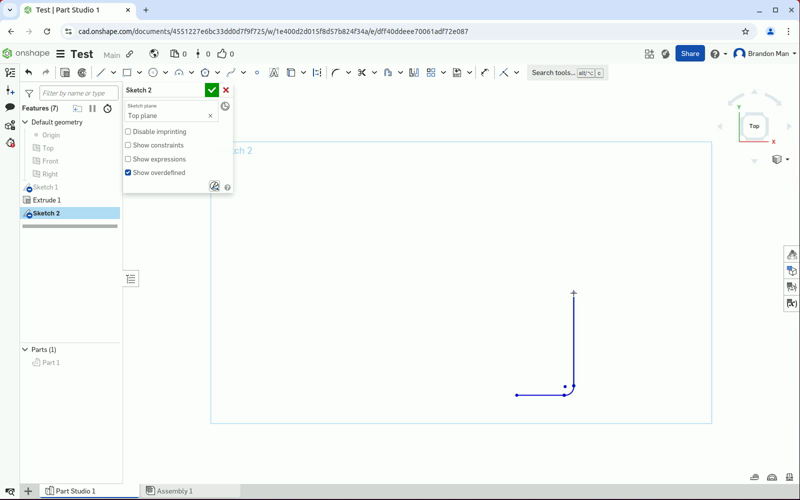
mouse_move(573, 292)
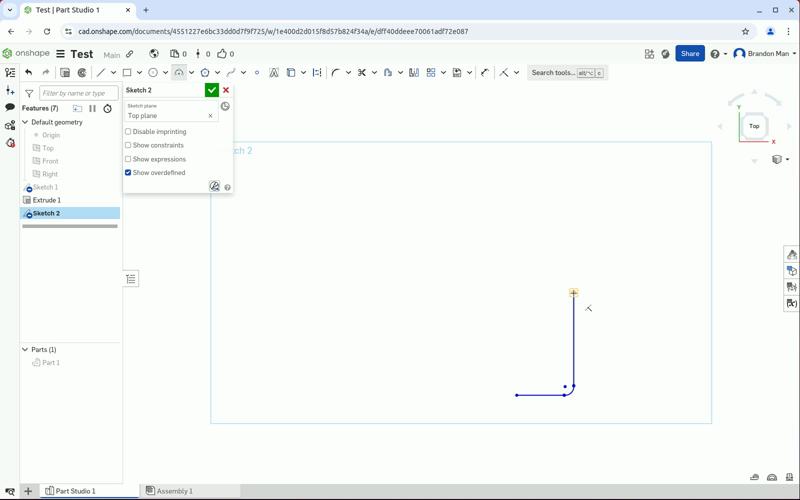
click(573, 292)
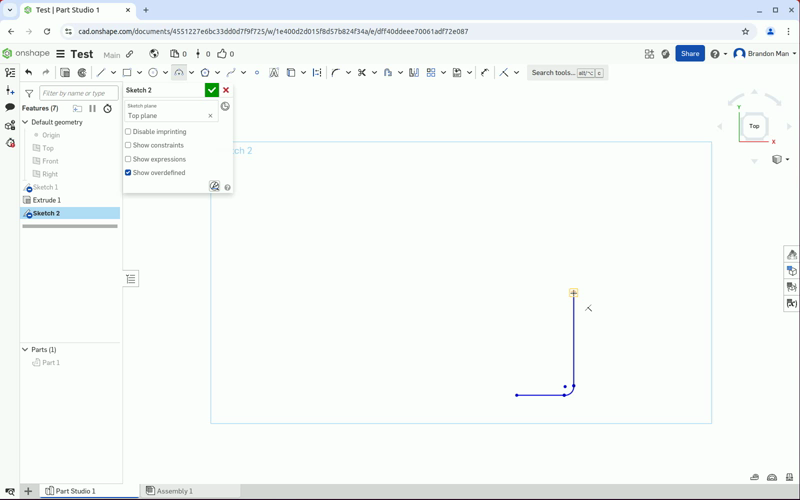
key_down(shift)
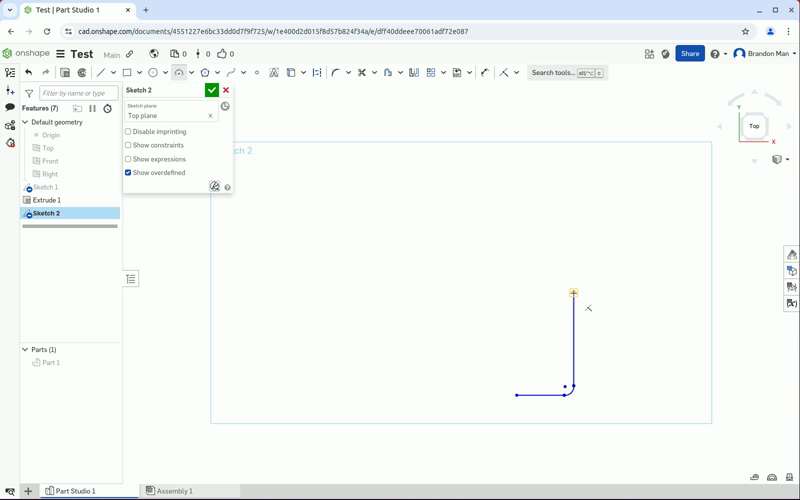
mouse_move(564, 282)
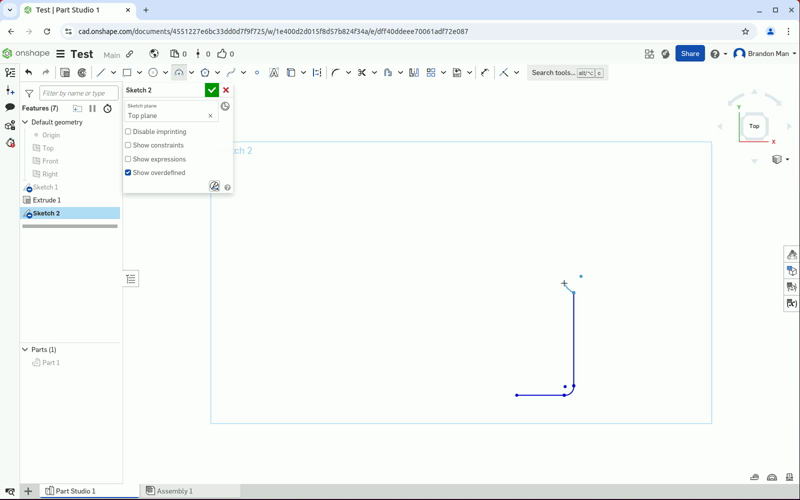
click(564, 282)
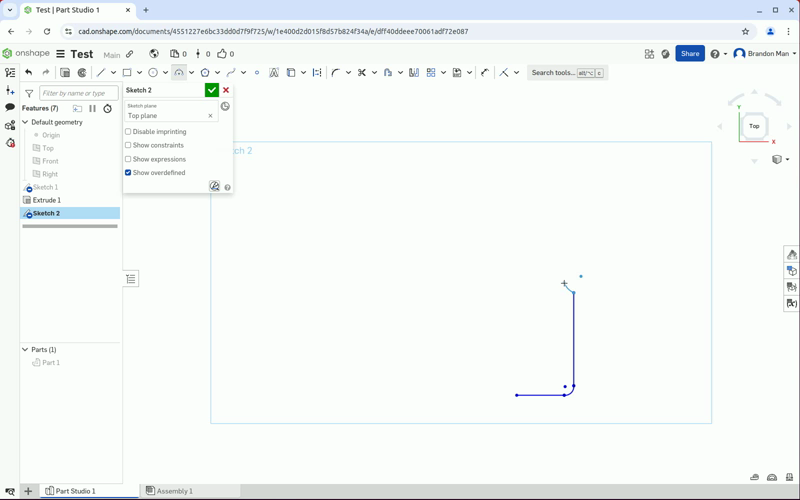
mouse_move(571, 285)
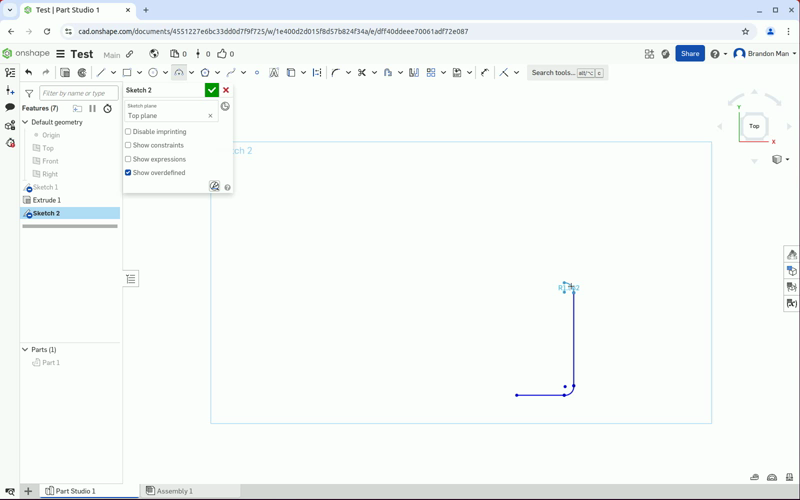
click(571, 285)
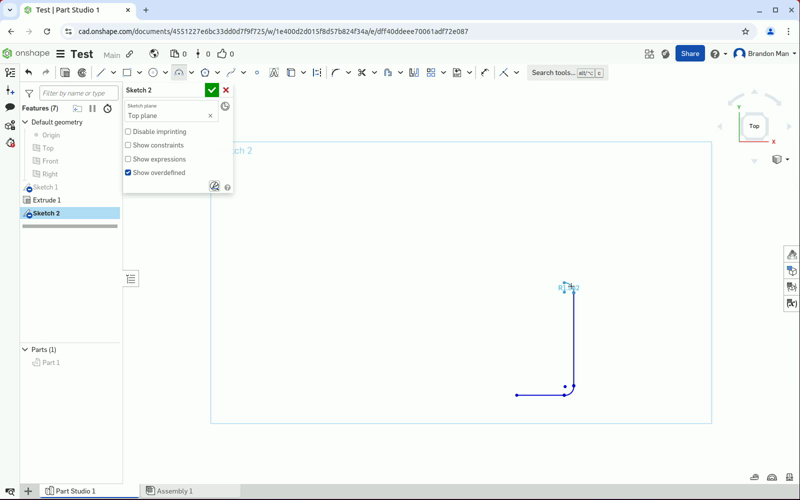
key_up(shift)
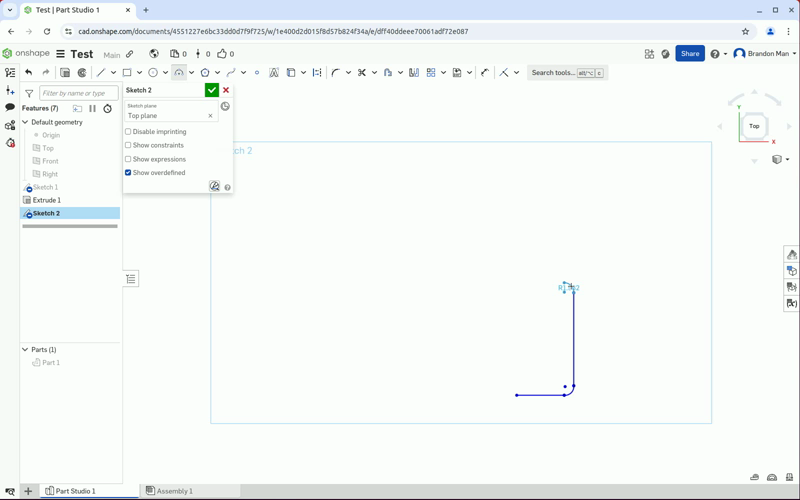
key(esc)
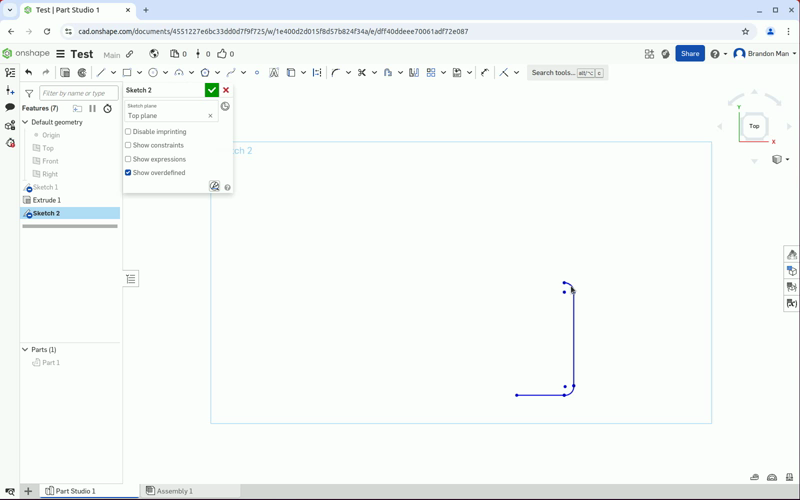
key(l)
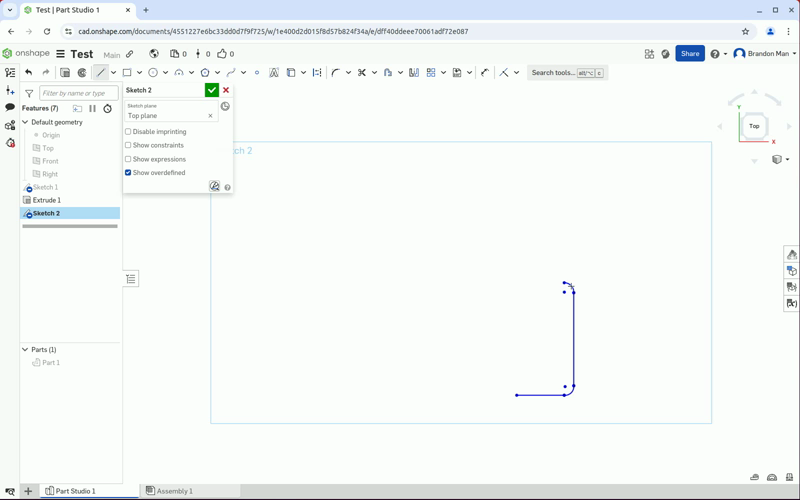
mouse_move(564, 282)
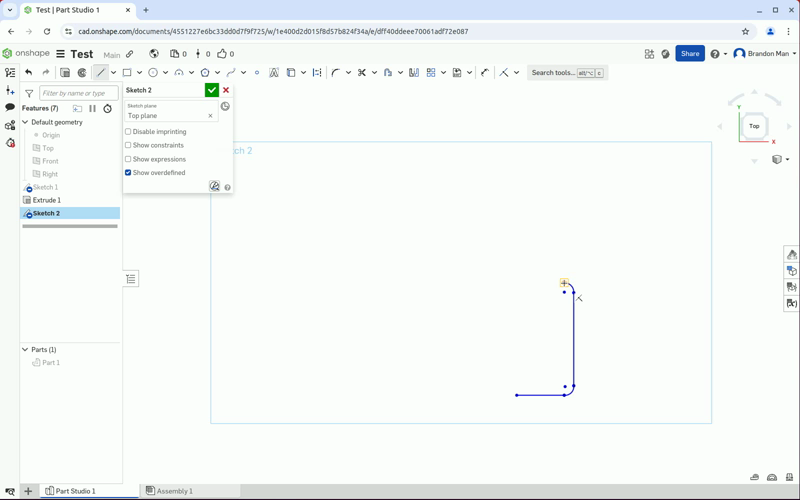
click(564, 282)
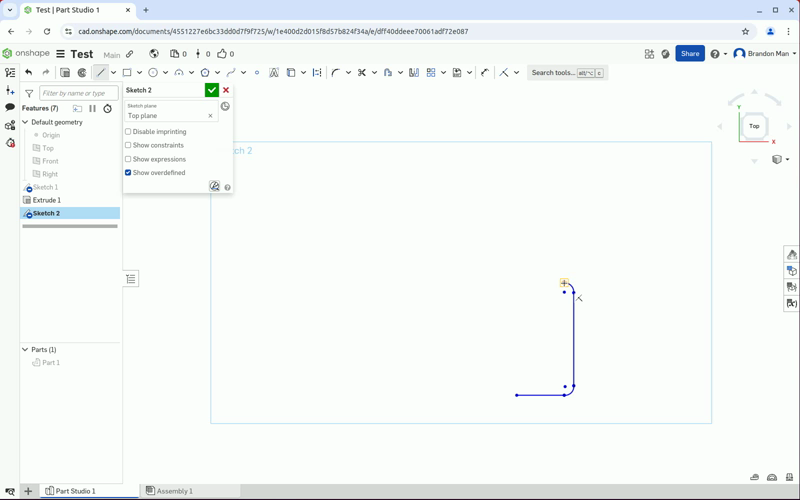
key_down(shift)
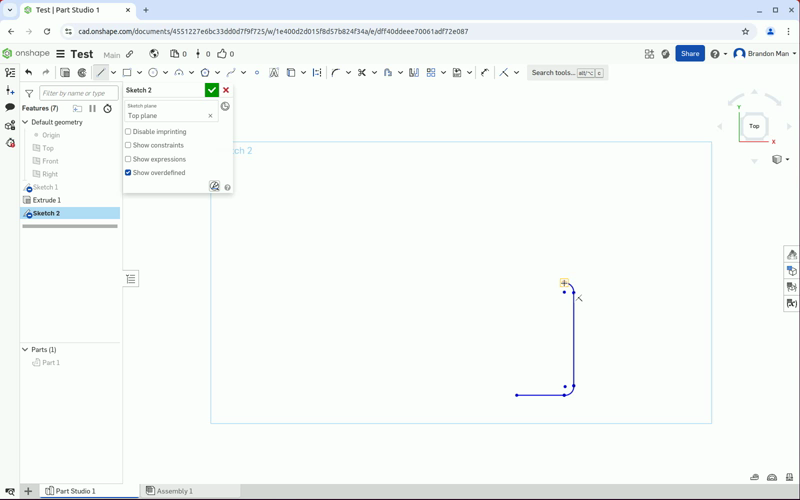
mouse_move(589, 282)
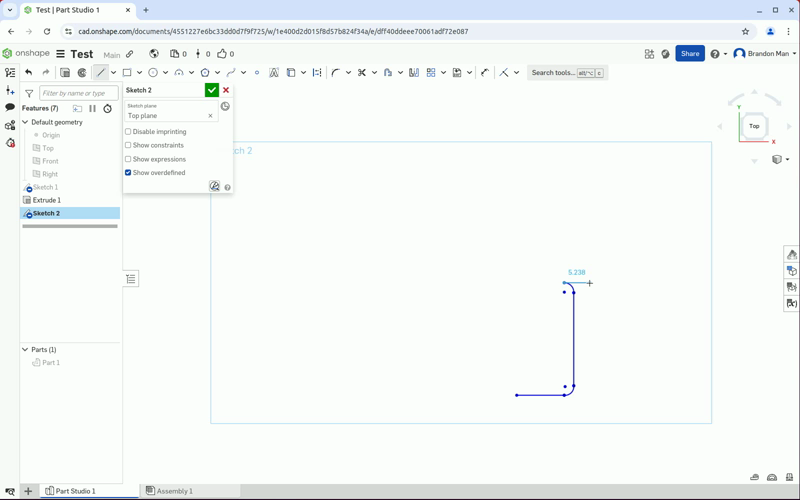
mouse_move(516, 282)
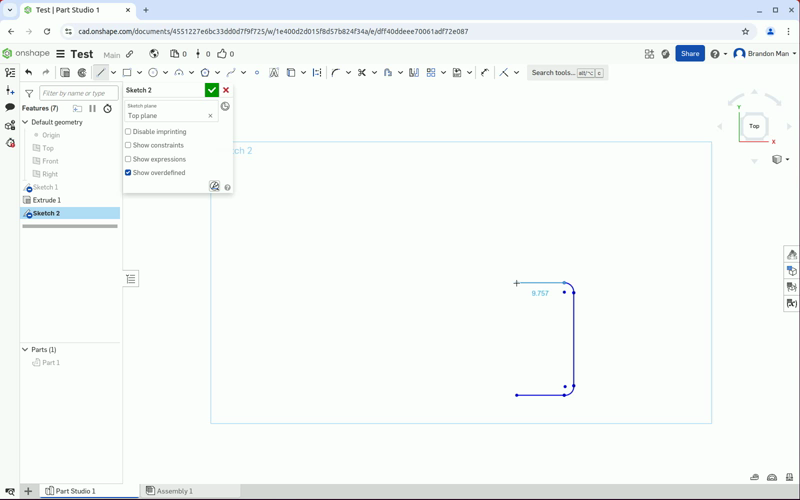
click(516, 282)
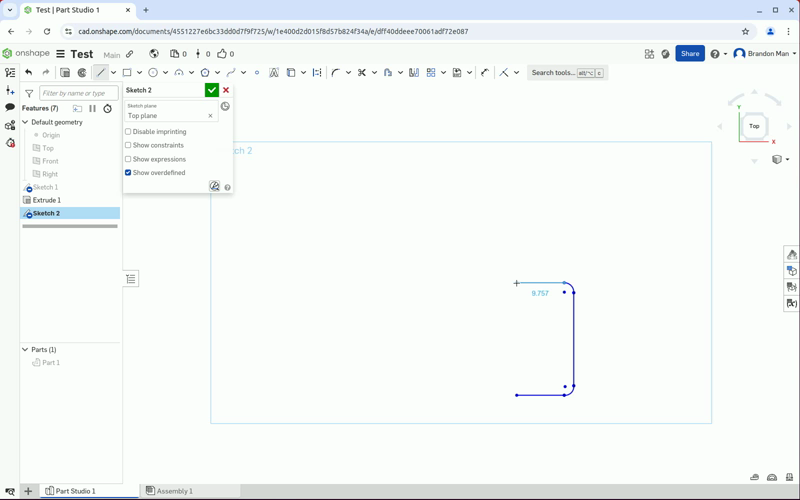
key_up(shift)
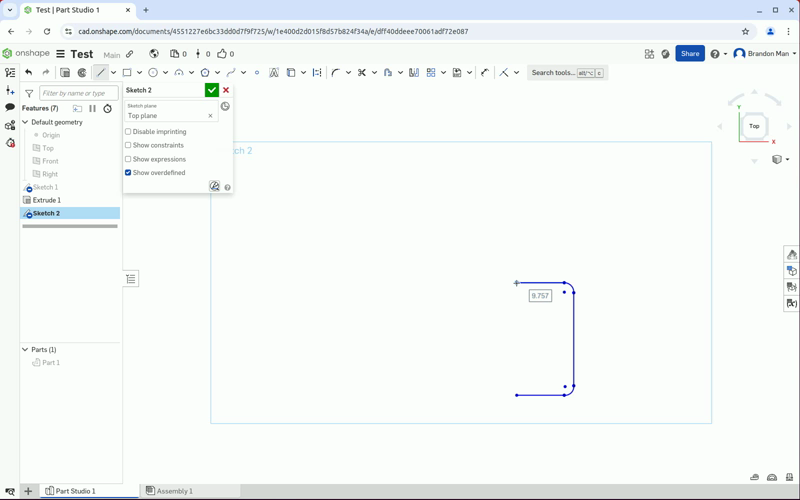
key_down(shift)
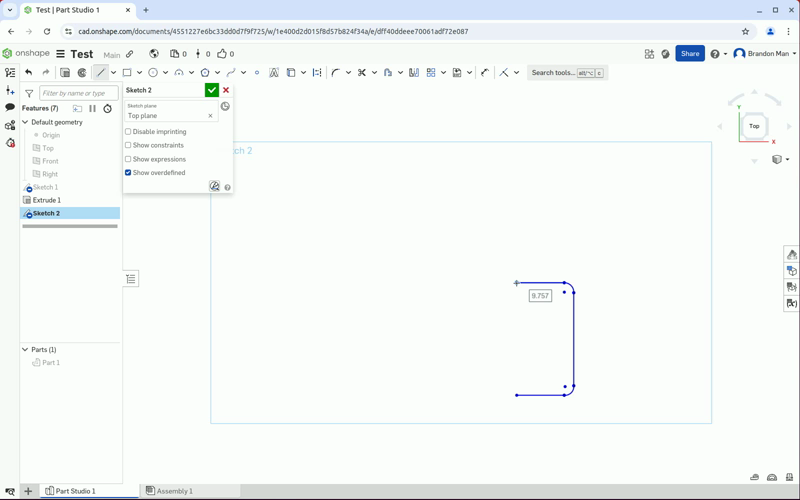
mouse_move(546, 282)
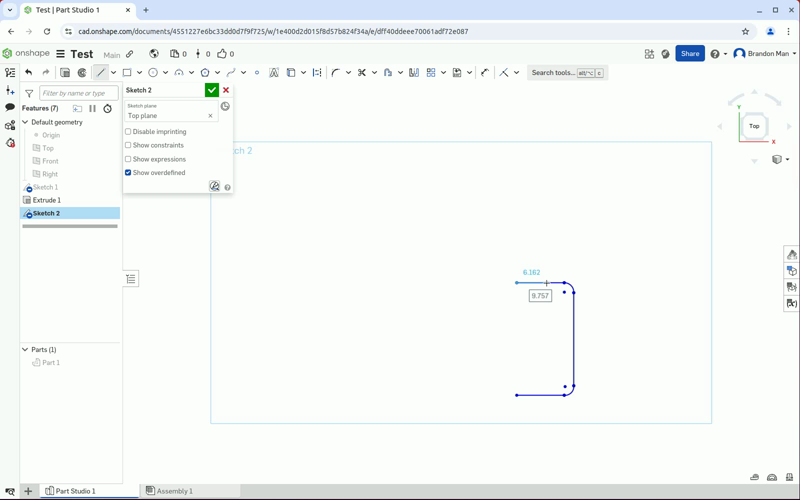
mouse_move(516, 319)
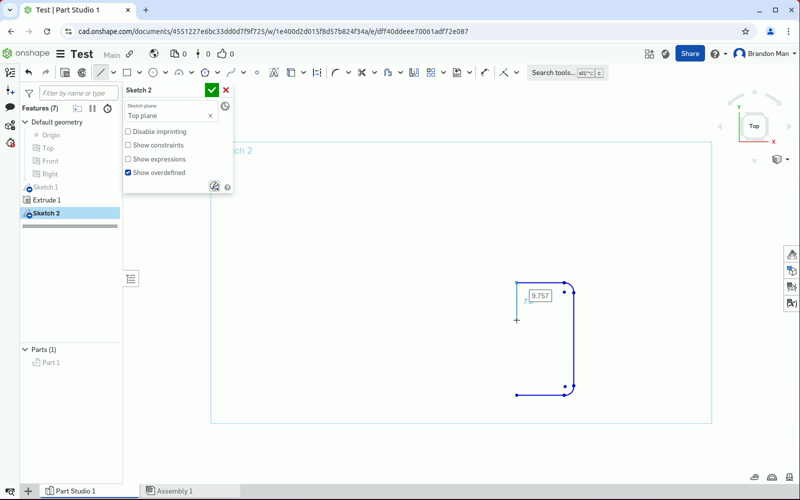
click(516, 319)
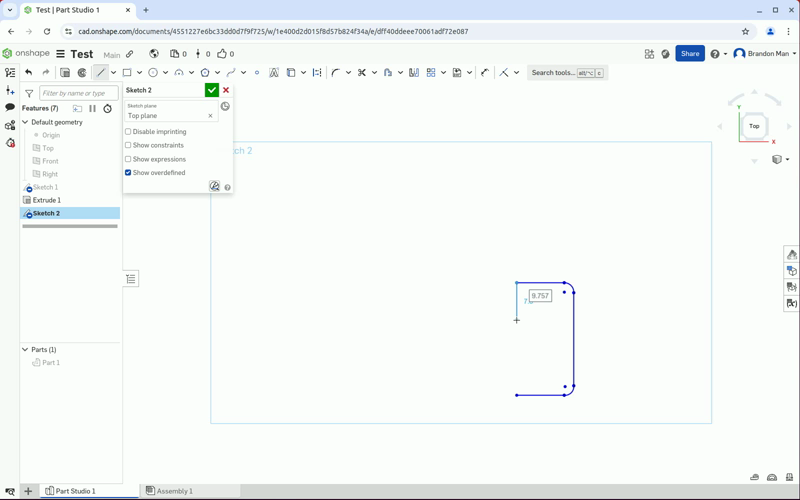
key_up(shift)
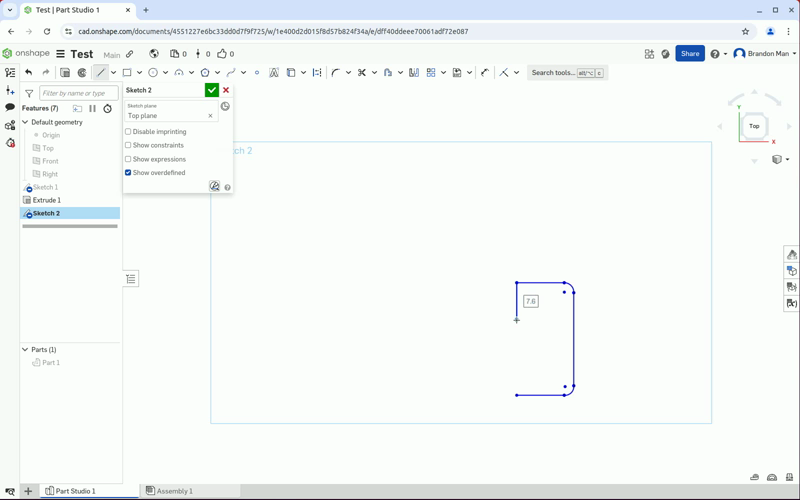
key(esc)
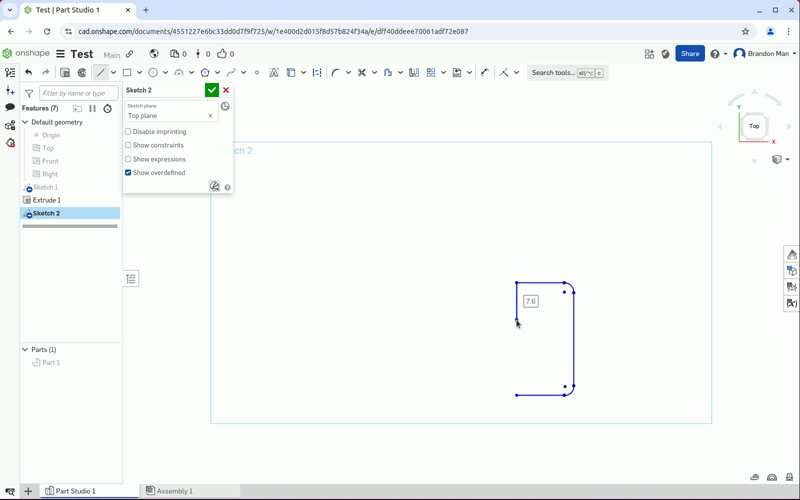
key(a)
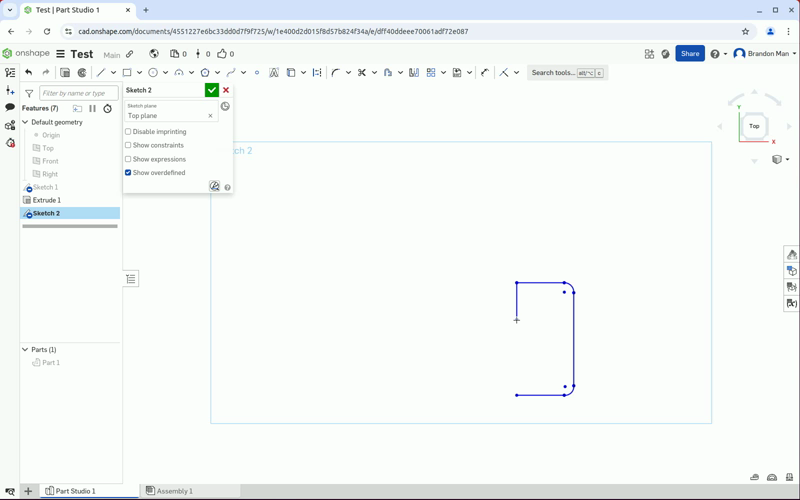
mouse_move(516, 319)
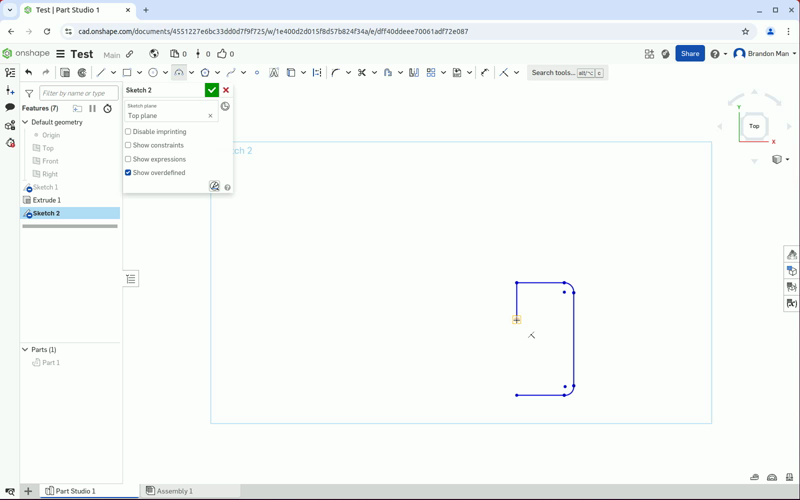
click(516, 319)
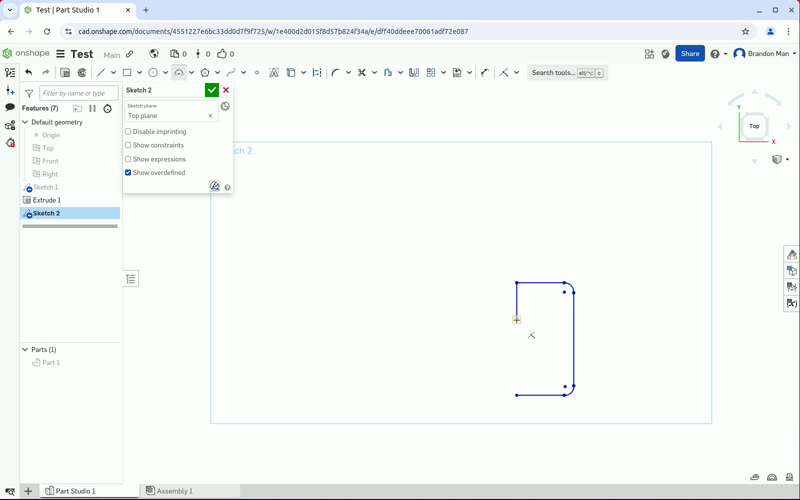
key_down(shift)
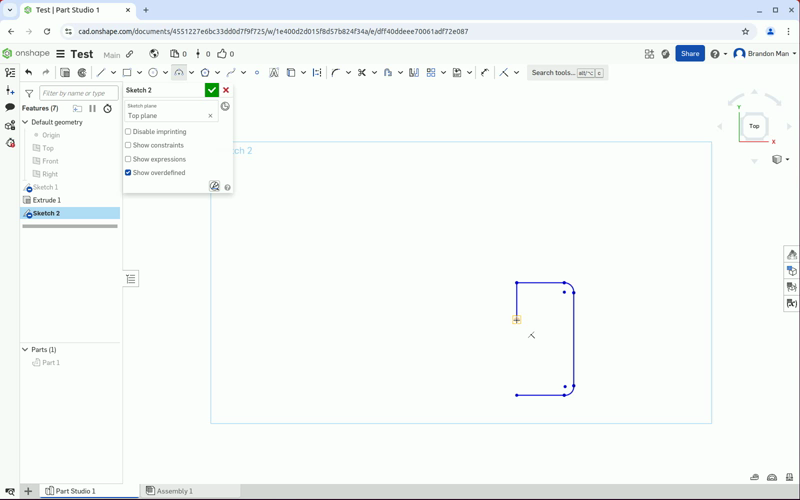
mouse_move(516, 358)
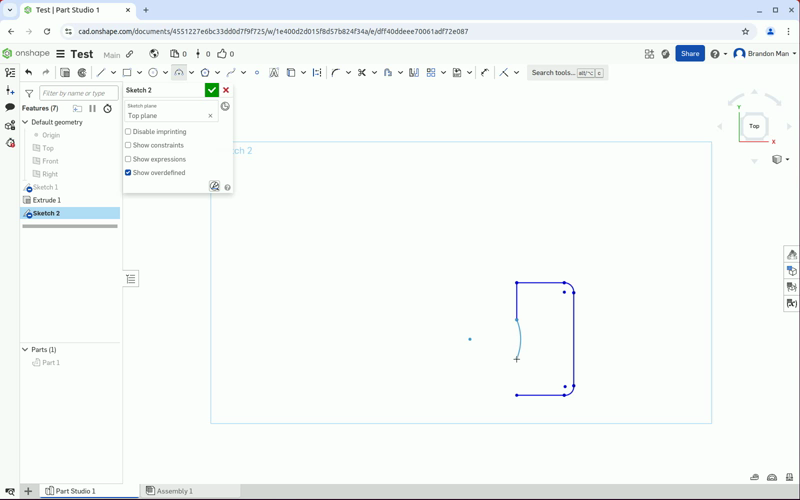
click(516, 358)
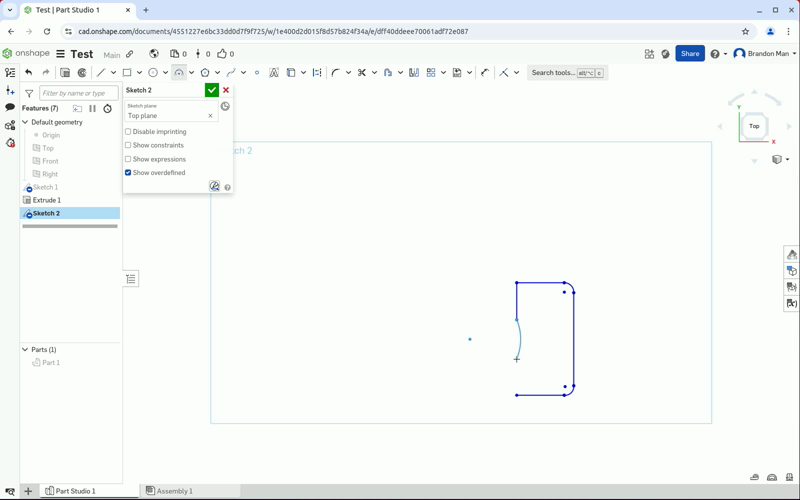
mouse_move(536, 339)
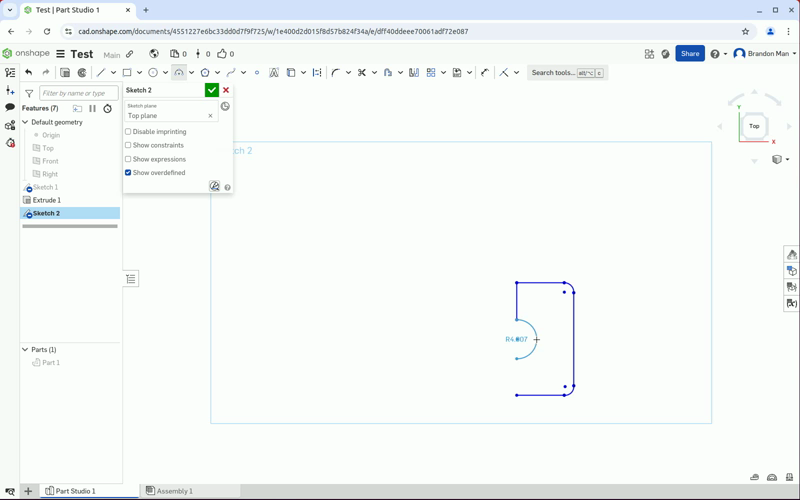
click(536, 339)
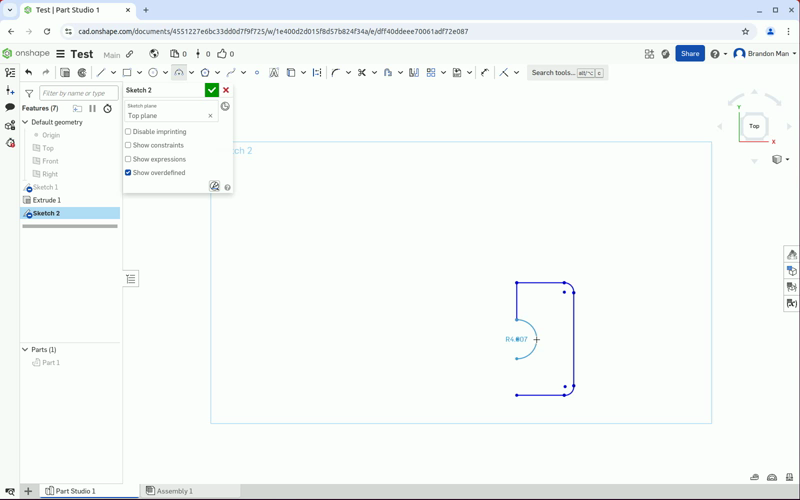
key_up(shift)
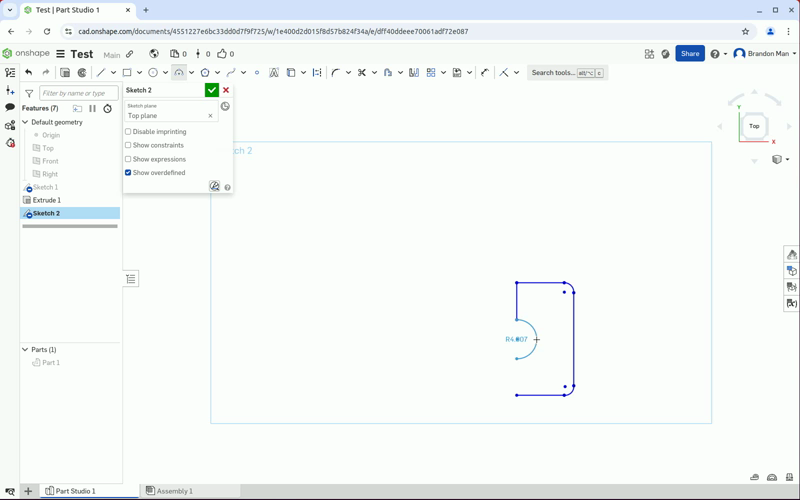
key(esc)
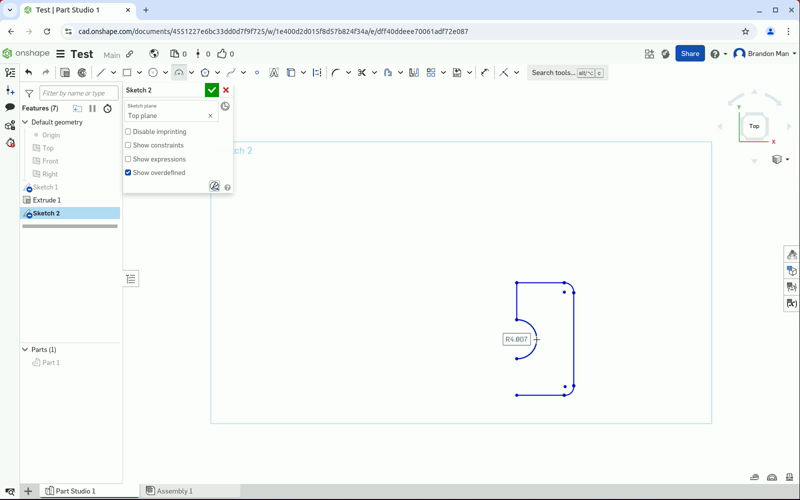
key(l)
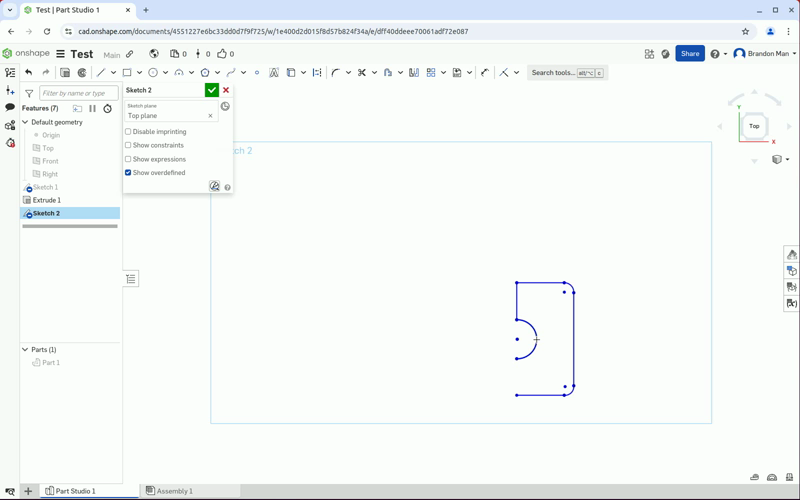
mouse_move(516, 358)
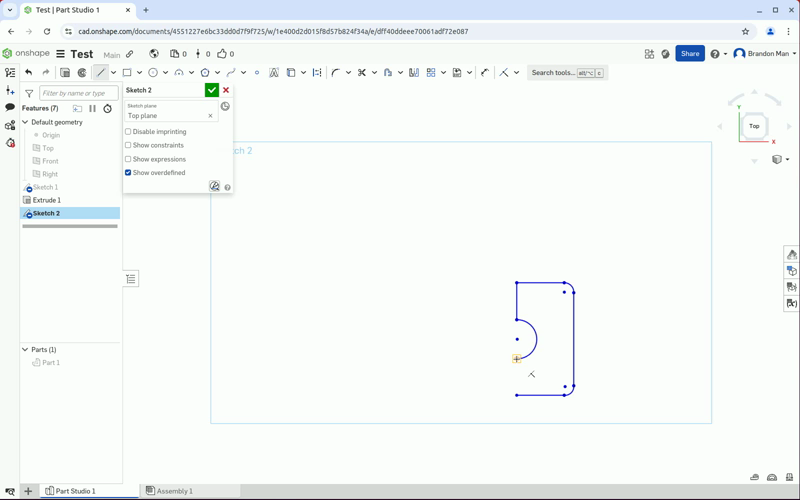
click(516, 358)
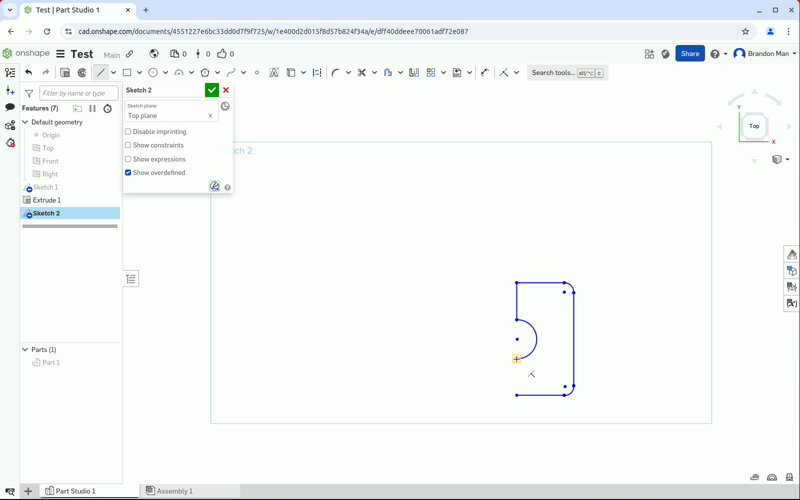
mouse_move(546, 358)
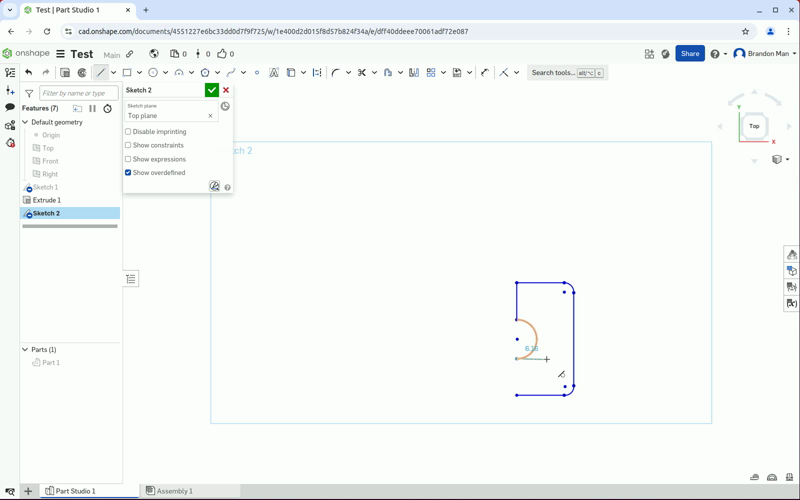
key_down(shift)
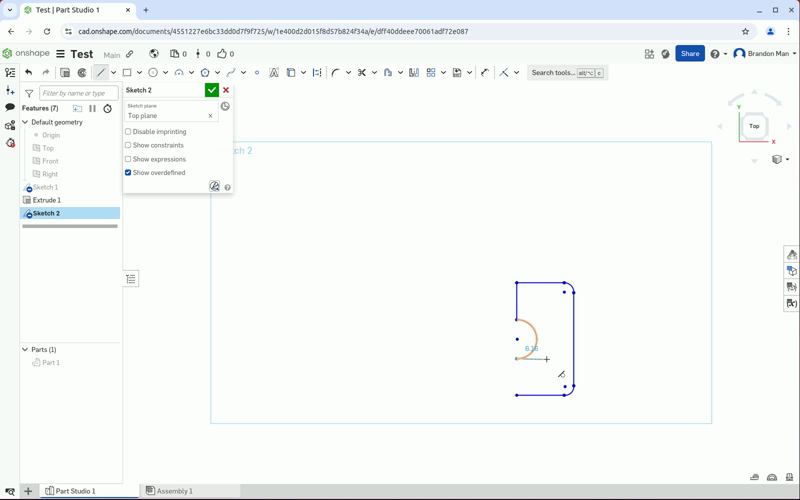
mouse_move(516, 395)
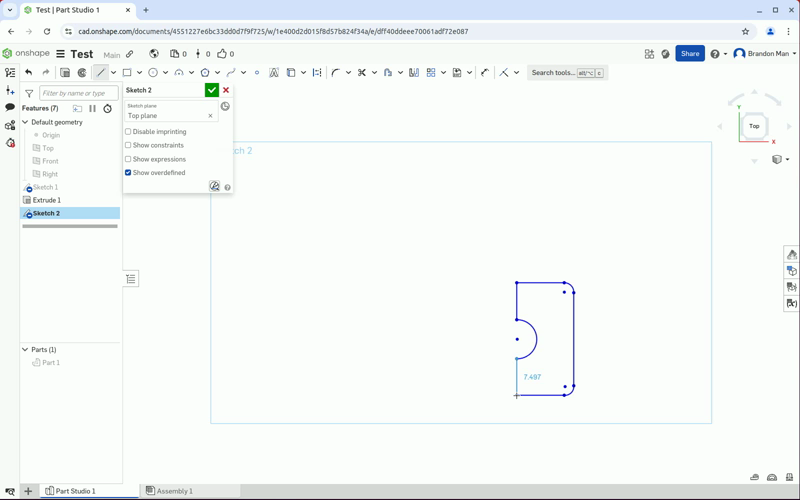
key_up(shift)
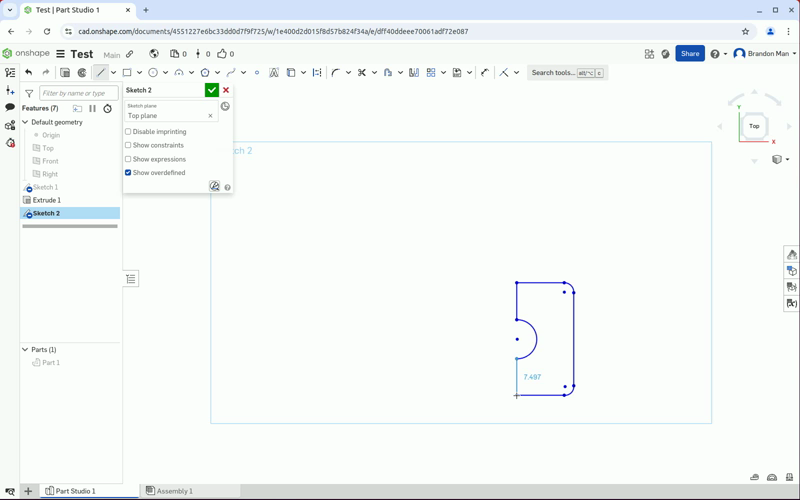
click(516, 395)
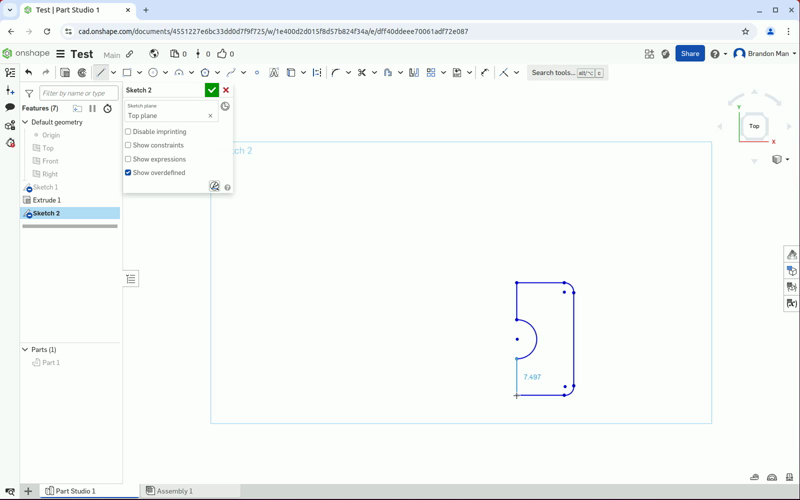
key(esc)
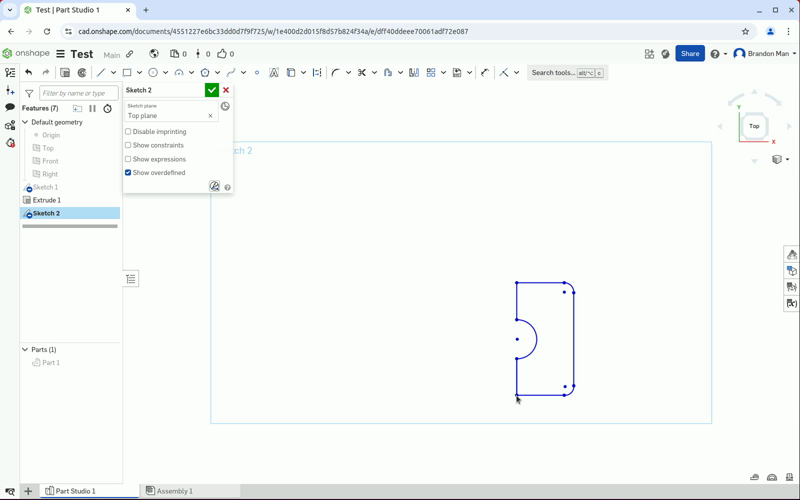
mouse_move(523, 314)
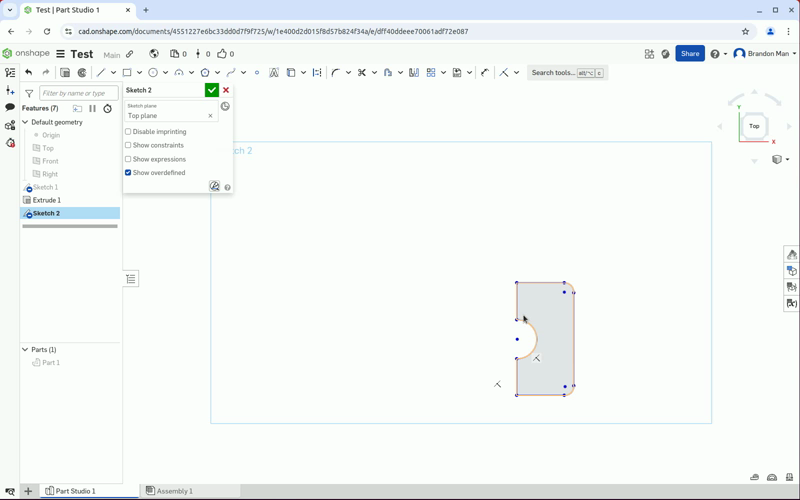
scroll(6)
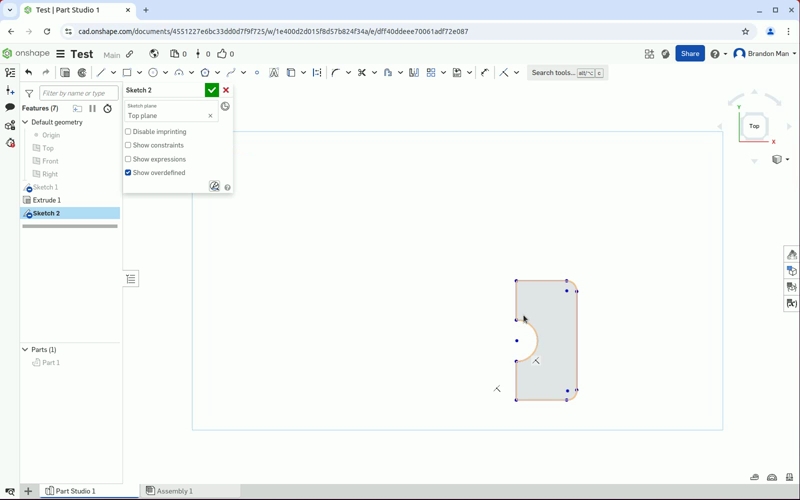
scroll(6)
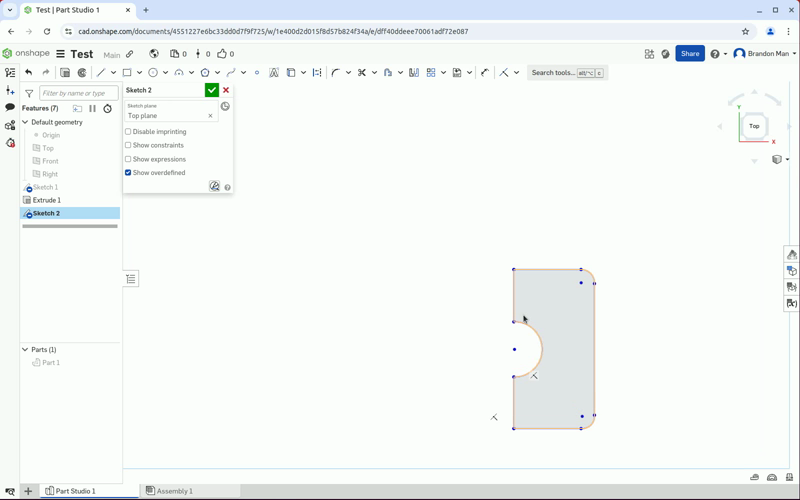
scroll(6)
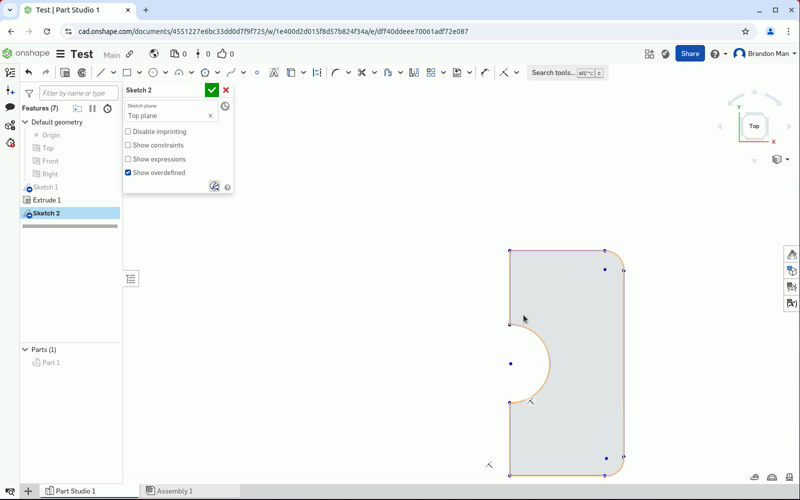
scroll(6)
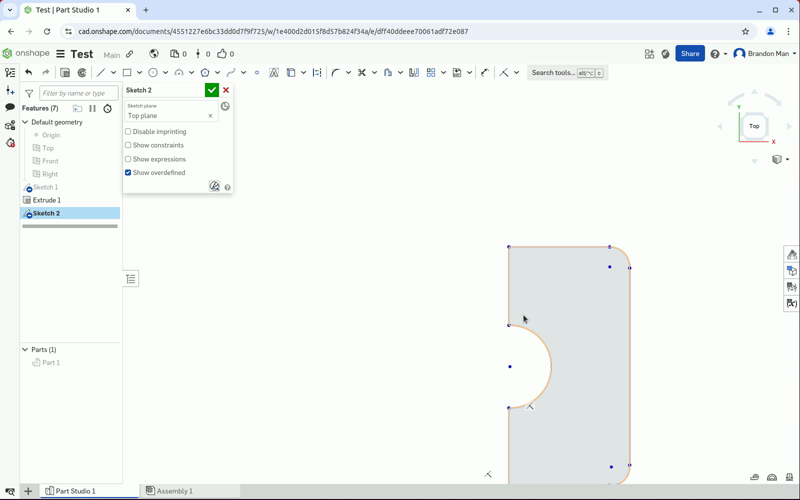
scroll(6)
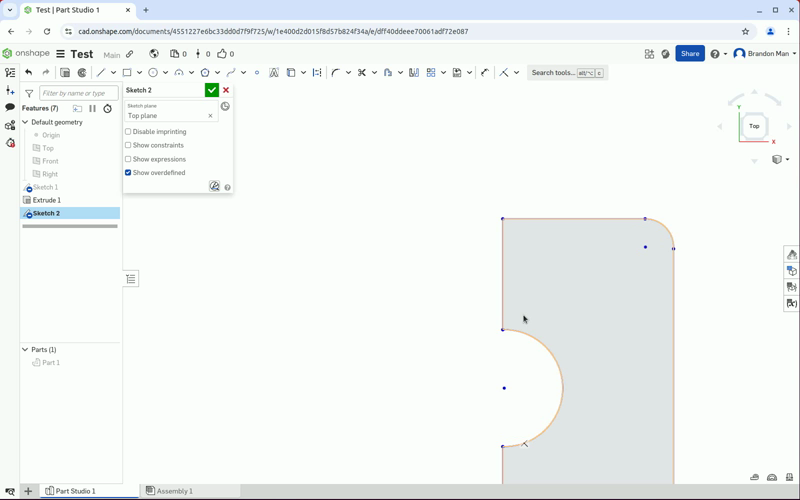
scroll(6)
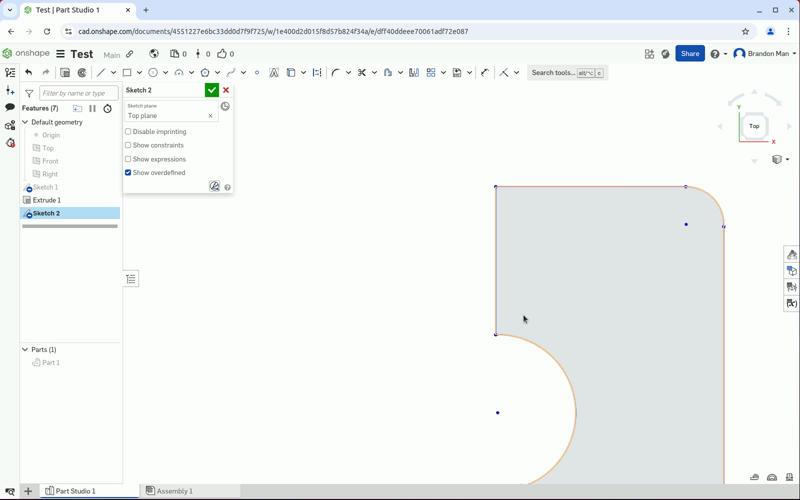
scroll(6)
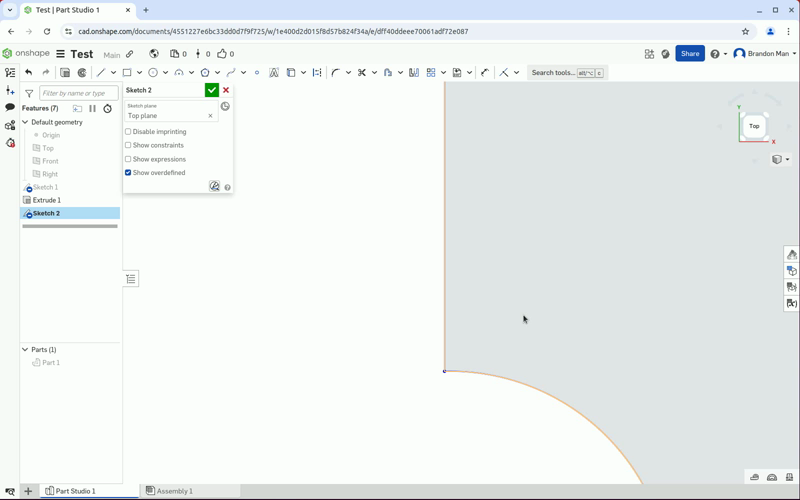
click(523, 314)
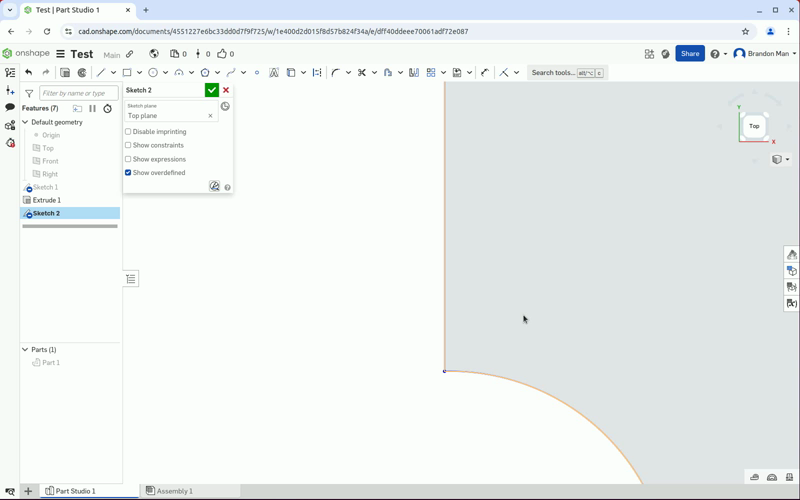
scroll(-6)
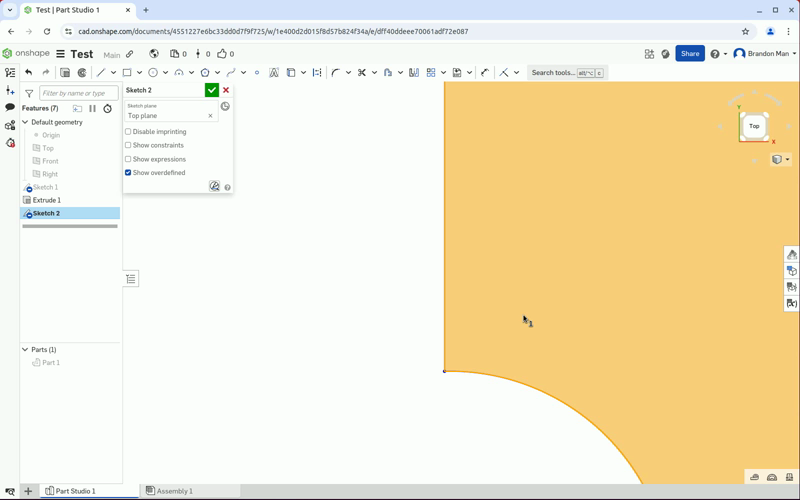
scroll(-6)
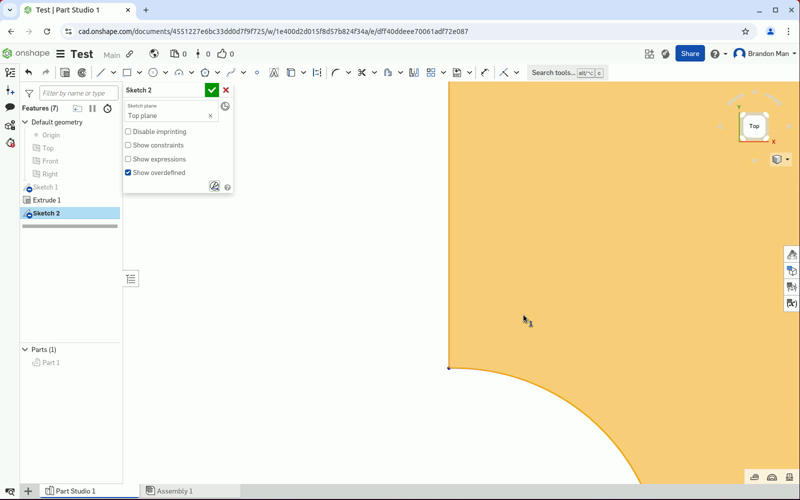
scroll(-6)
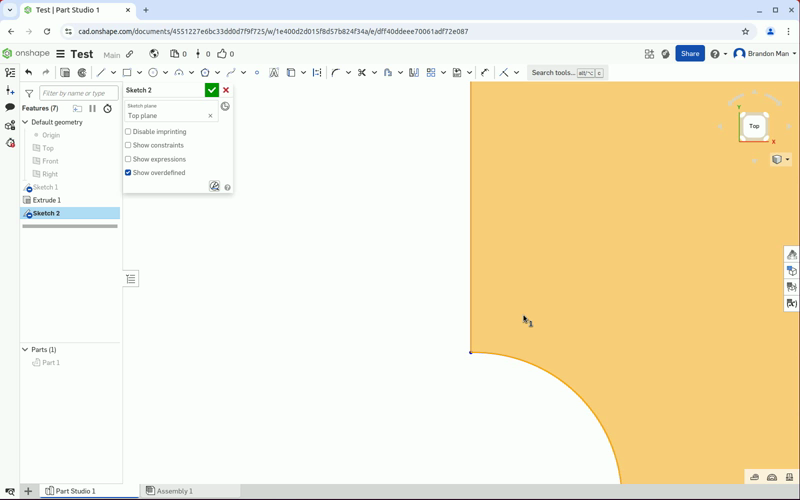
scroll(-6)
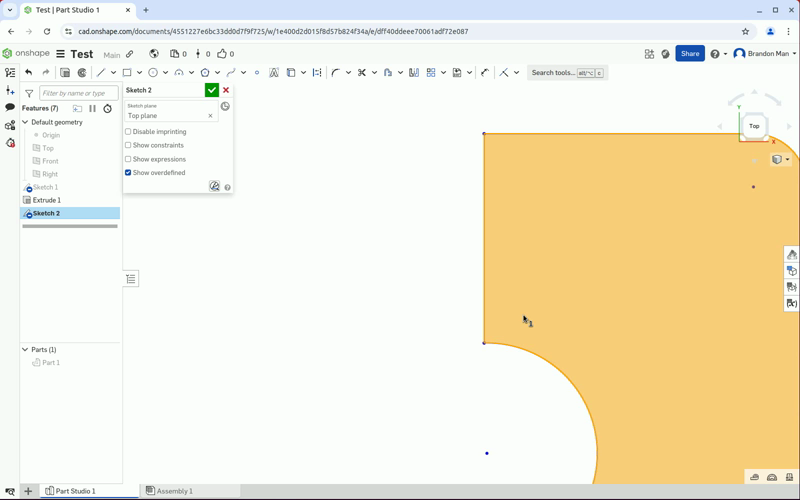
scroll(-6)
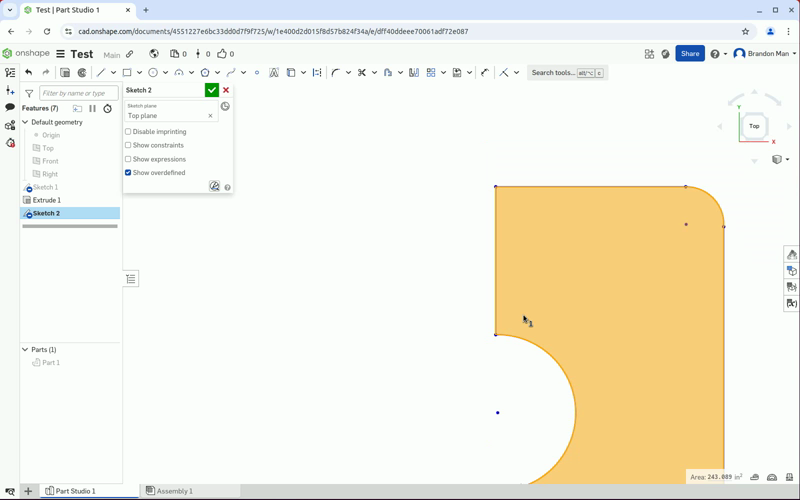
scroll(-6)
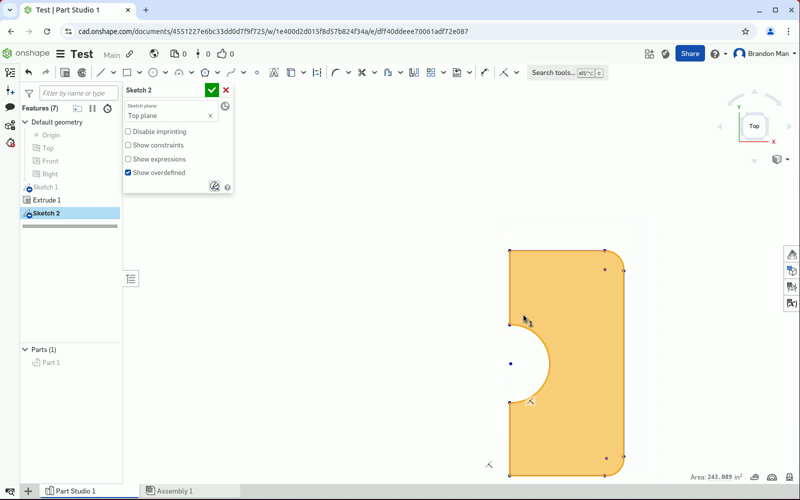
scroll(-6)
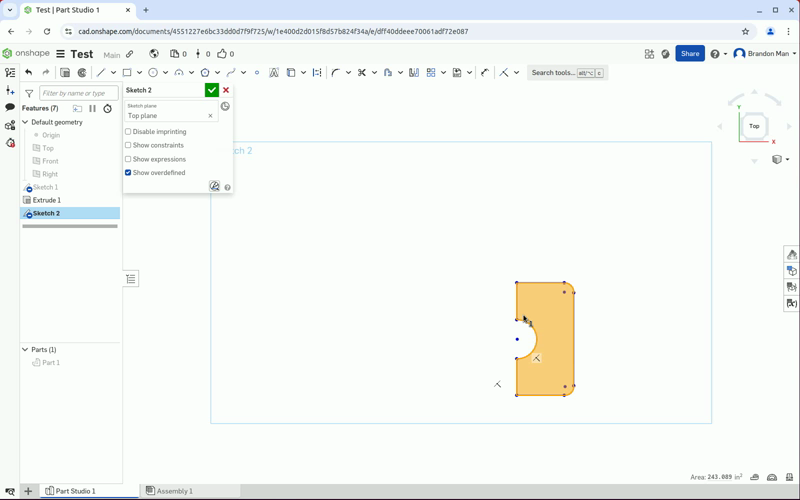
mouse_move(73, 352)
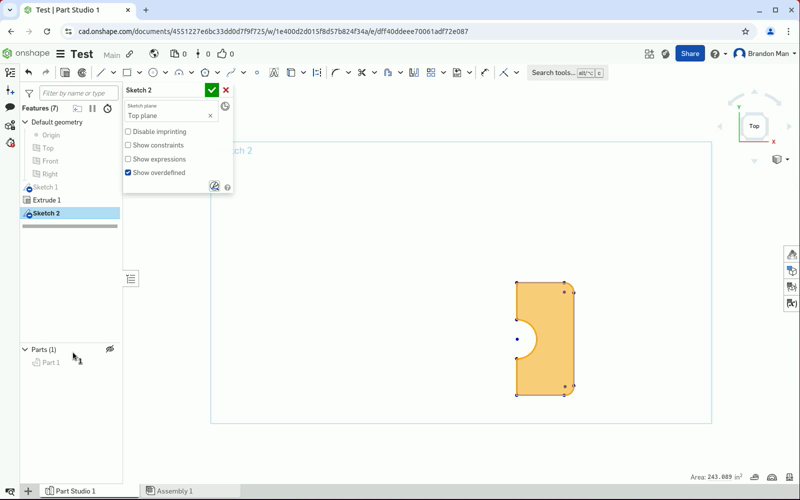
key(shift+y)
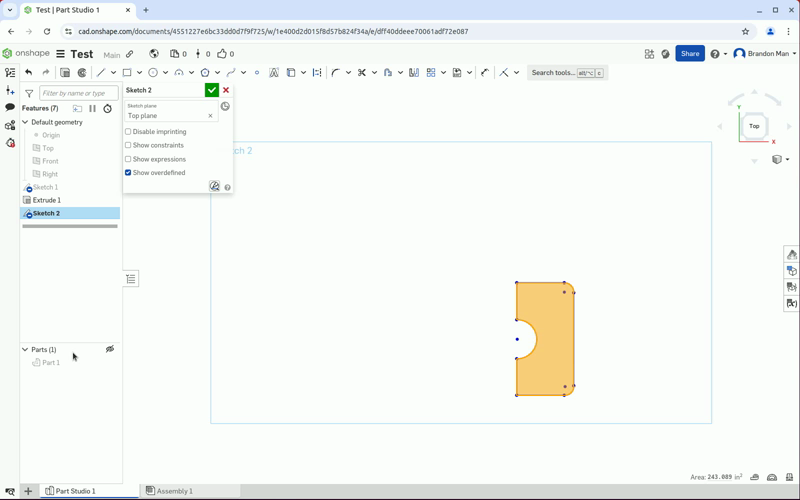
key(shift+e)
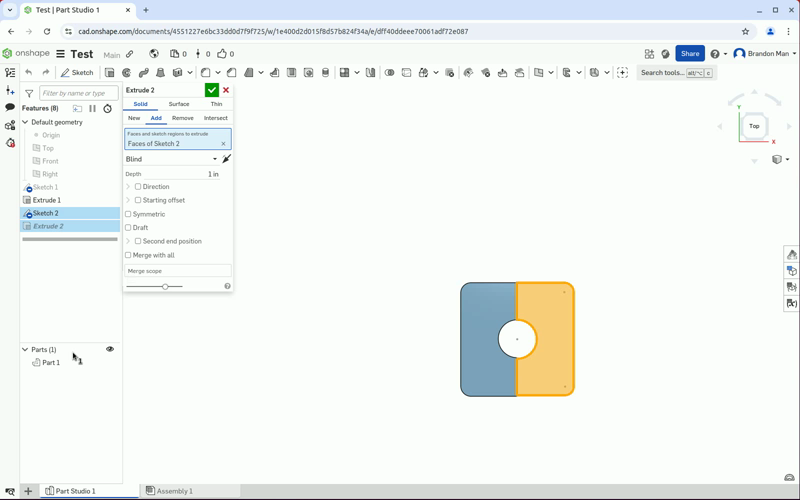
mouse_move(143, 106)
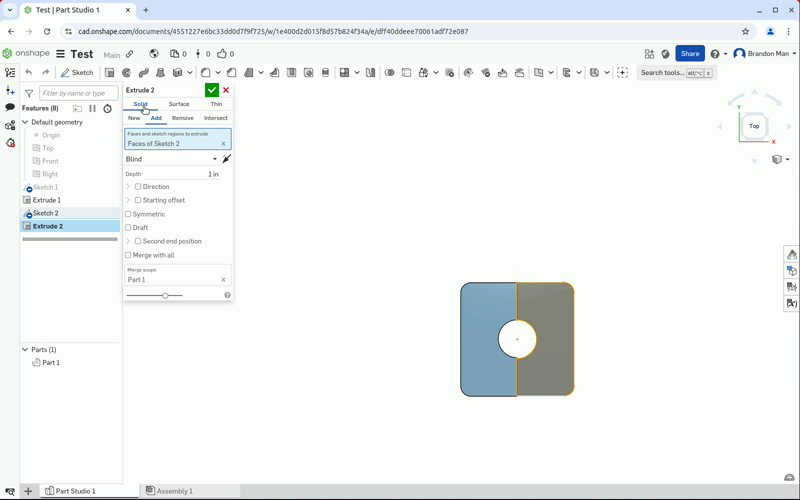
click(143, 106)
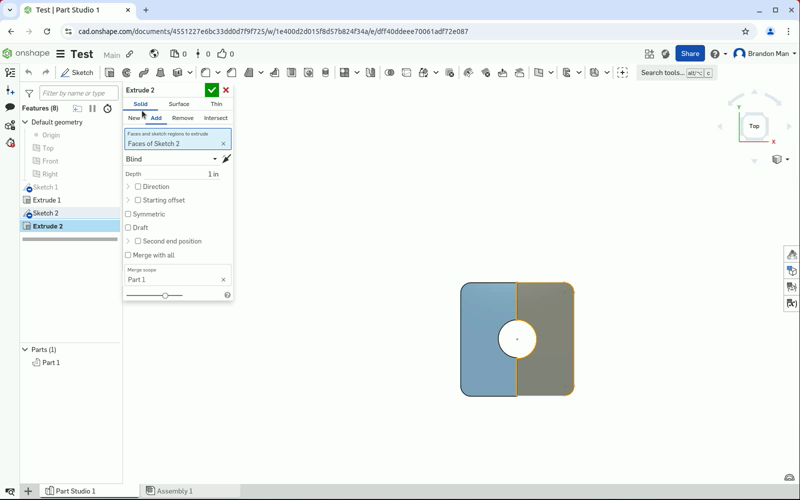
mouse_move(137, 120)
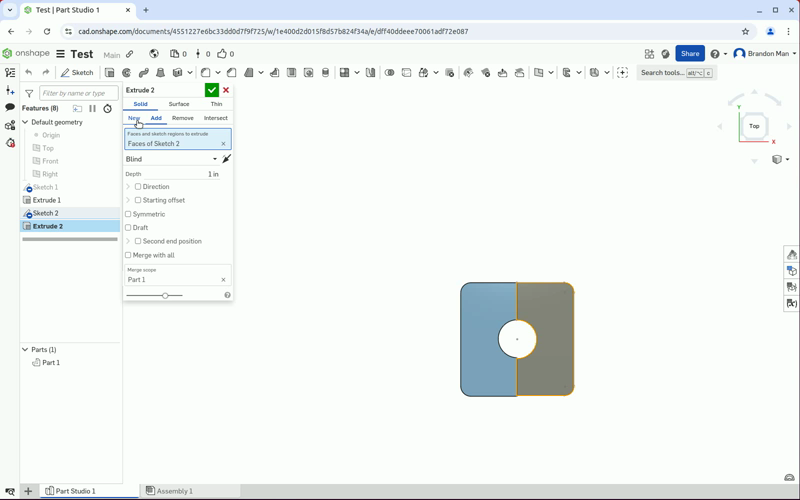
click(137, 120)
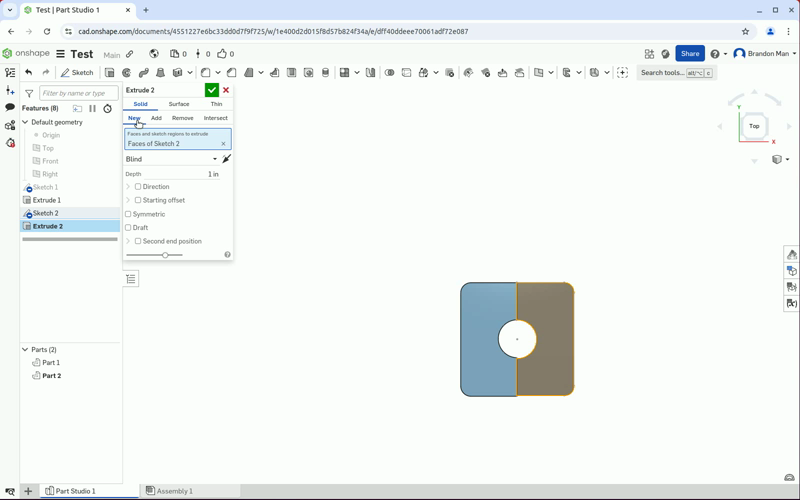
key(tab, 4)
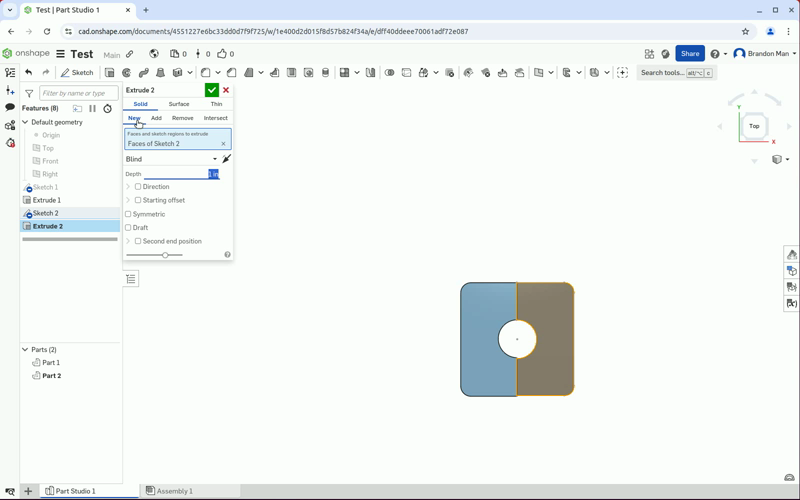
text(0.963)
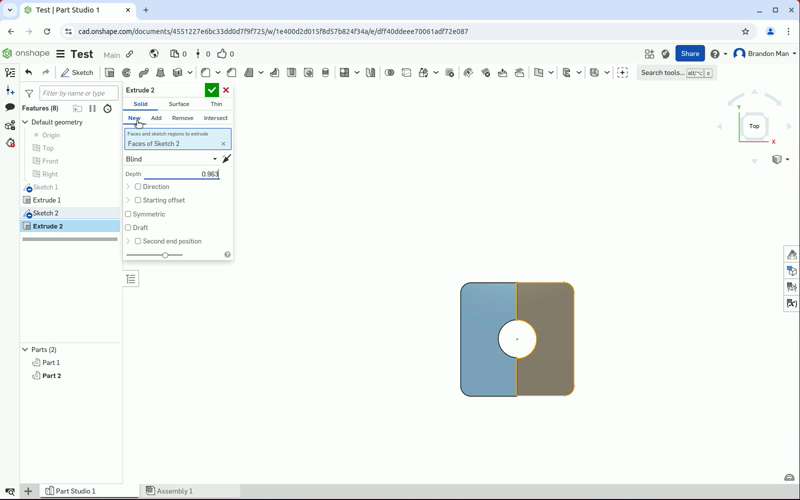
key(enter)
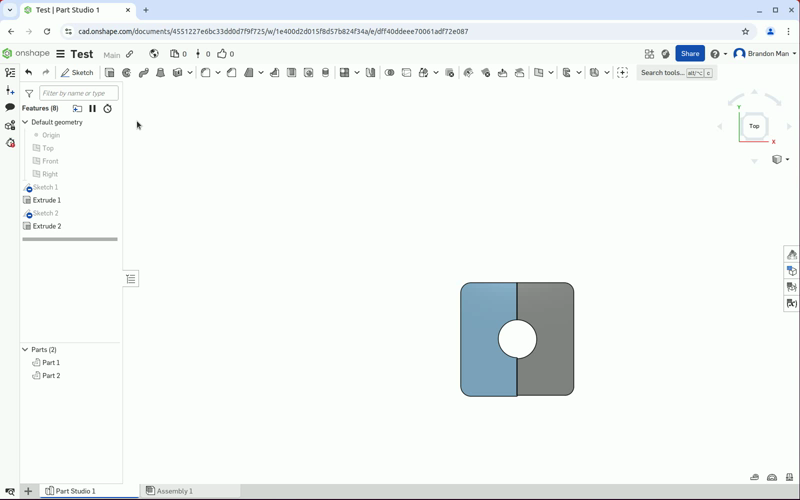
key(shift+h)
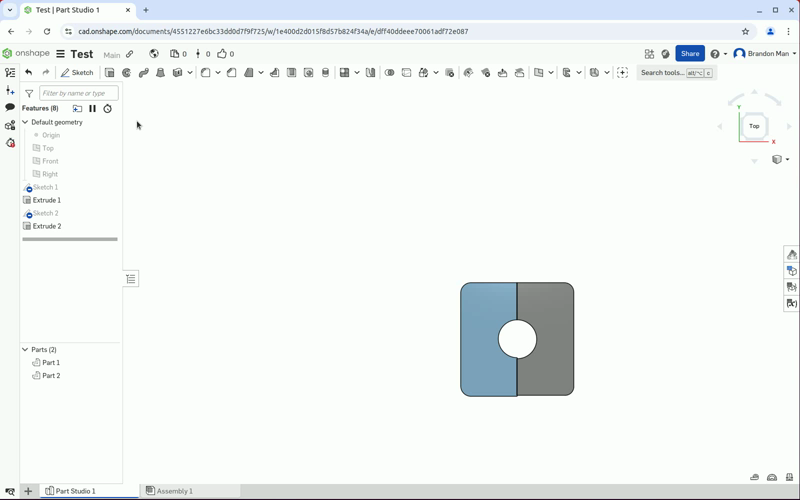
key(shift+h)
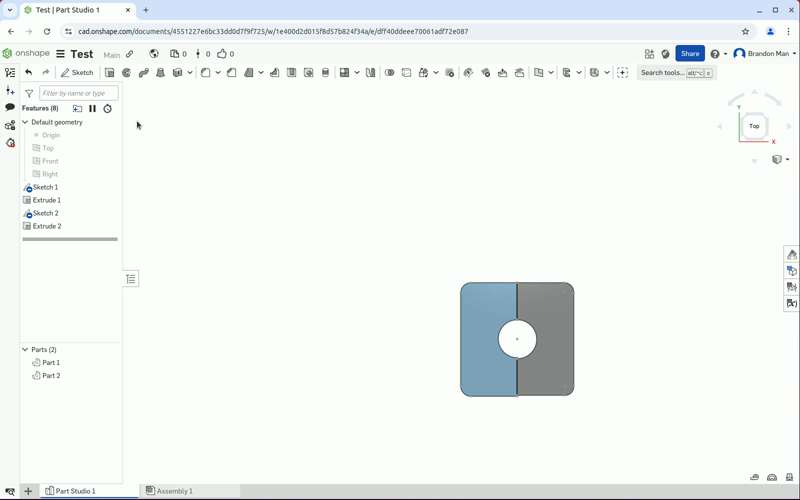
key(shift+7)
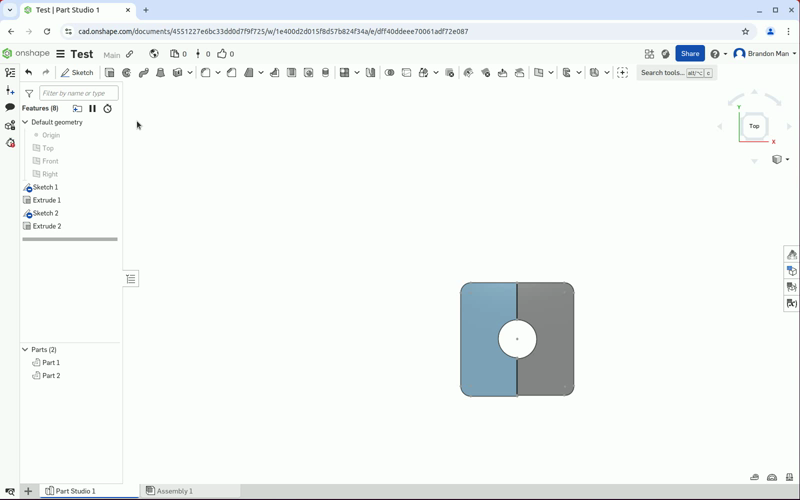
key(up, 3)
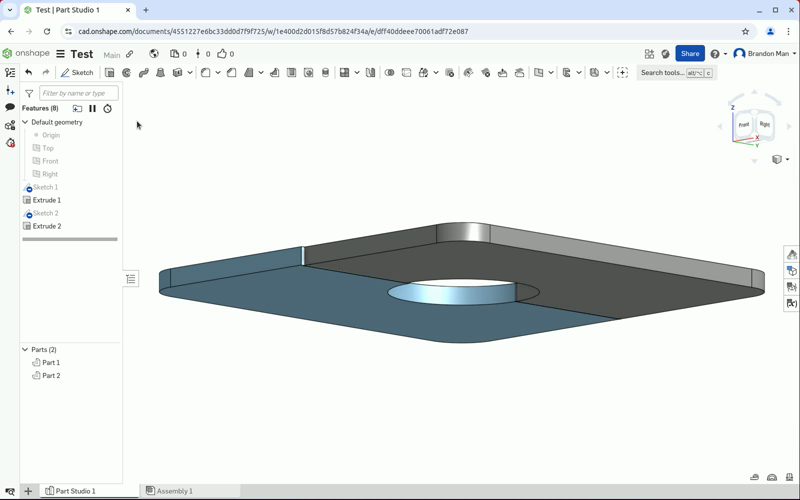
key(left, 3)
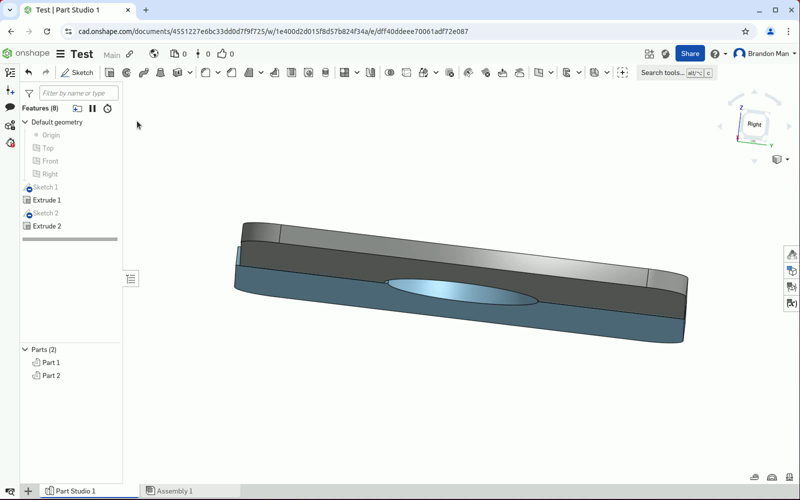
key(right, 3)
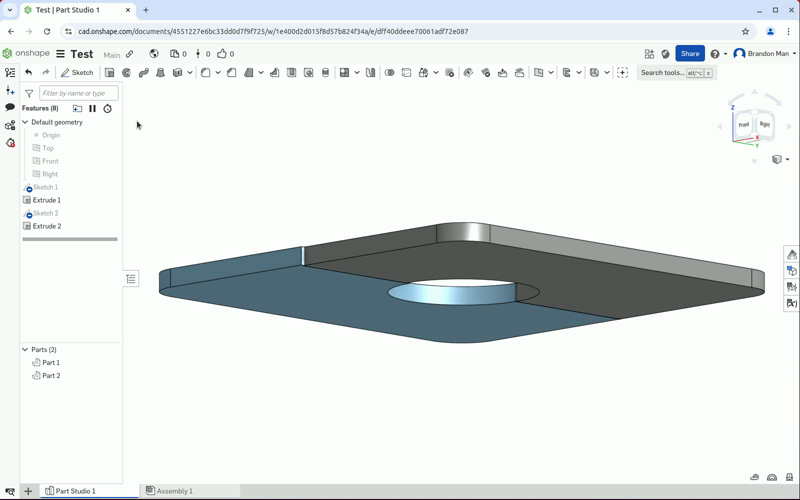
key(down, 3)
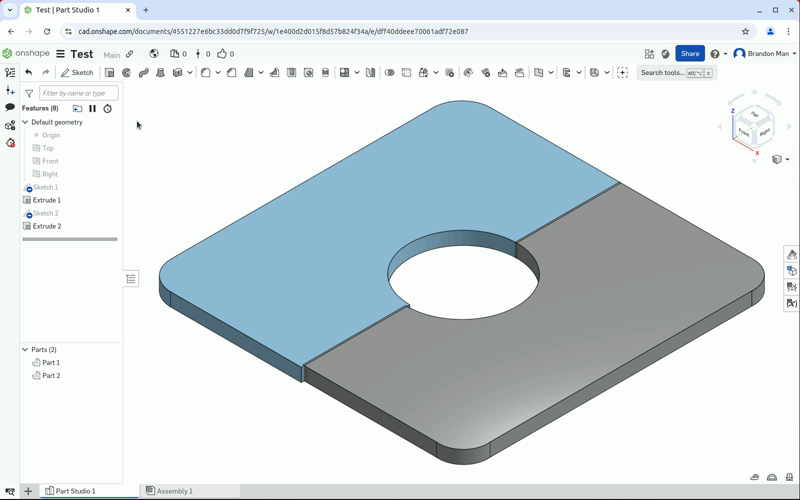
mouse_move(73, 189)
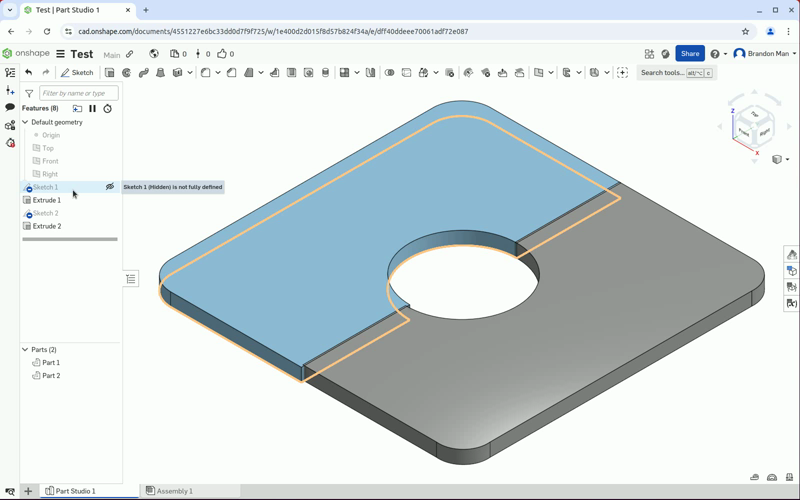
click(73, 189)